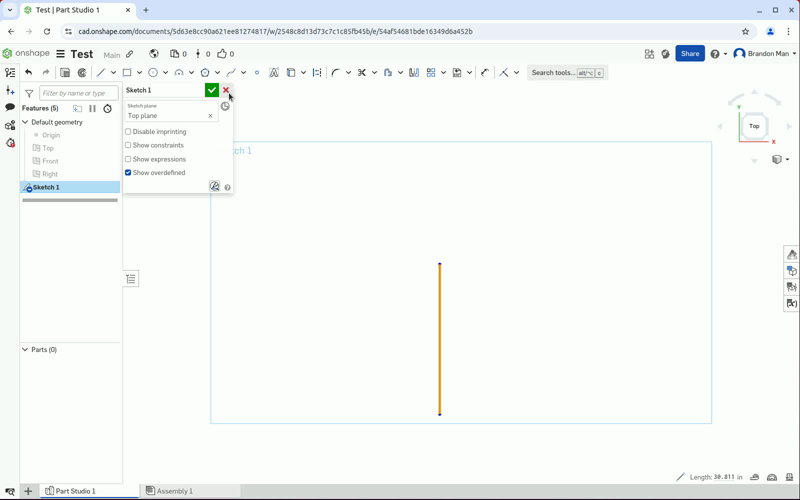
key(shift+h)
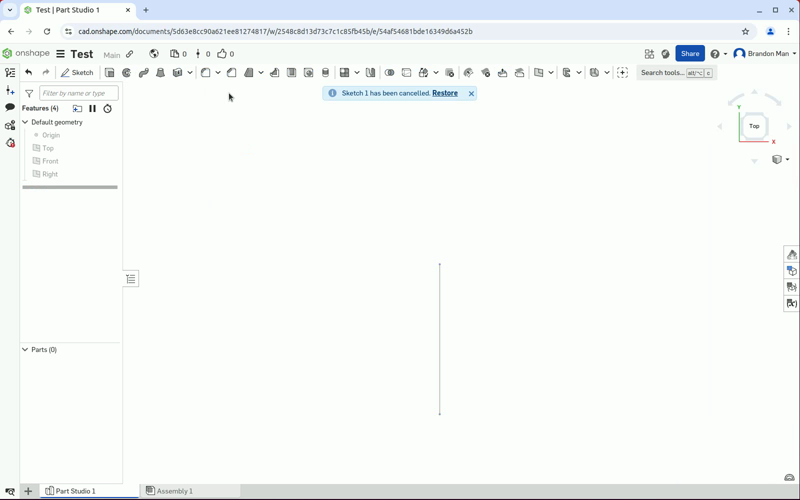
mouse_move(73, 352)
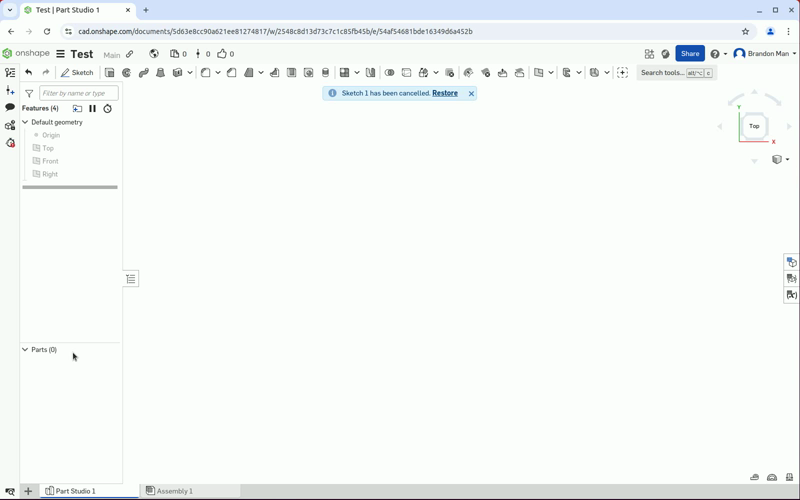
key(y)
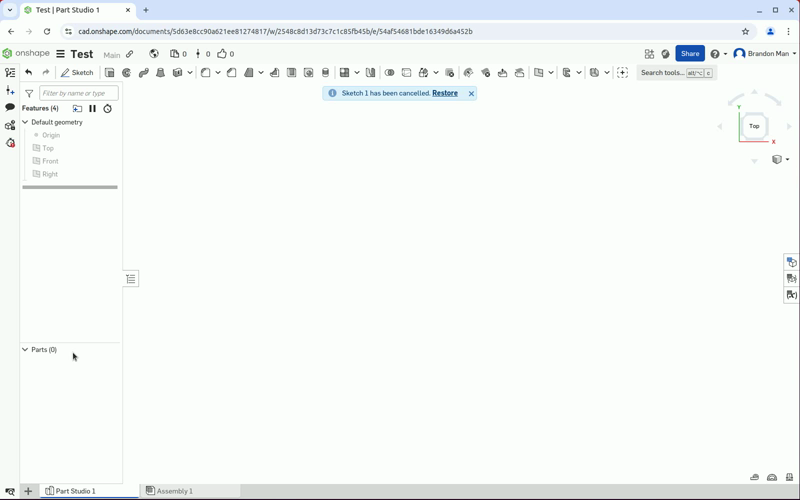
key(shift+p)
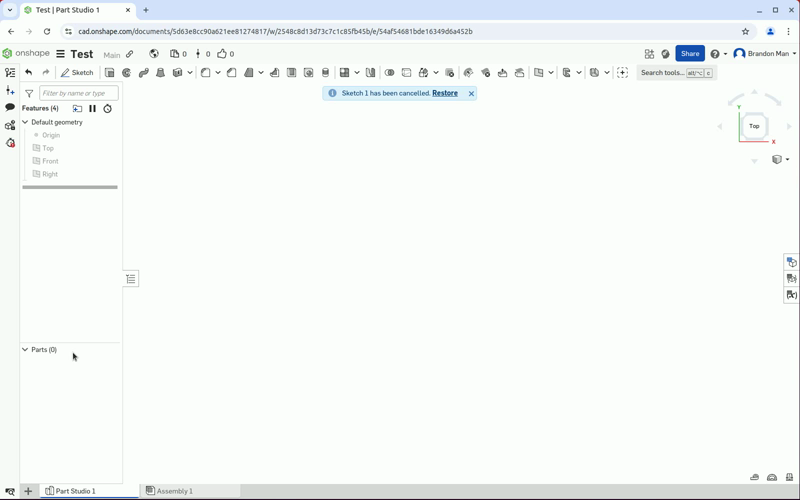
key(space)
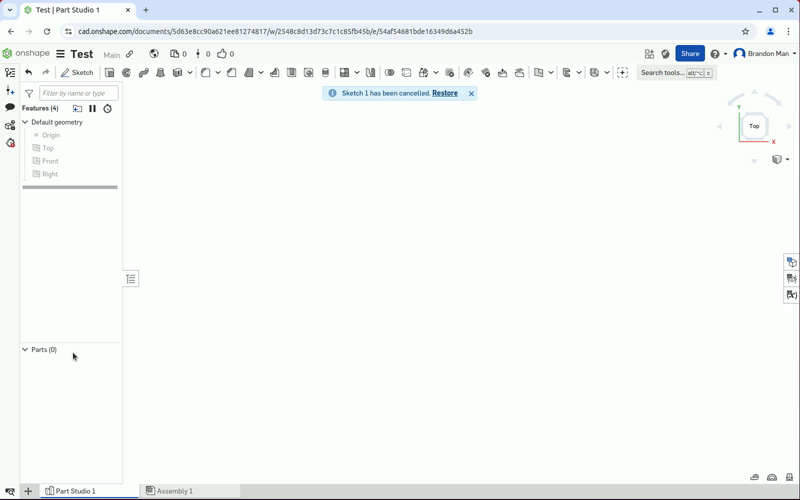
key_down(shift)
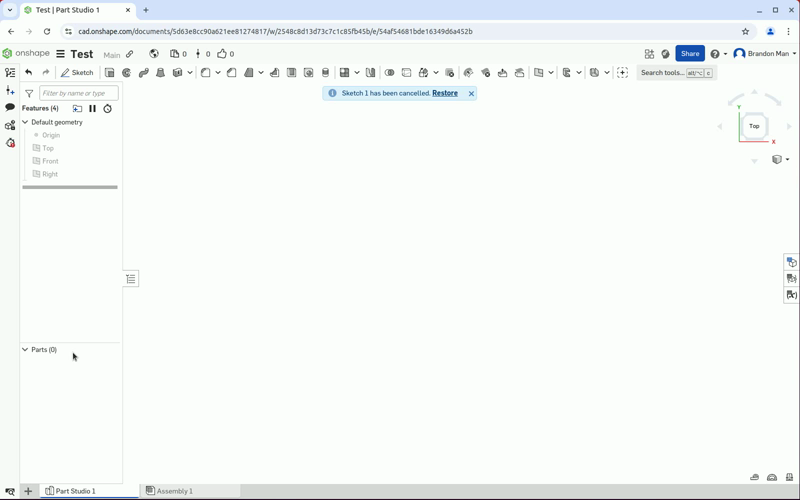
key(up)
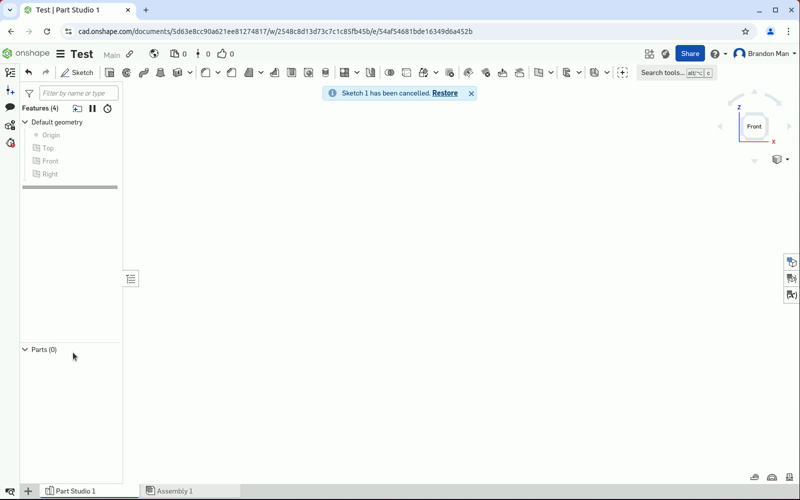
key_up(shift)
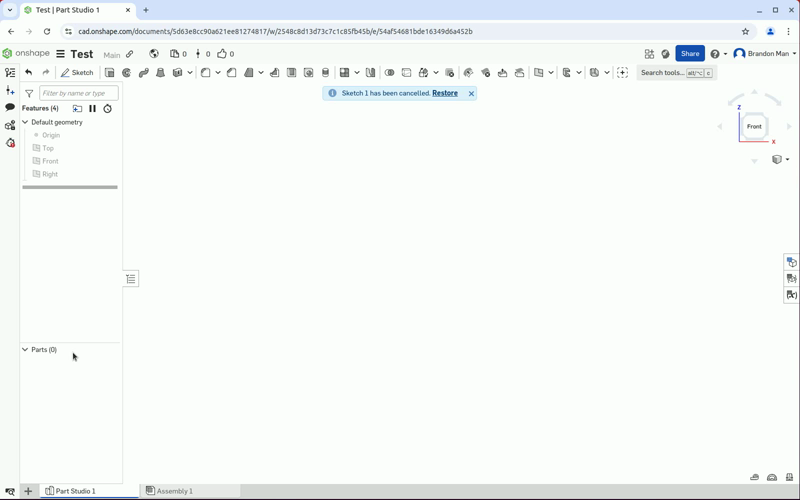
mouse_move(73, 352)
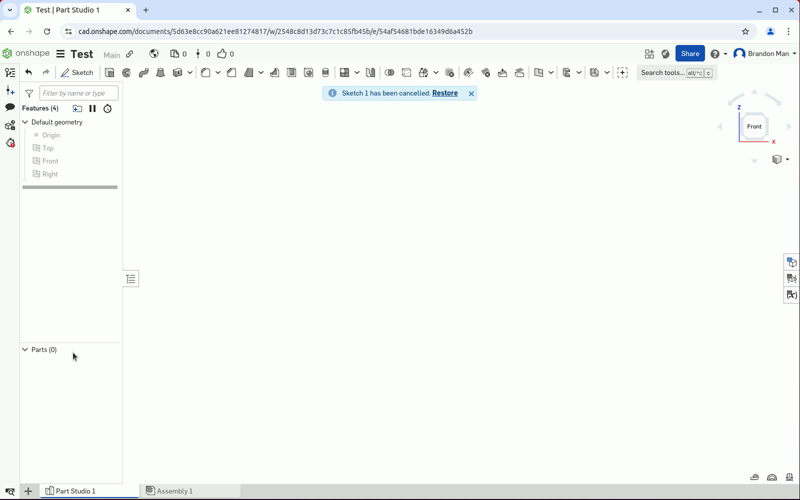
key(shift+y)
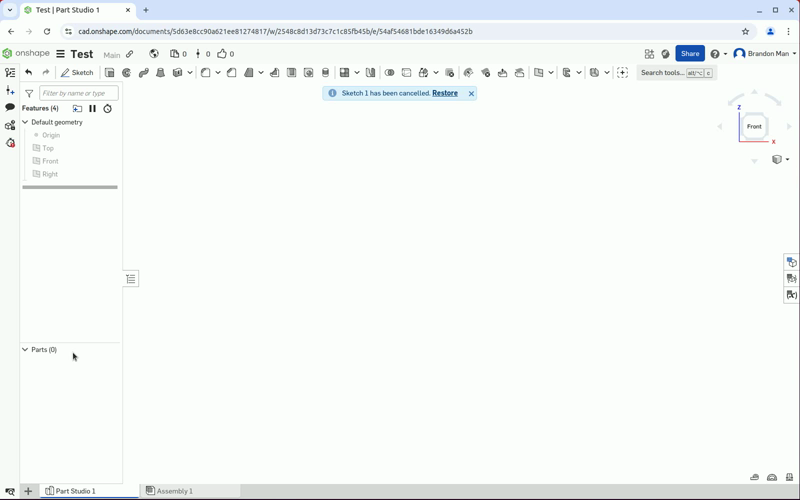
key(shift+s)
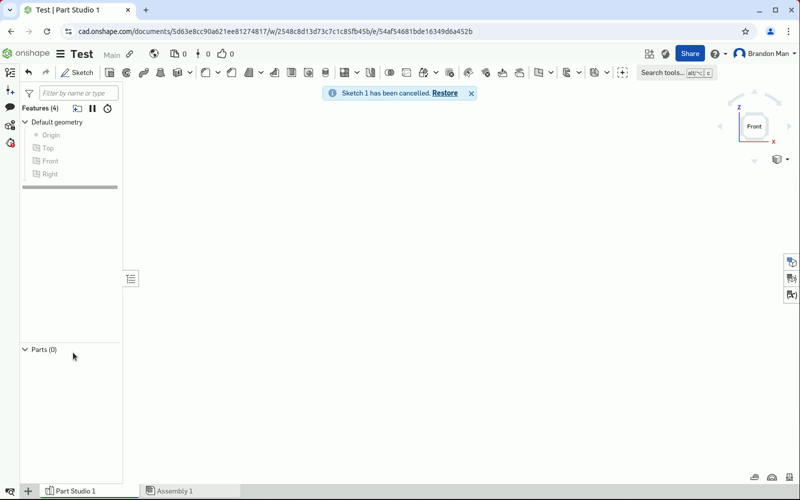
mouse_move(73, 163)
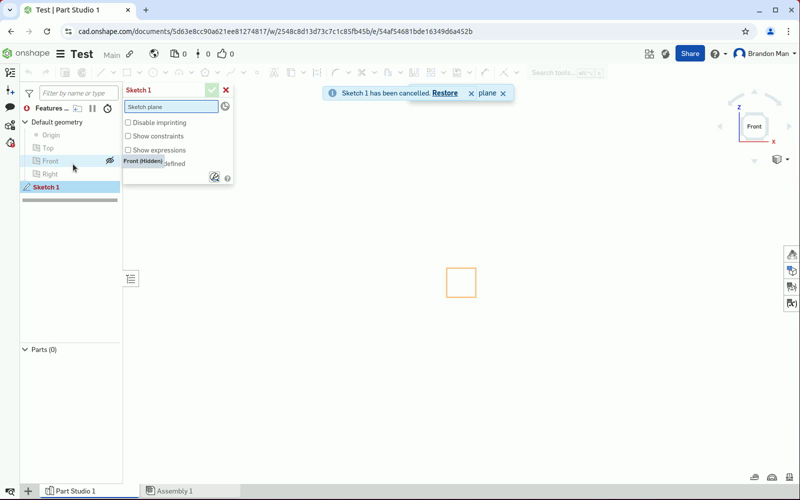
click(73, 163)
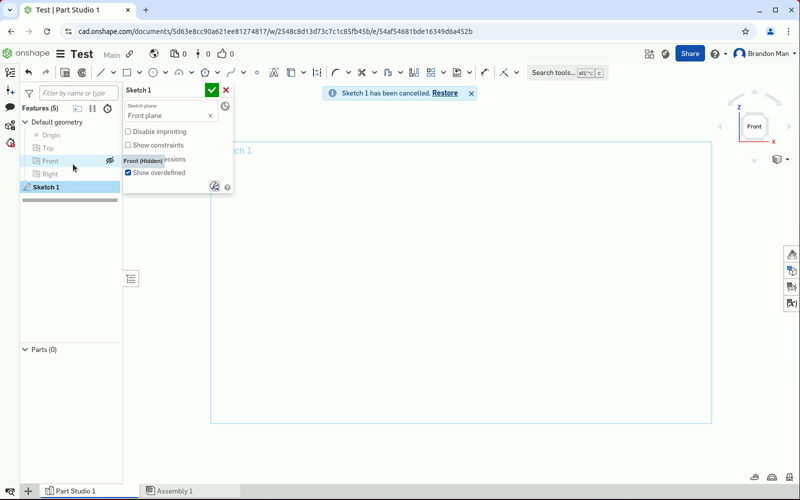
mouse_move(73, 352)
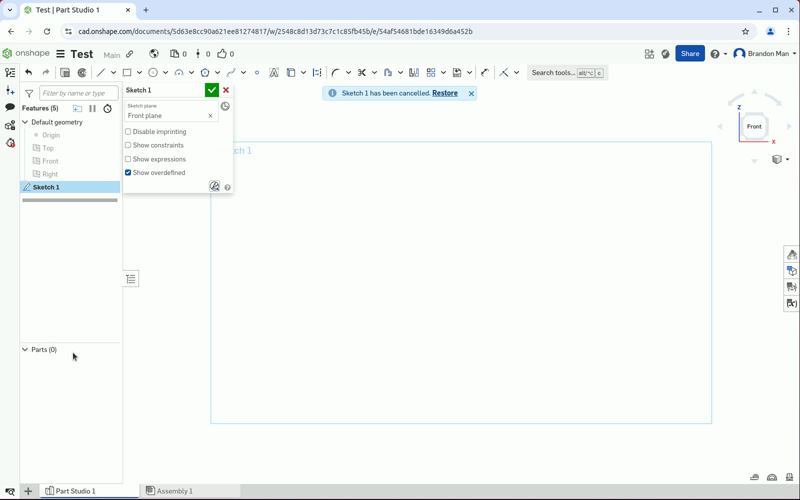
key(y)
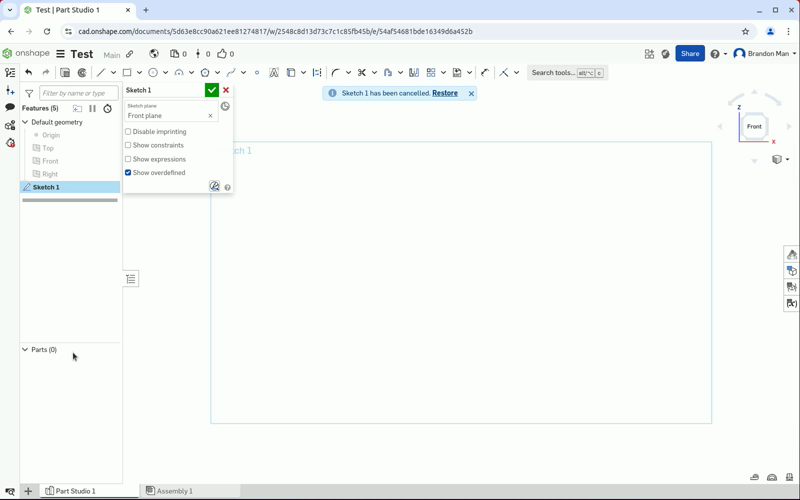
key(l)
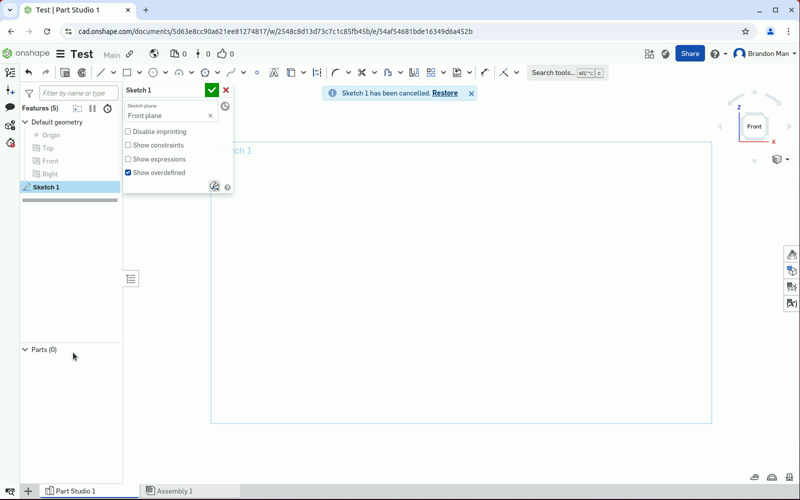
key_down(shift)
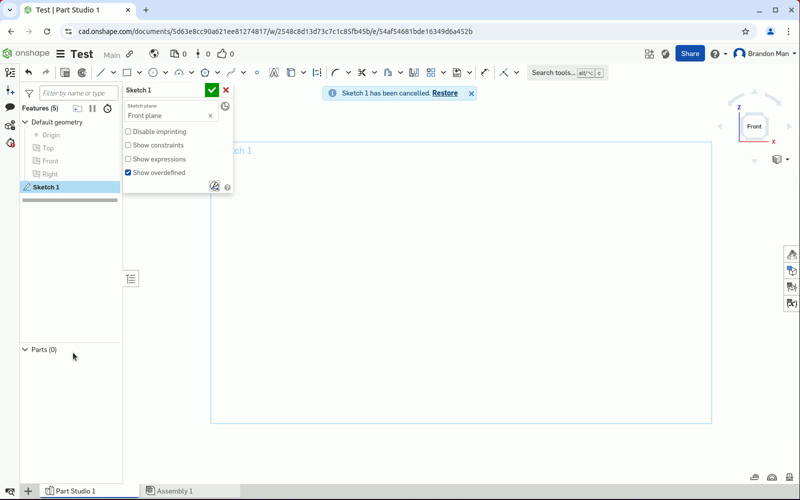
mouse_move(460, 282)
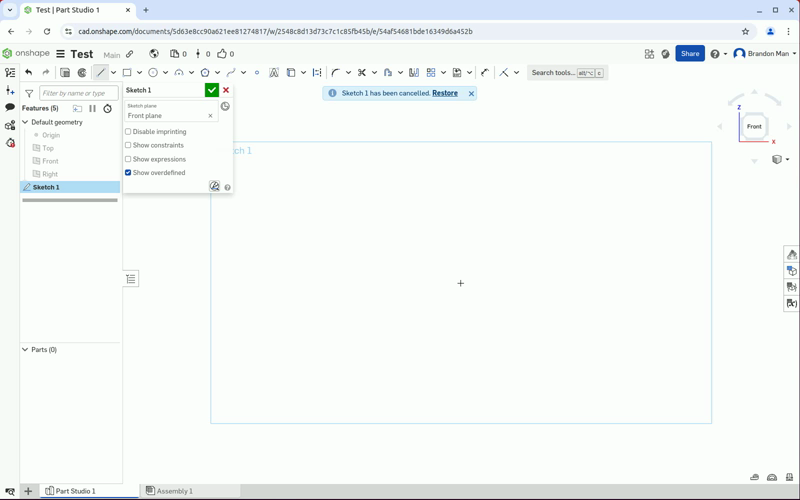
click(460, 282)
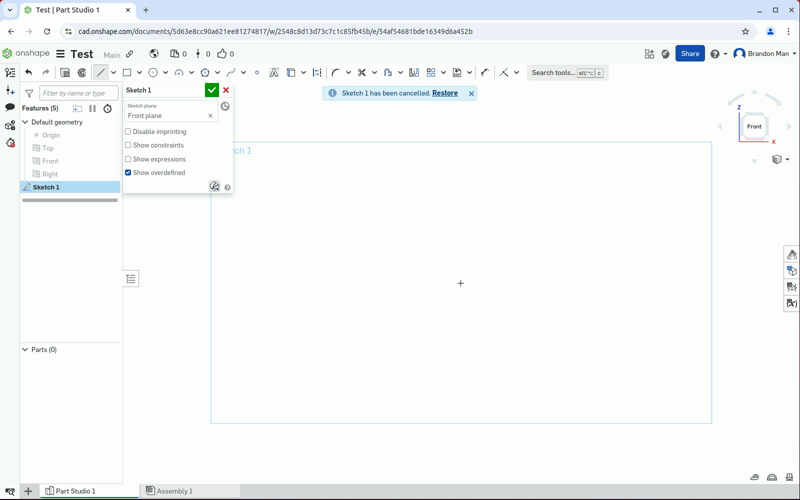
key_up(shift)
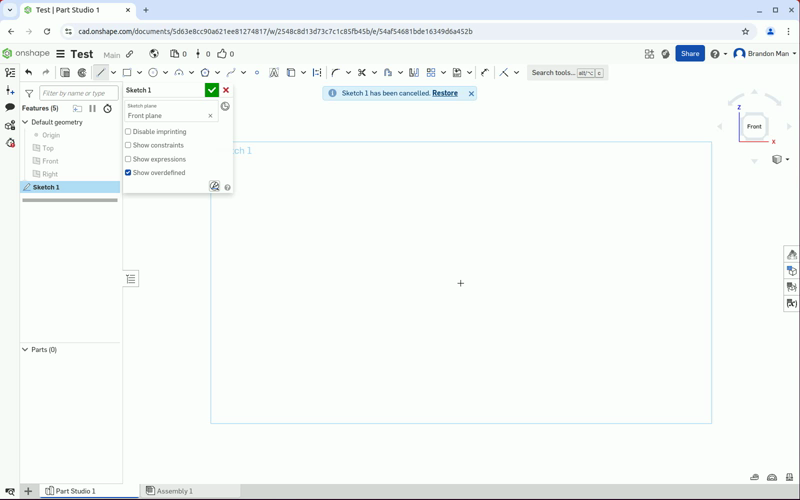
key_down(shift)
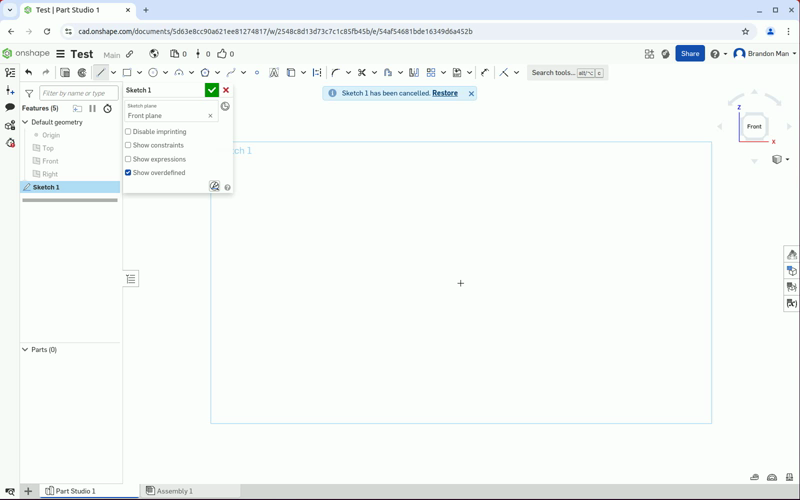
mouse_move(573, 282)
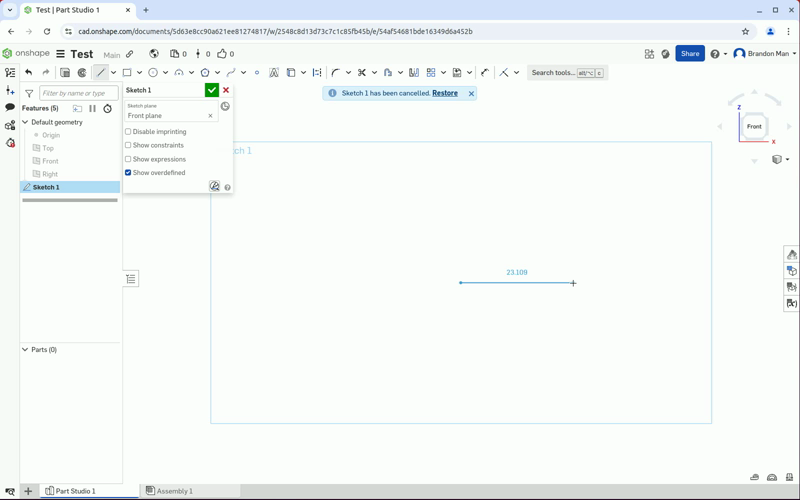
click(573, 282)
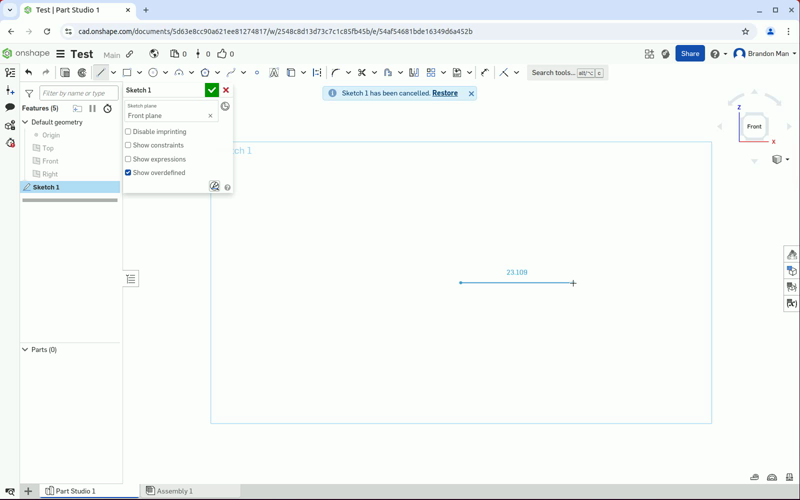
key_up(shift)
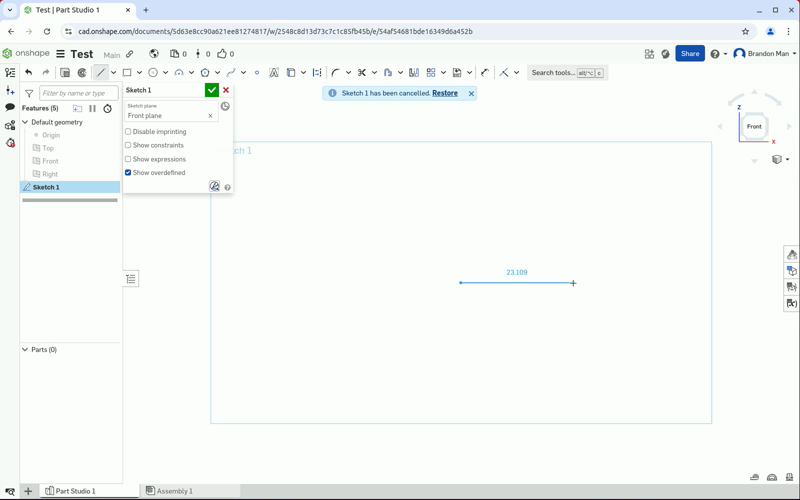
key_down(shift)
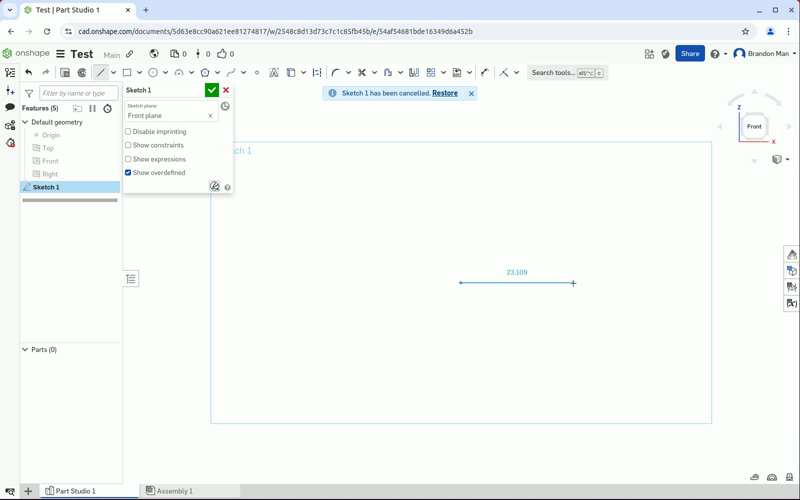
mouse_move(589, 282)
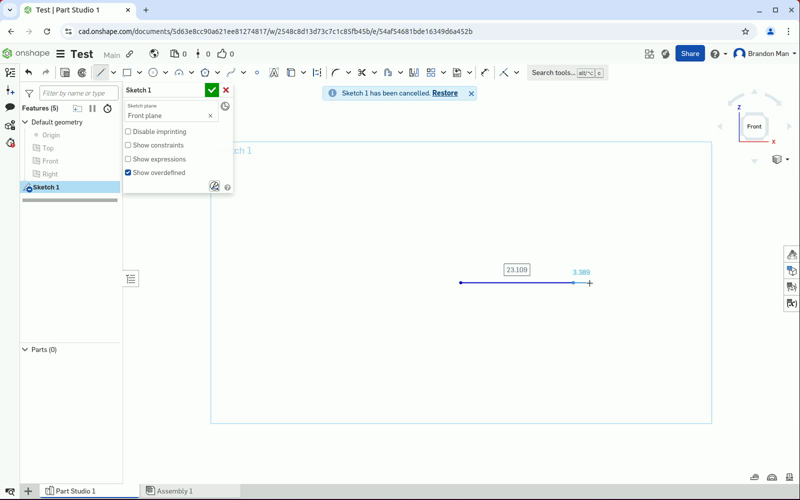
mouse_move(573, 245)
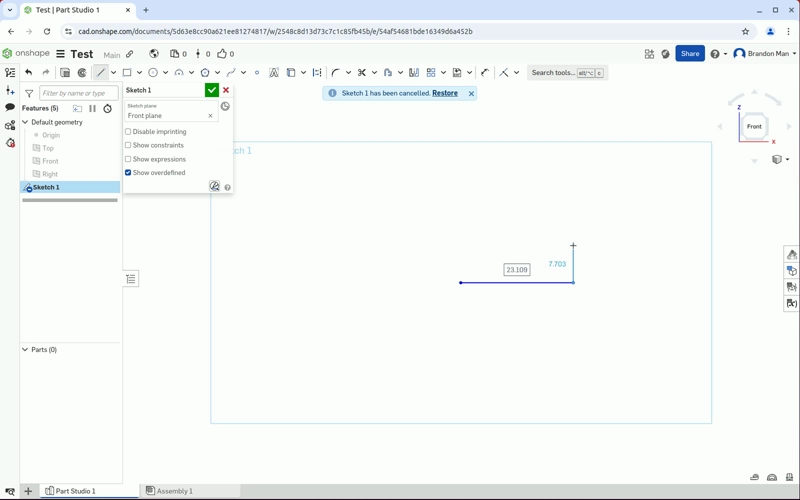
click(573, 245)
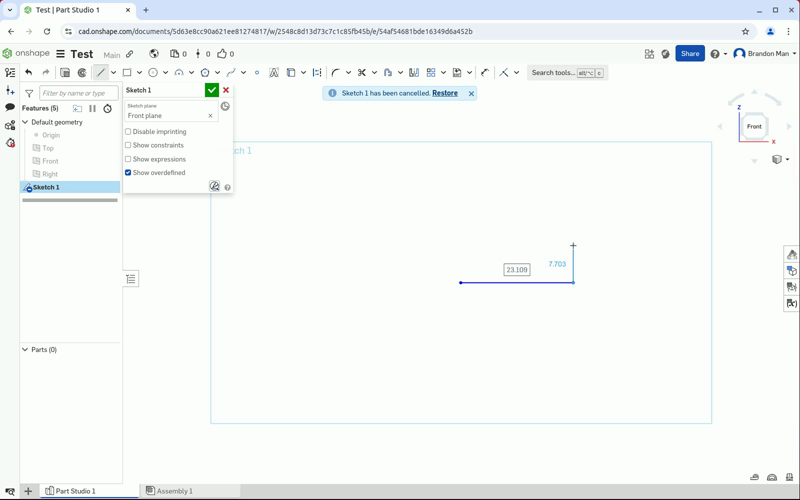
key_up(shift)
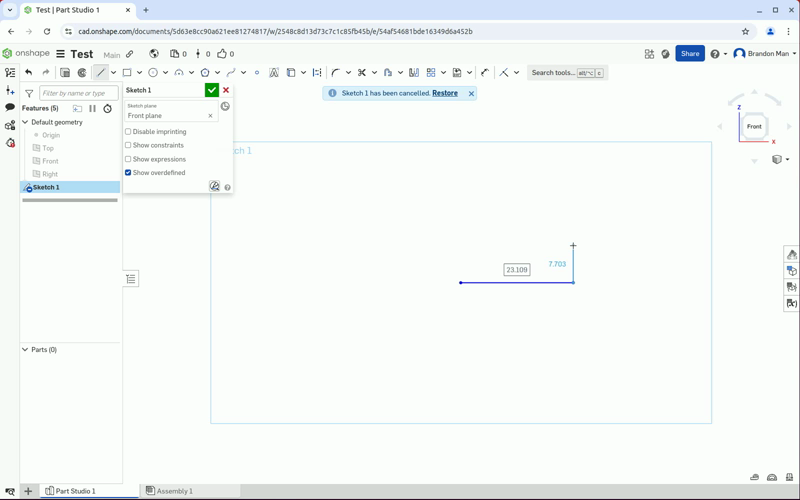
key_down(shift)
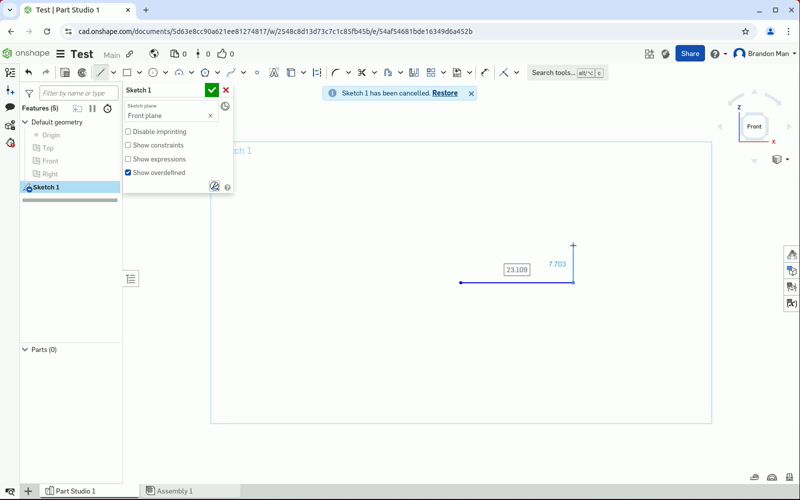
mouse_move(479, 245)
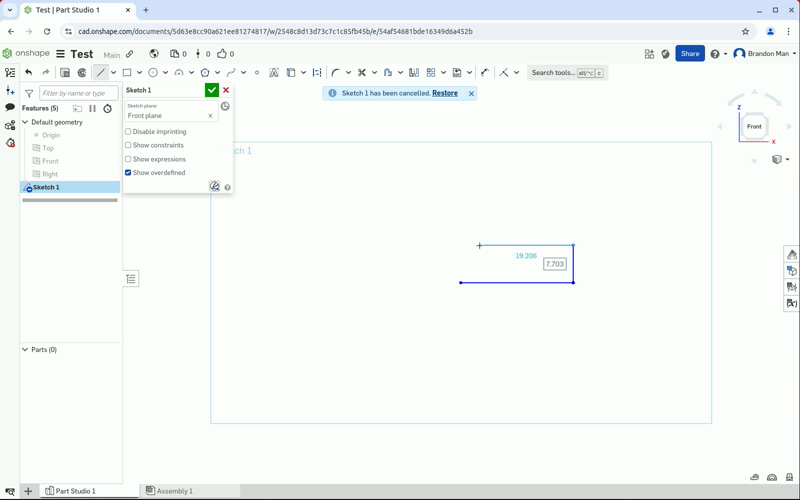
click(479, 245)
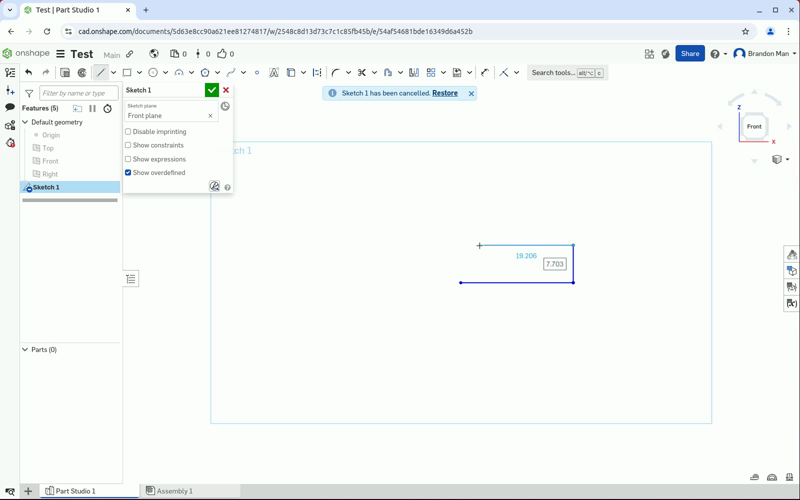
key_up(shift)
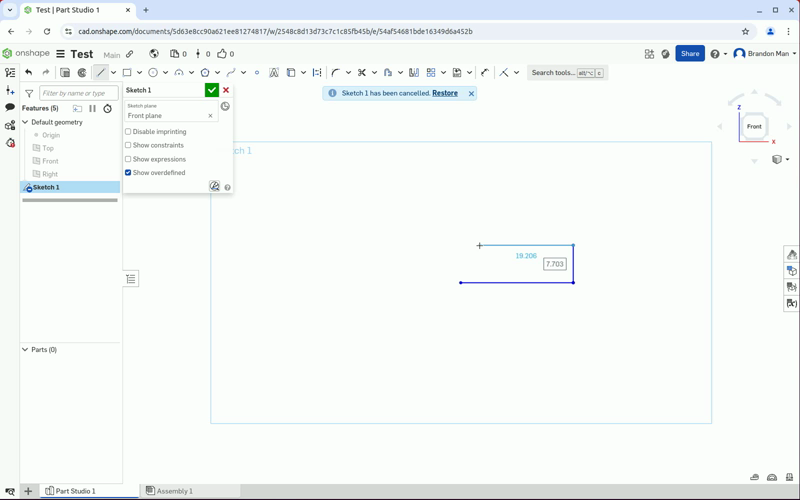
key_down(shift)
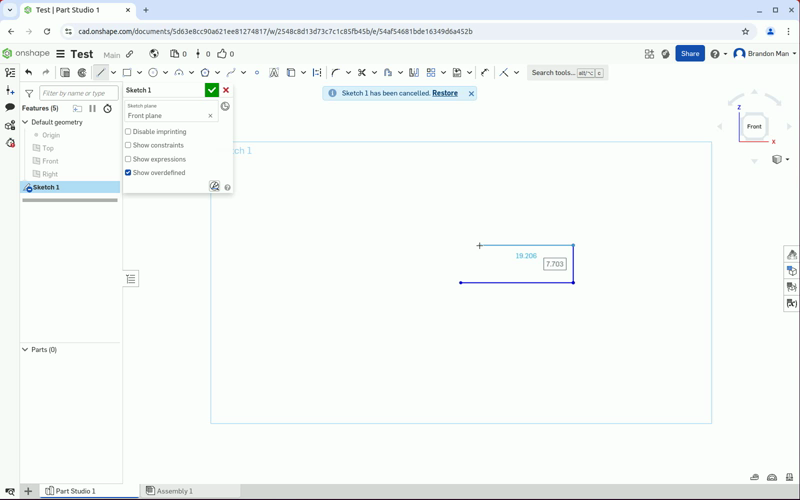
mouse_move(509, 245)
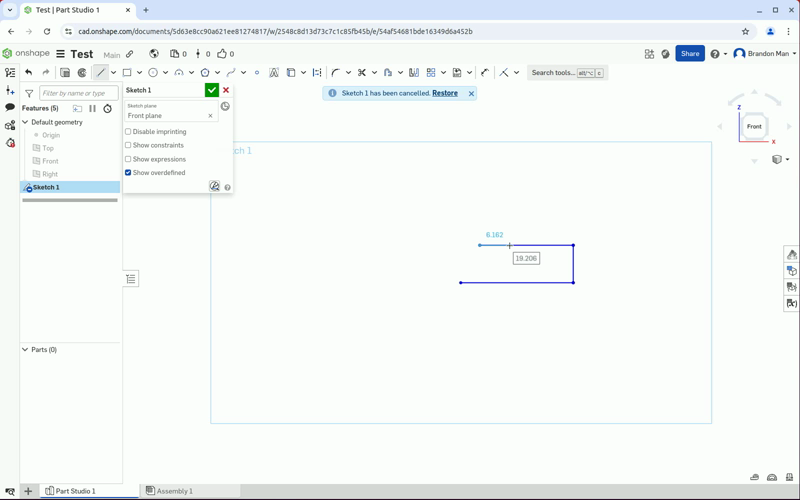
mouse_move(479, 208)
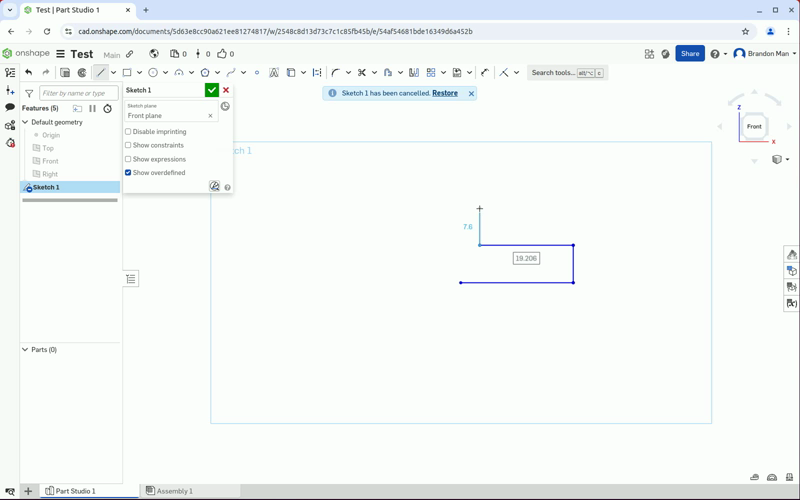
click(479, 208)
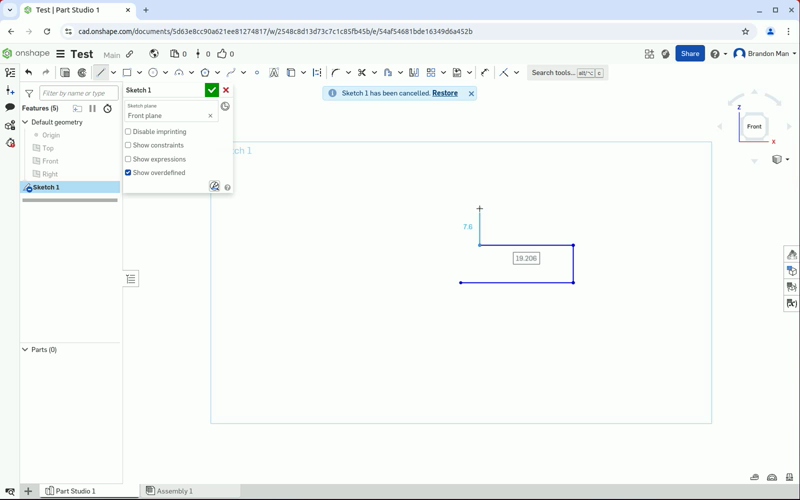
key_up(shift)
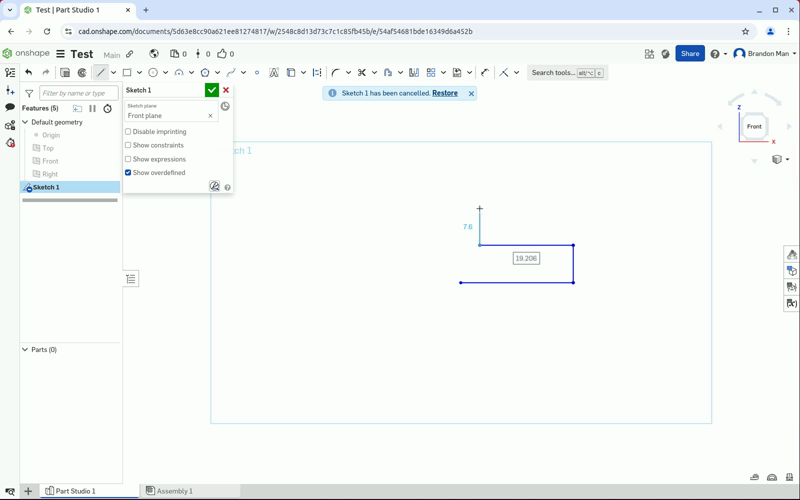
key_down(shift)
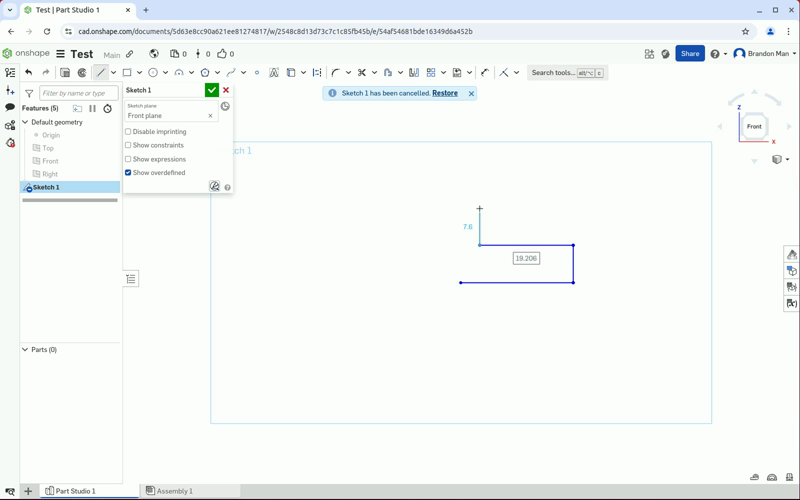
mouse_move(509, 208)
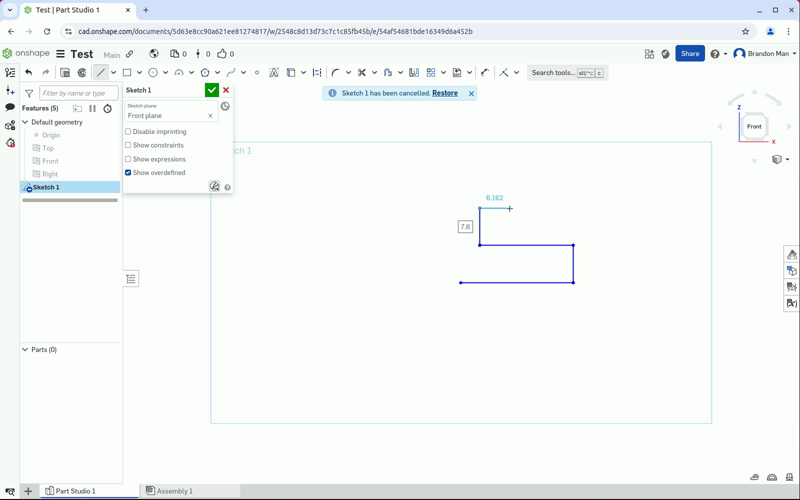
mouse_move(460, 208)
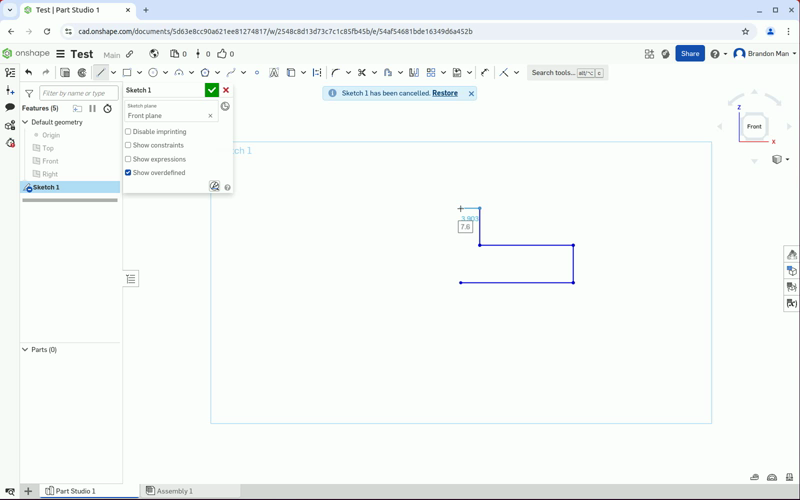
click(460, 208)
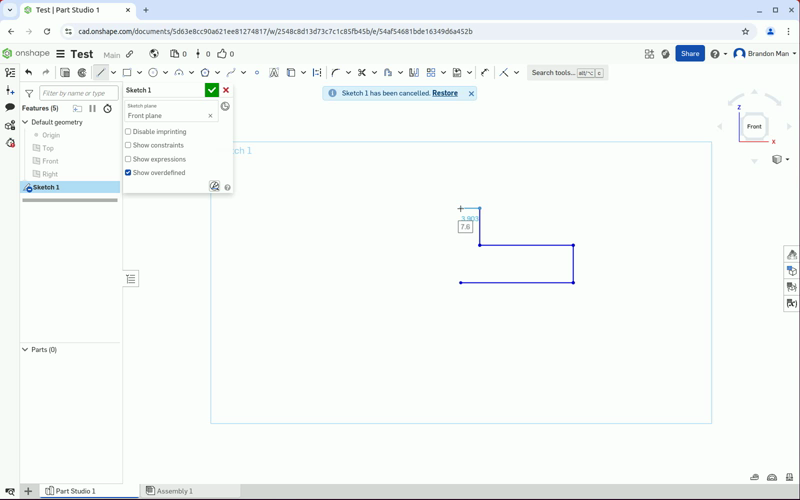
key_up(shift)
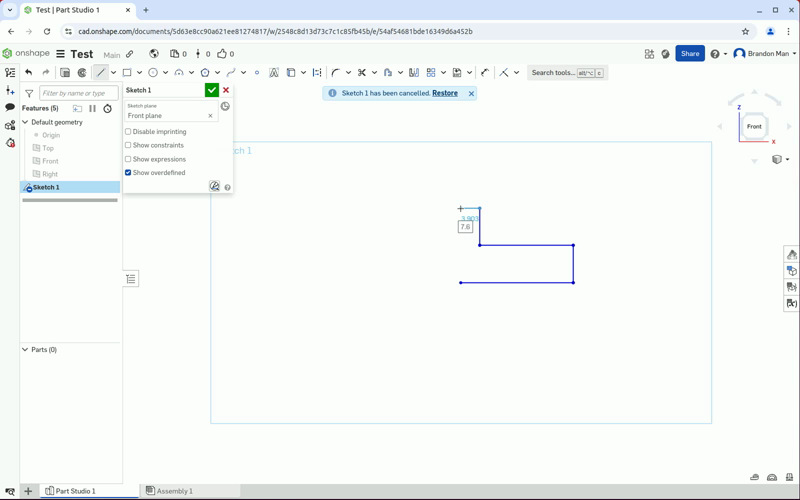
key_down(shift)
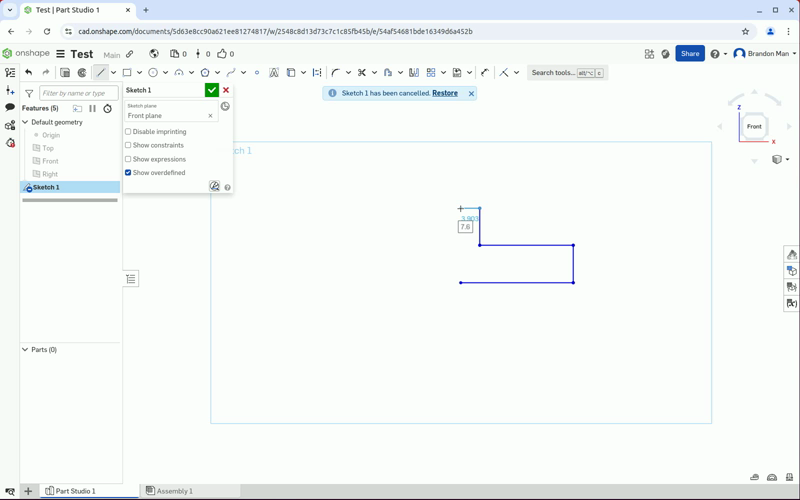
mouse_move(460, 282)
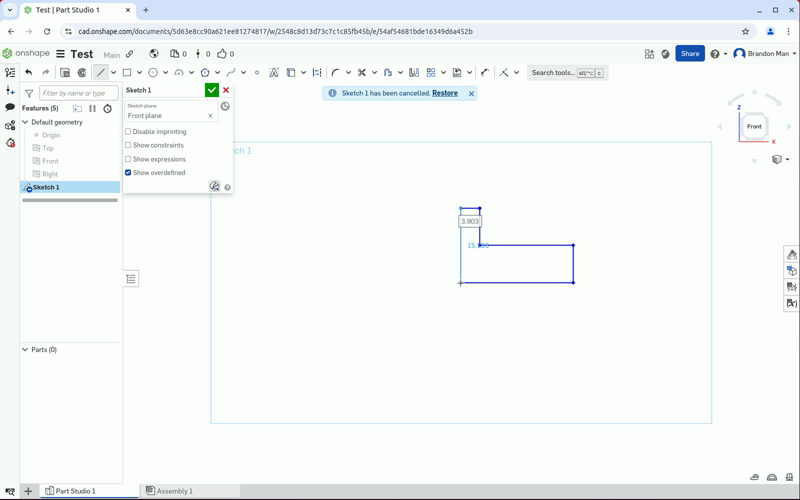
key_up(shift)
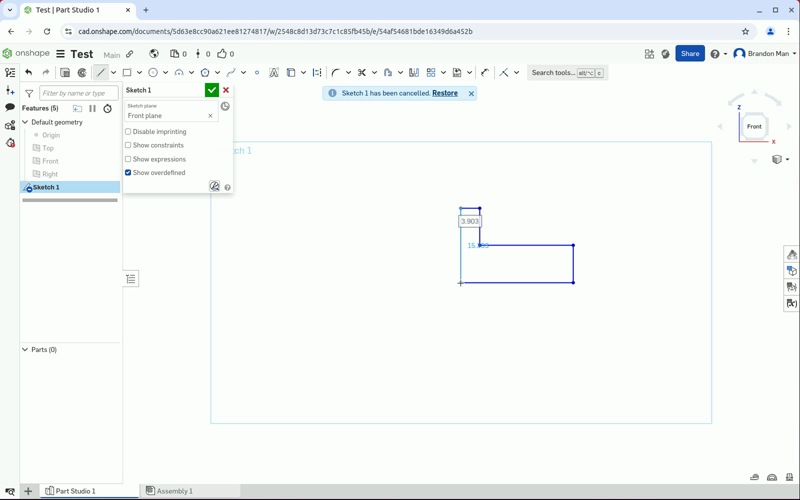
click(460, 282)
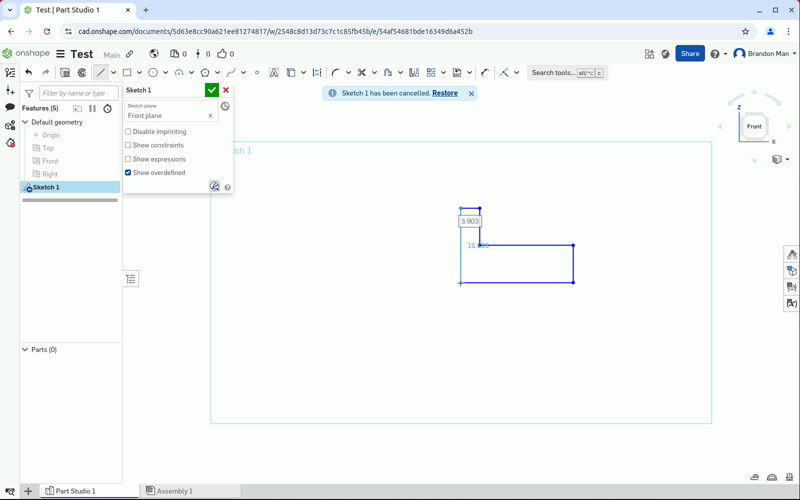
key(esc)
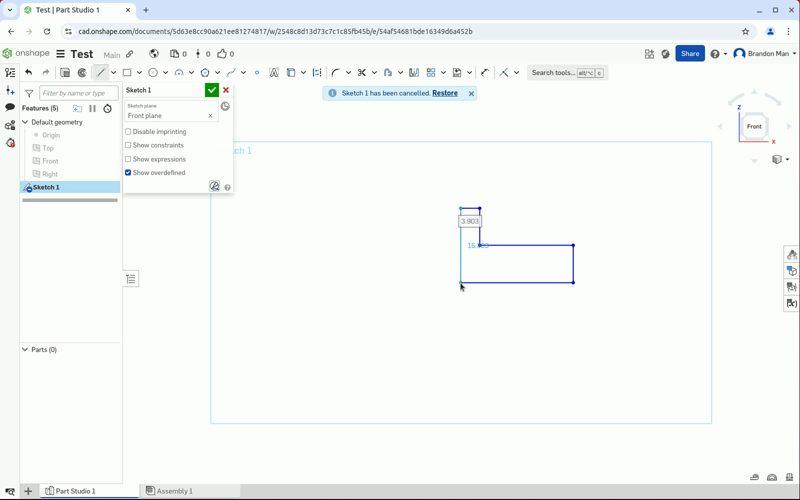
mouse_move(474, 265)
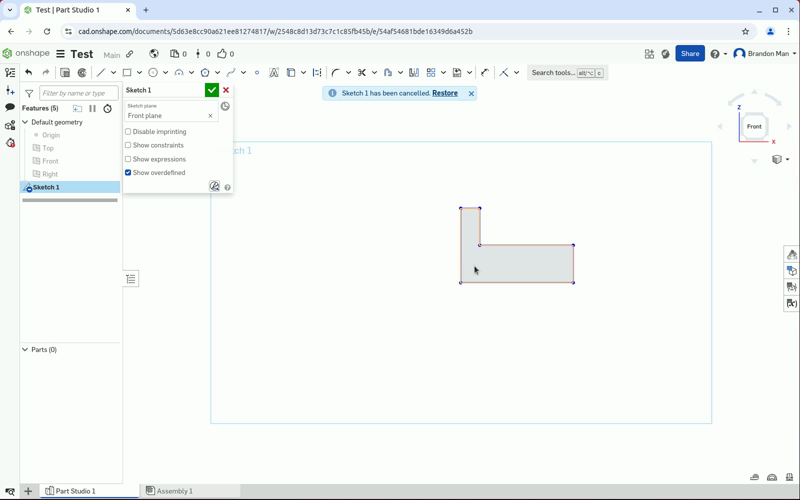
click(474, 265)
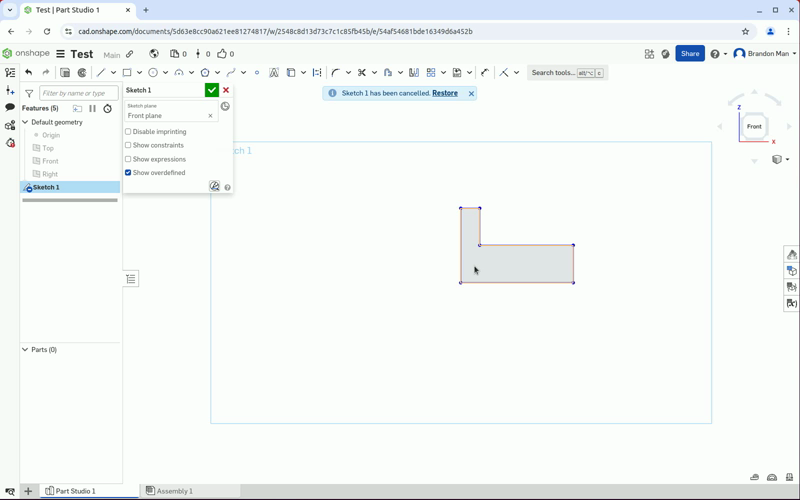
mouse_move(73, 352)
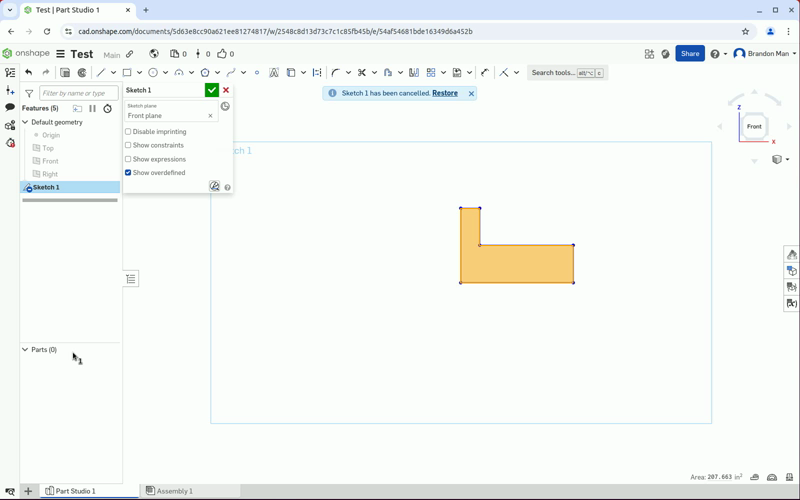
key(shift+y)
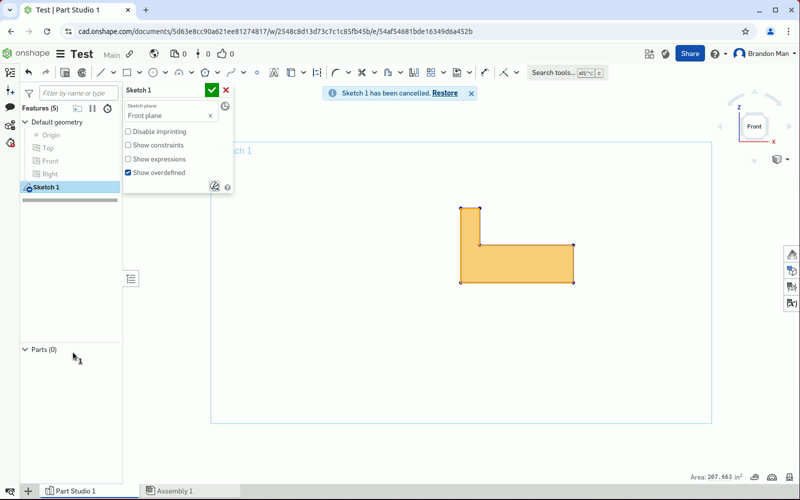
key(shift+e)
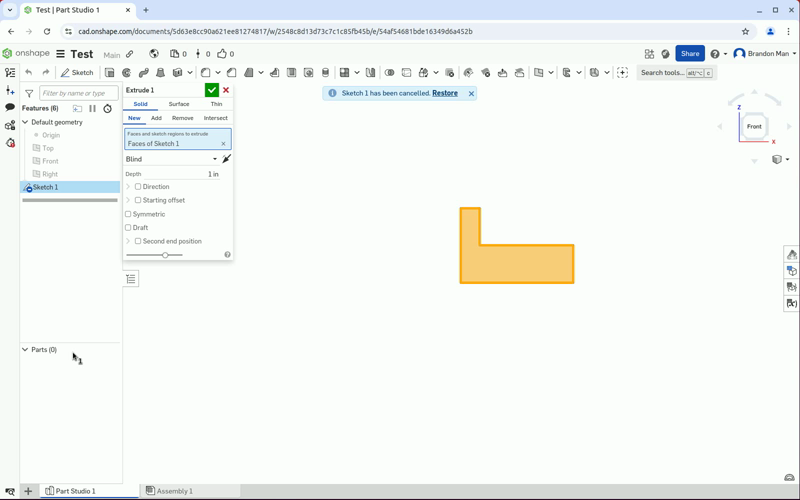
mouse_move(143, 106)
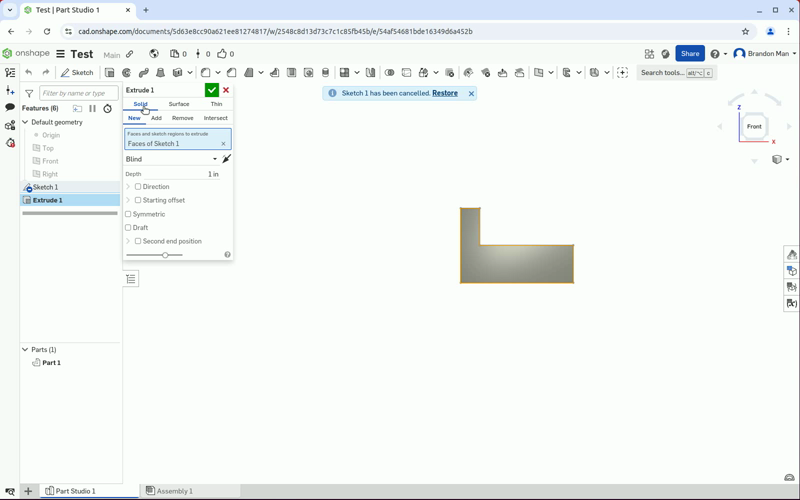
click(143, 106)
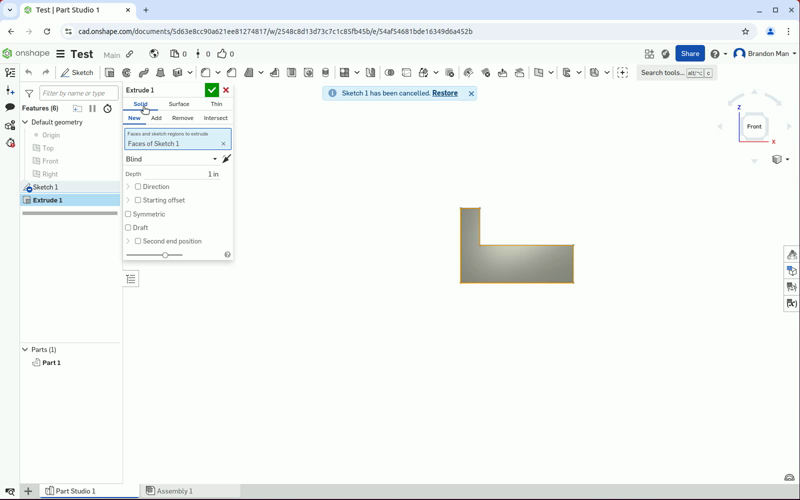
mouse_move(137, 120)
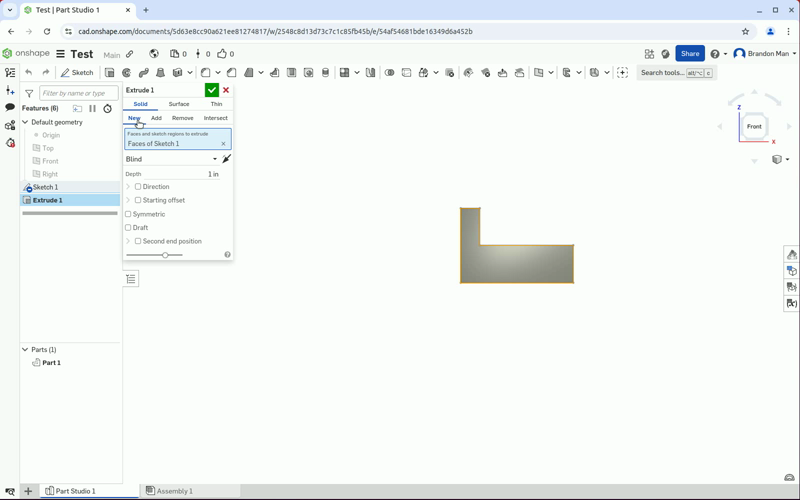
click(137, 120)
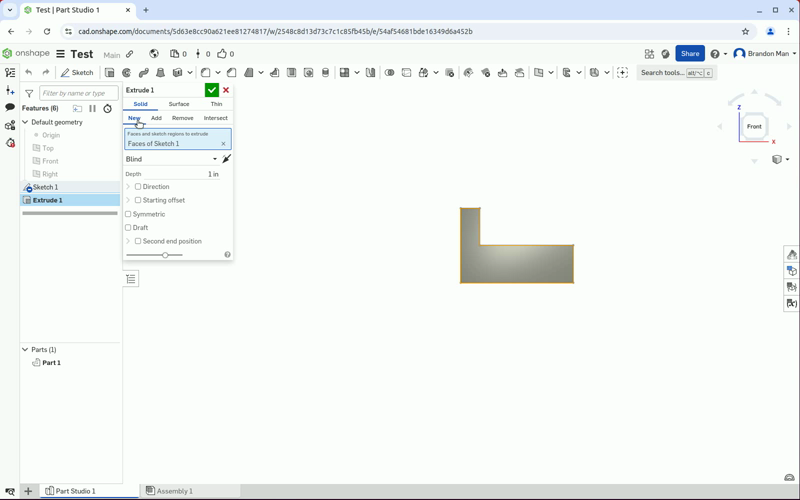
key(tab, 4)
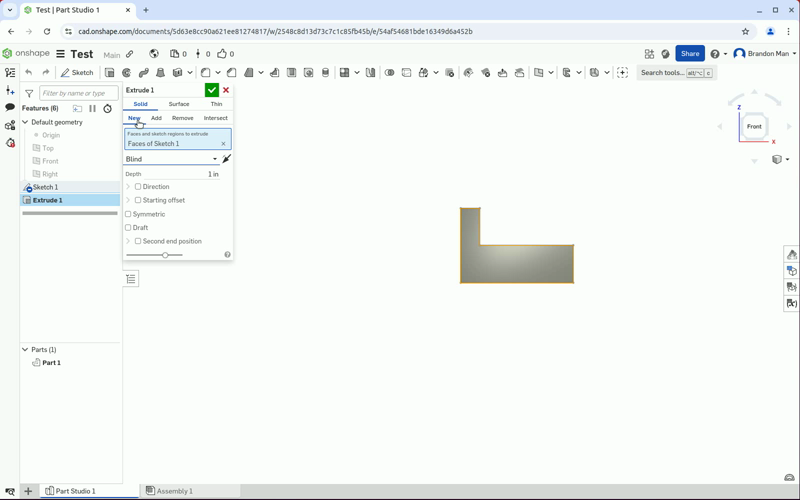
text(15.406)
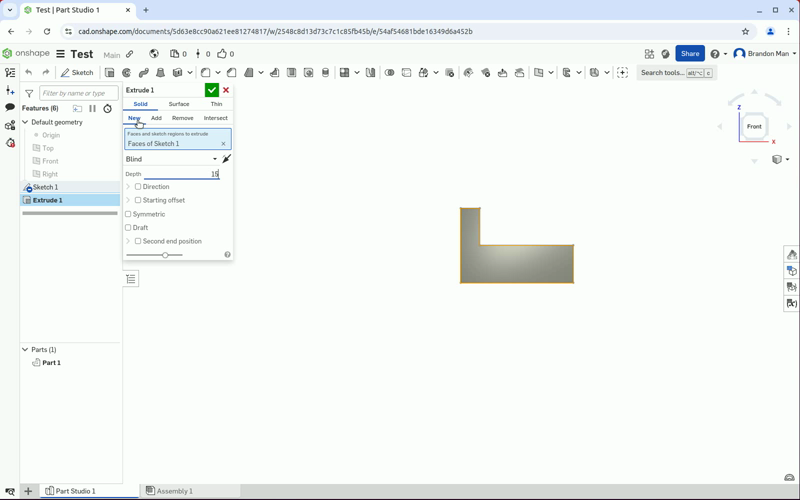
key(tab, 3)
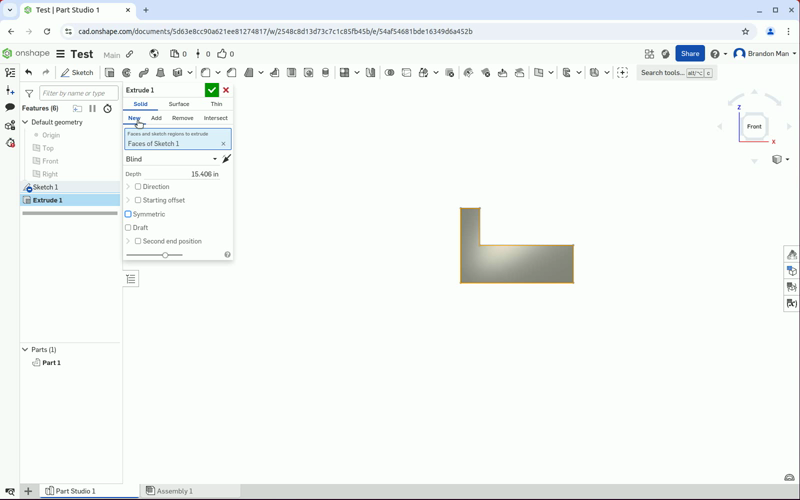
key(space)
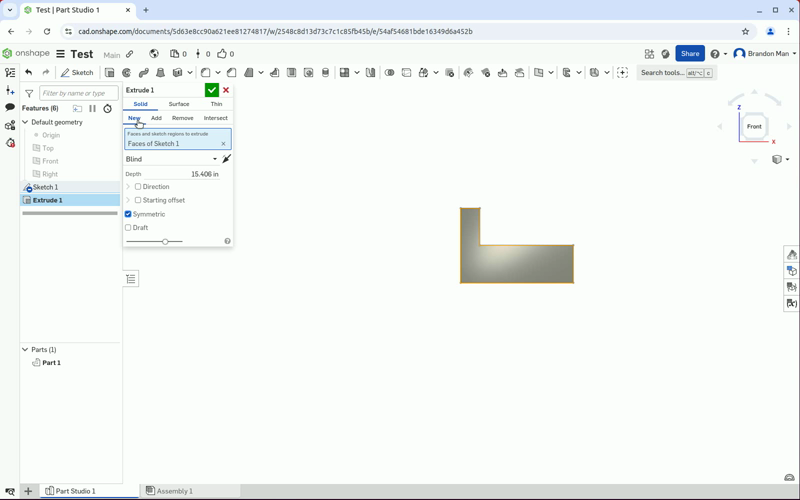
key(enter)
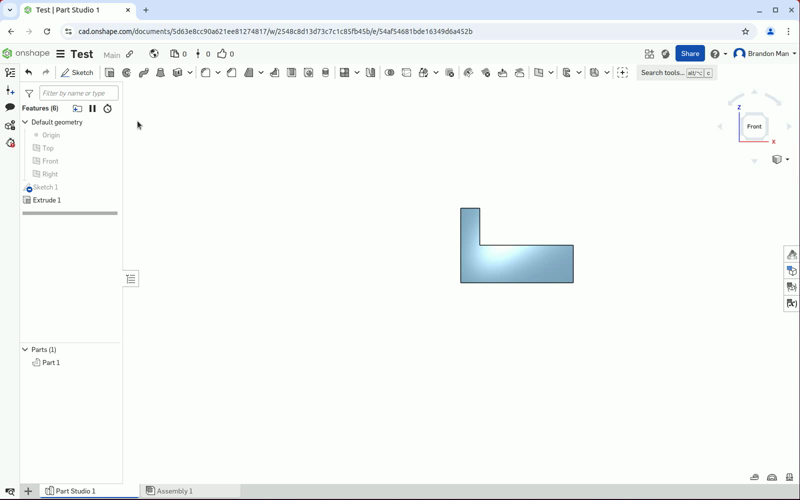
key(shift+h)
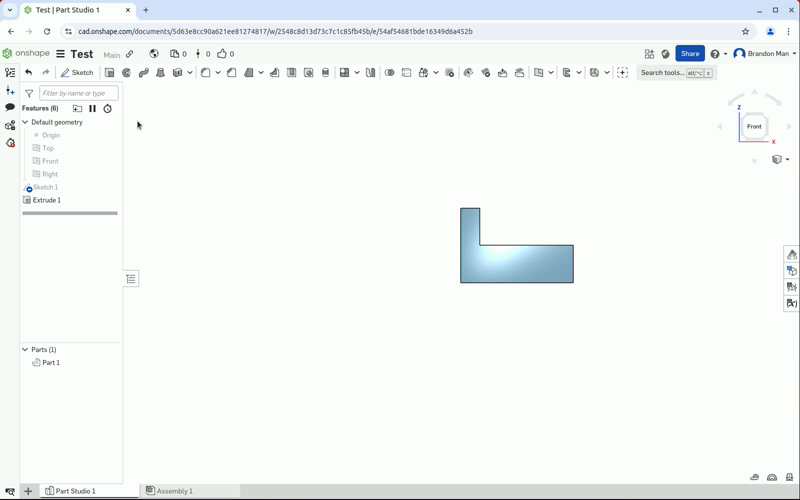
key(shift+h)
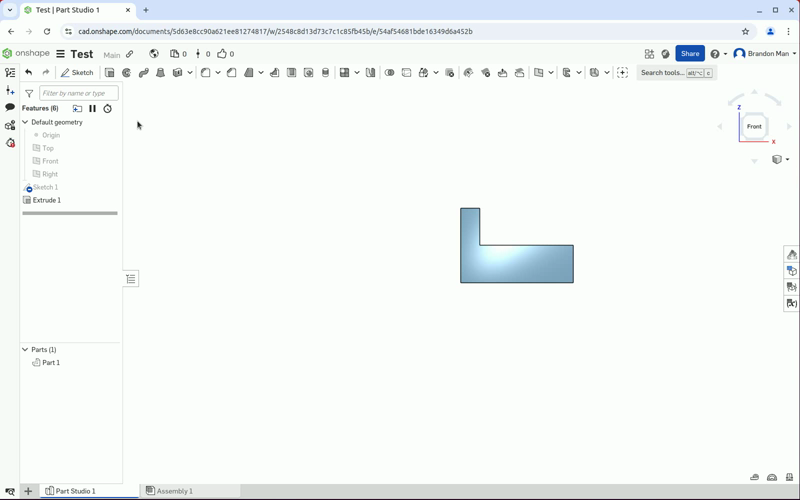
mouse_move(73, 189)
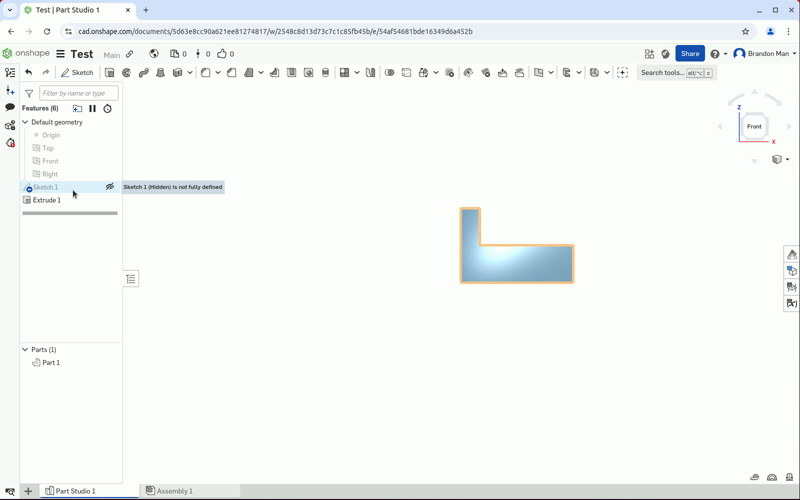
click(73, 189)
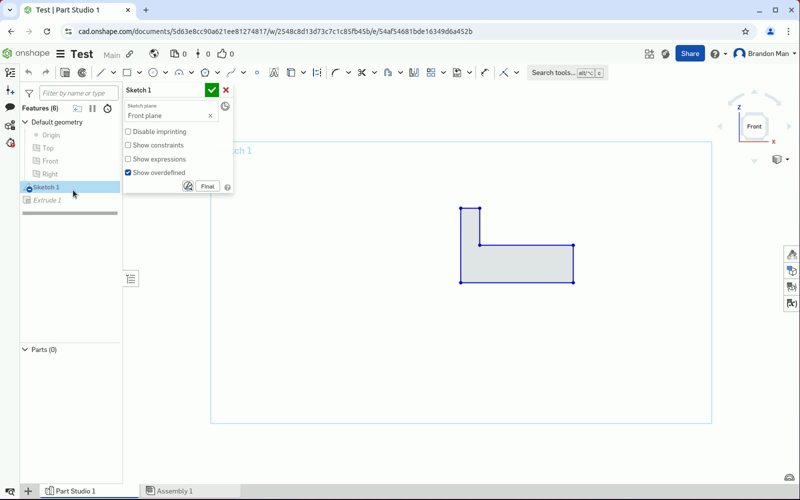
mouse_move(229, 92)
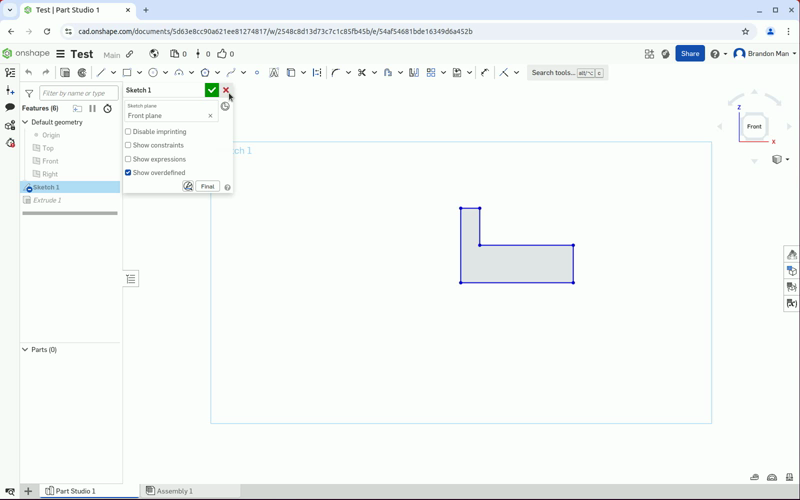
click(229, 92)
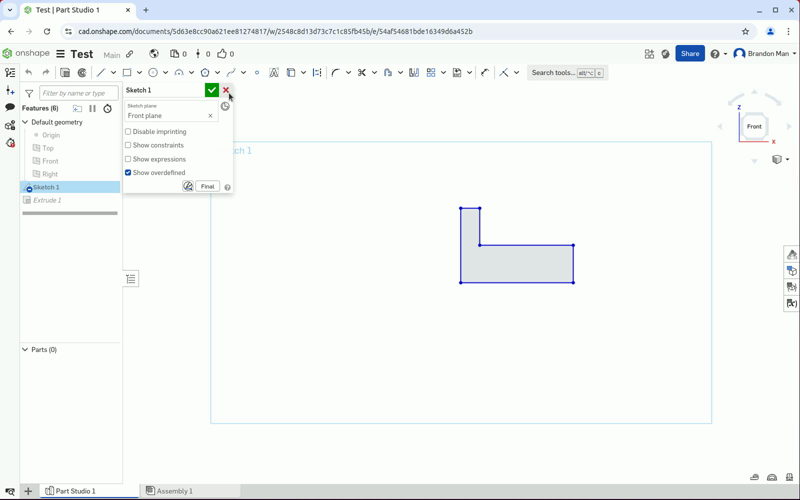
key(shift+s)
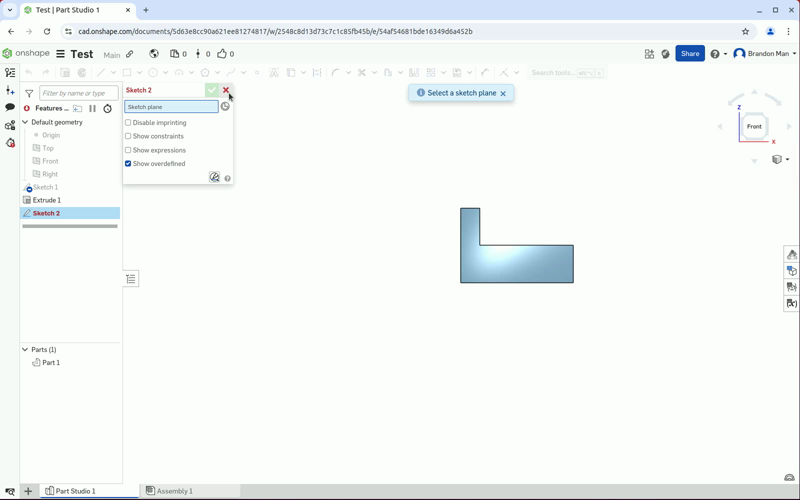
mouse_move(73, 163)
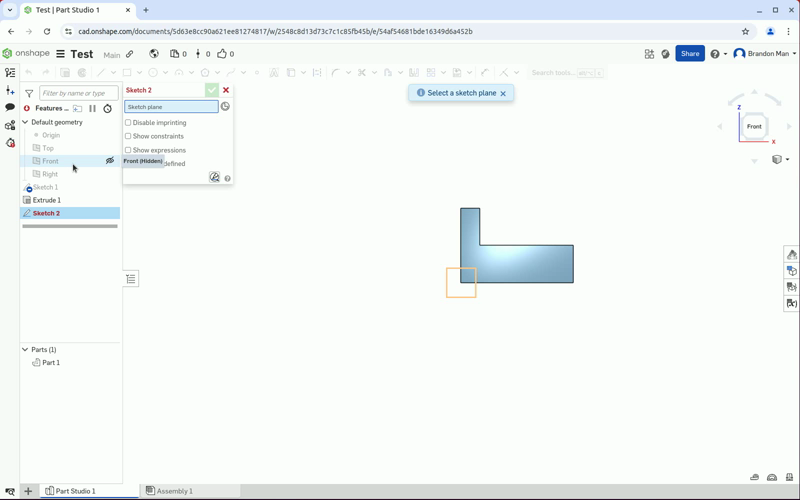
click(73, 163)
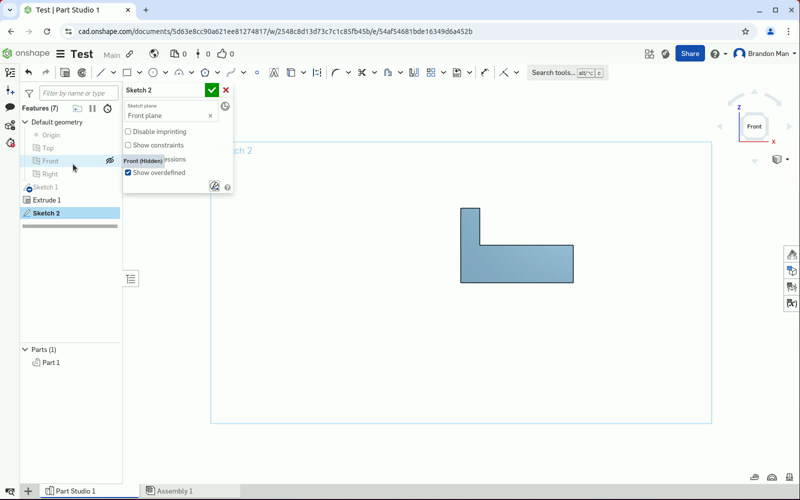
mouse_move(73, 352)
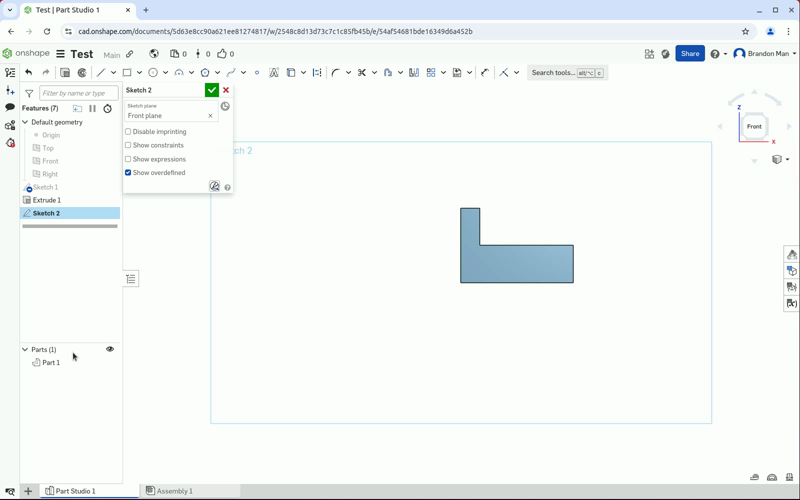
key(y)
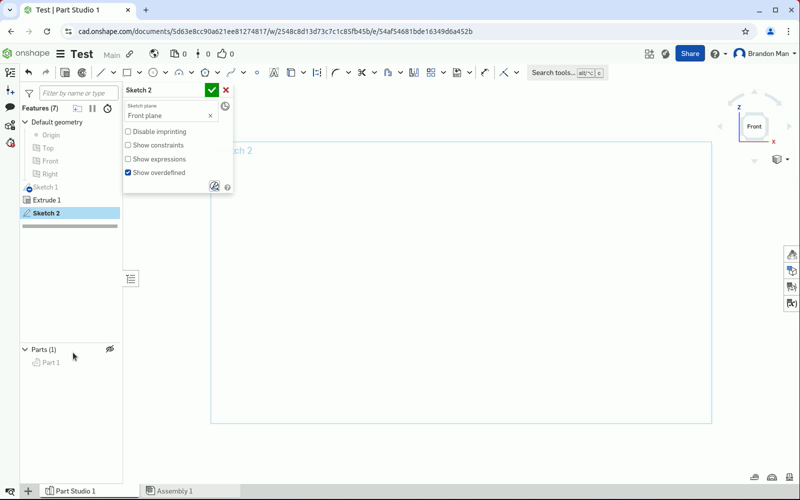
key(l)
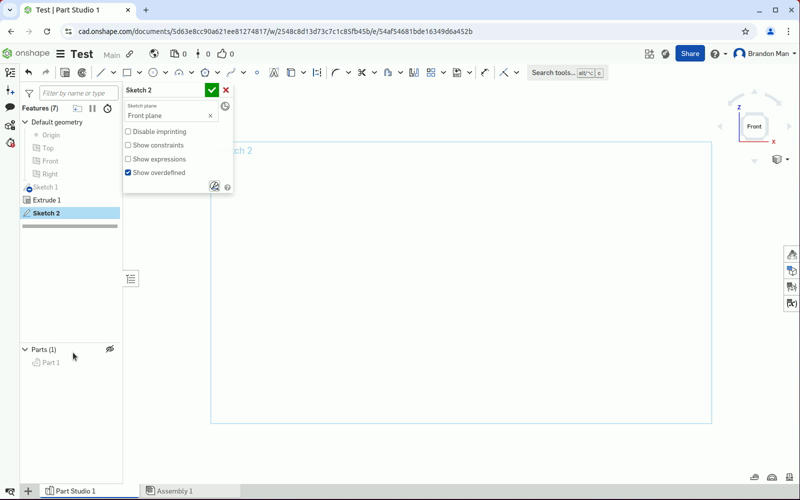
key_down(shift)
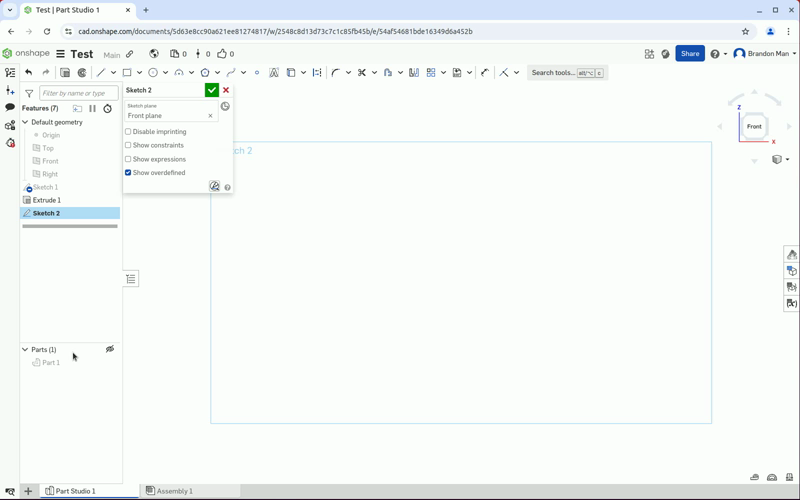
mouse_move(535, 282)
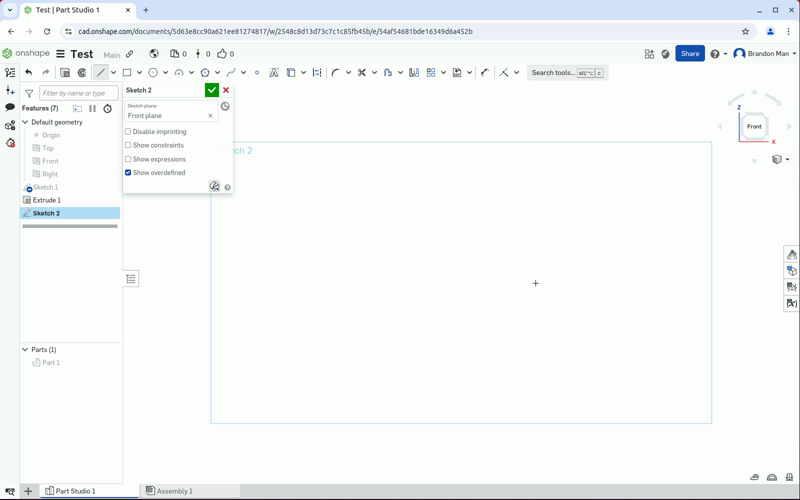
click(535, 282)
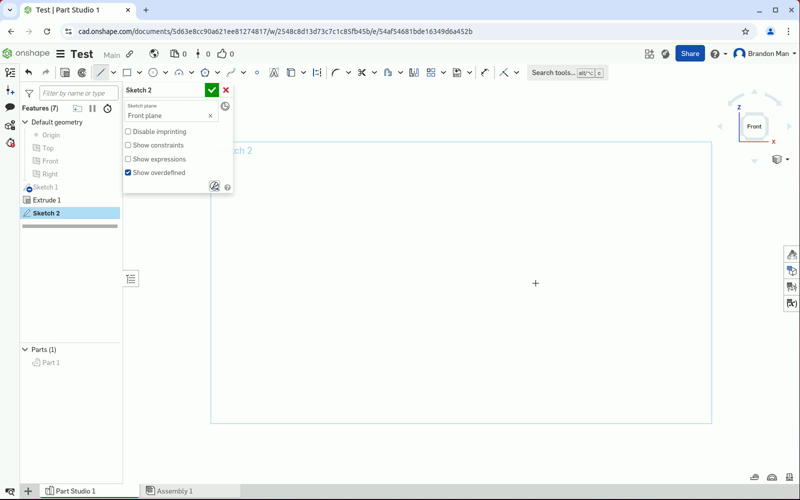
key_up(shift)
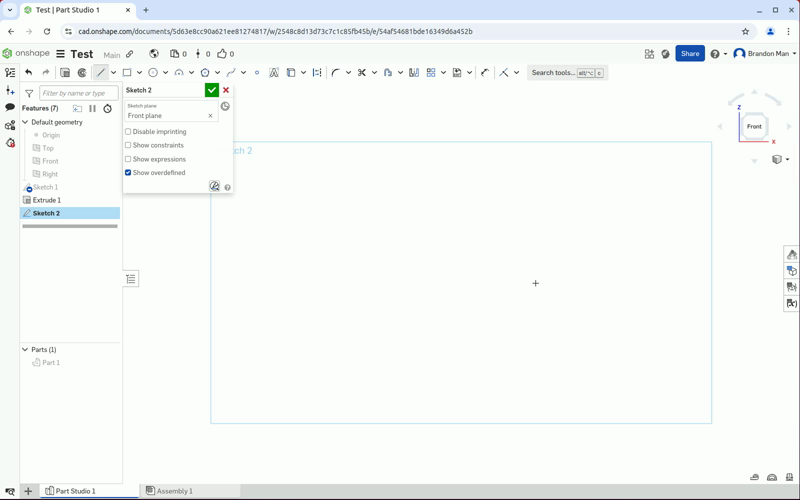
key_down(shift)
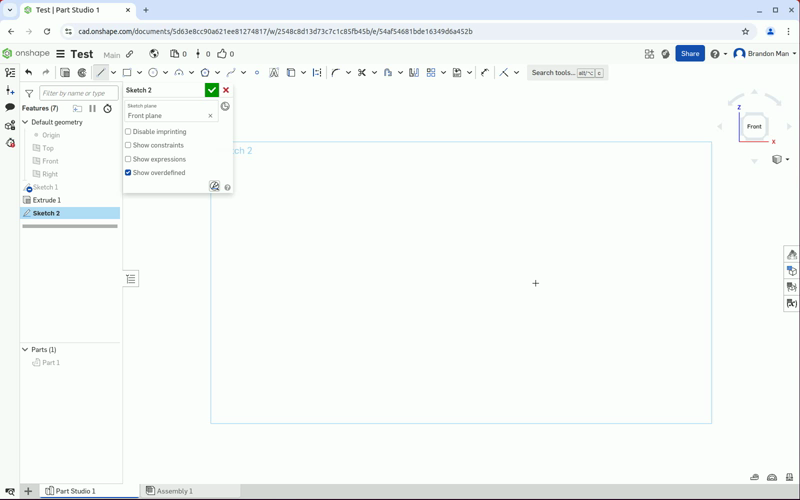
mouse_move(565, 282)
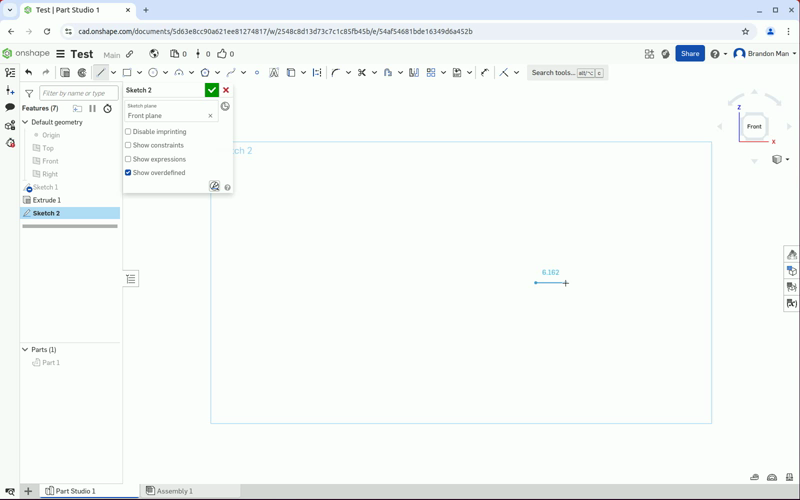
mouse_move(574, 282)
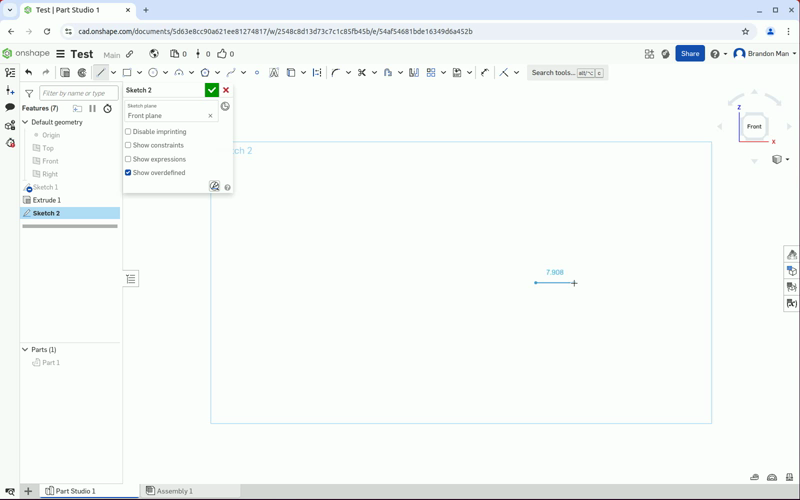
click(574, 282)
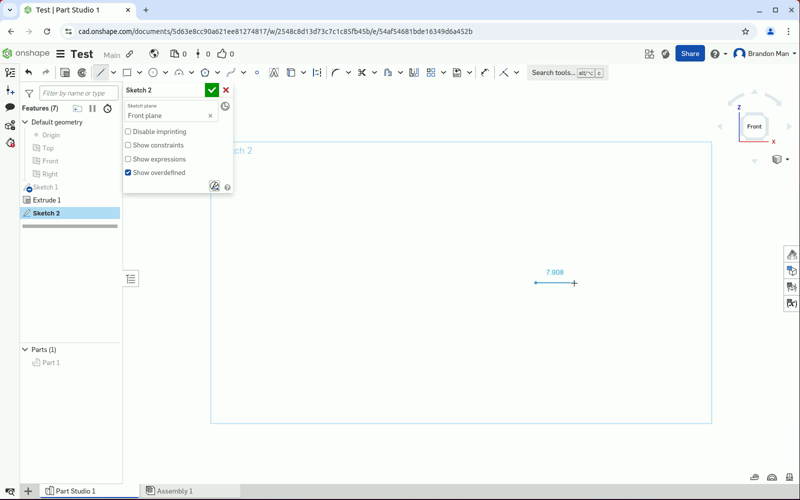
key_up(shift)
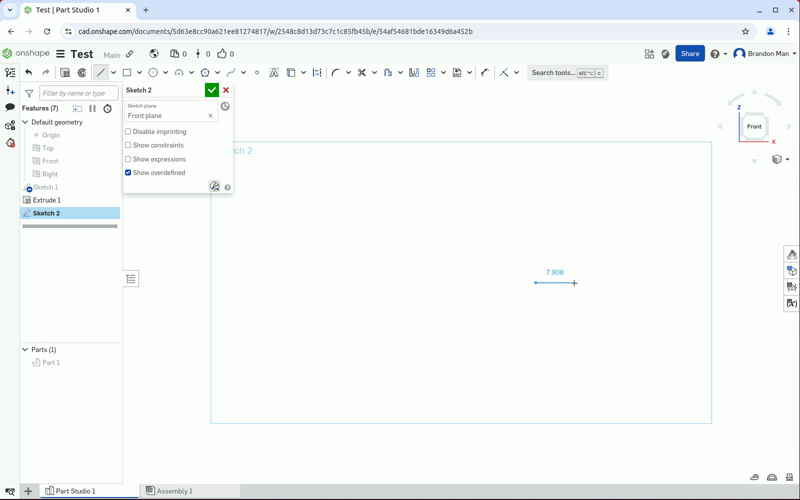
key_down(shift)
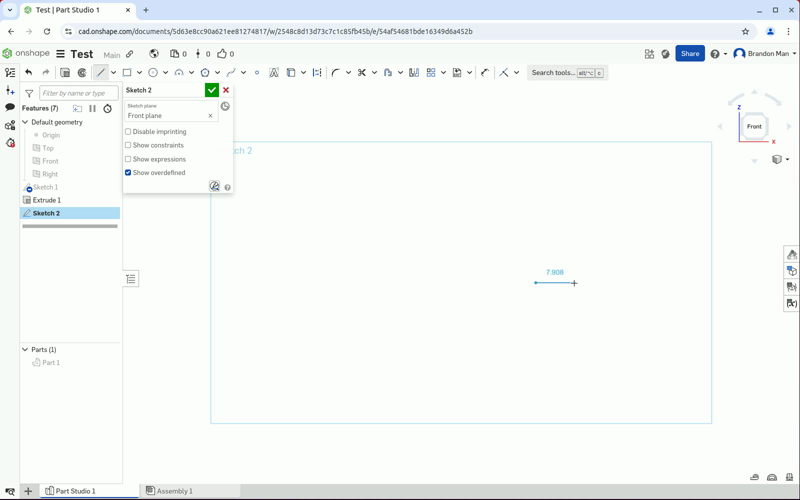
mouse_move(589, 282)
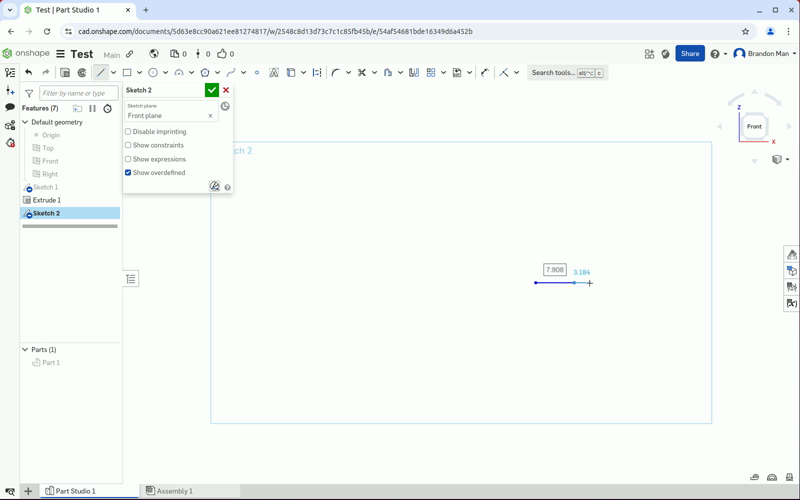
mouse_move(574, 244)
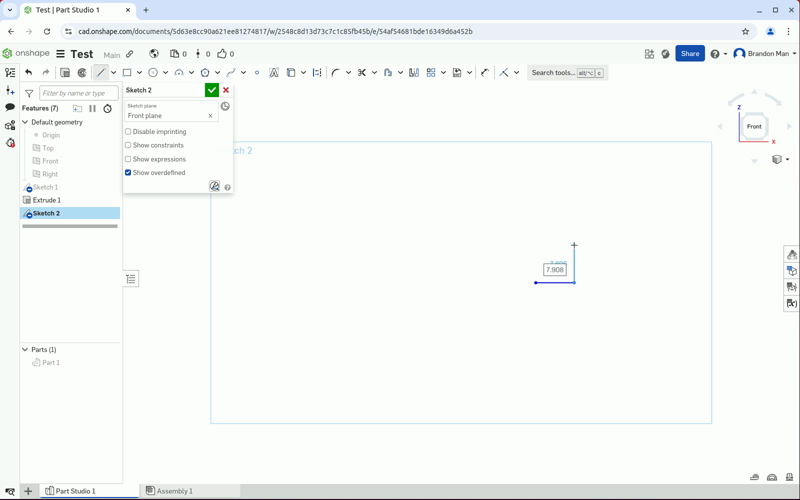
click(574, 244)
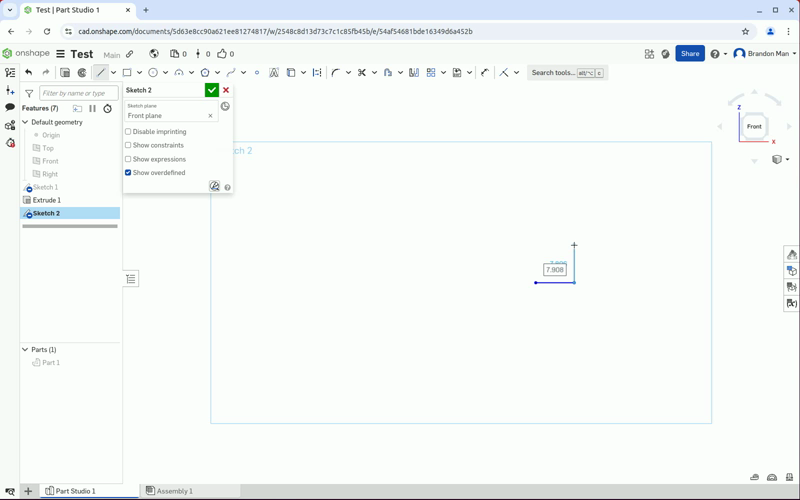
key_up(shift)
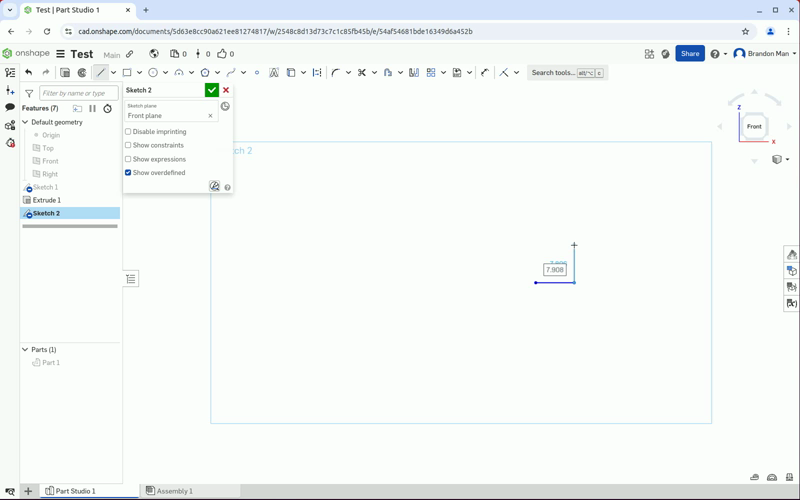
key_down(shift)
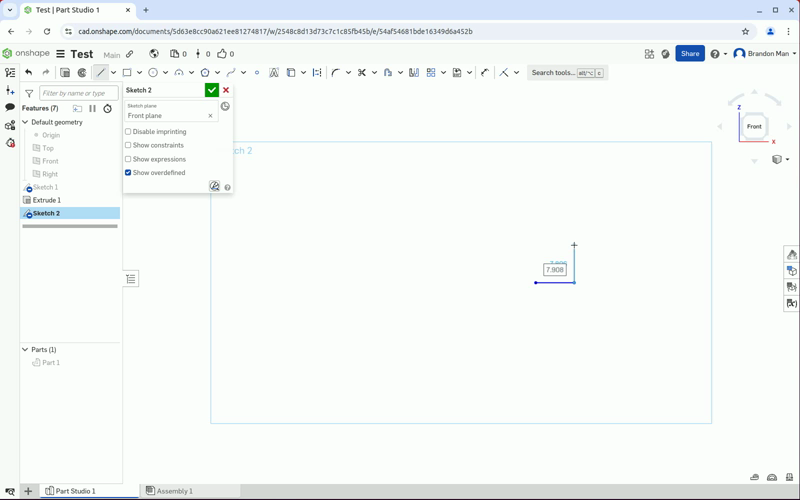
mouse_move(589, 244)
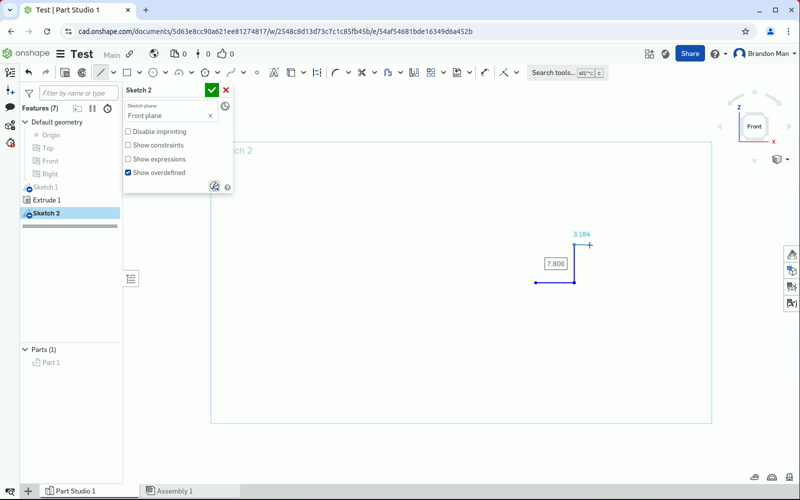
mouse_move(535, 244)
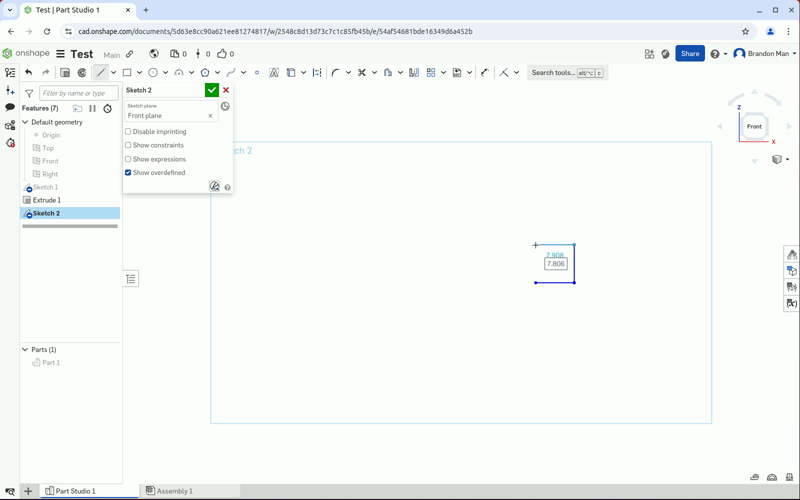
click(535, 244)
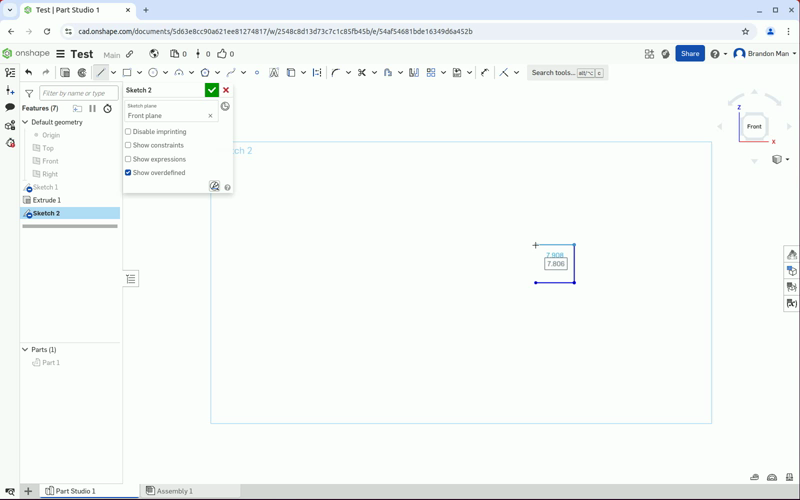
key_up(shift)
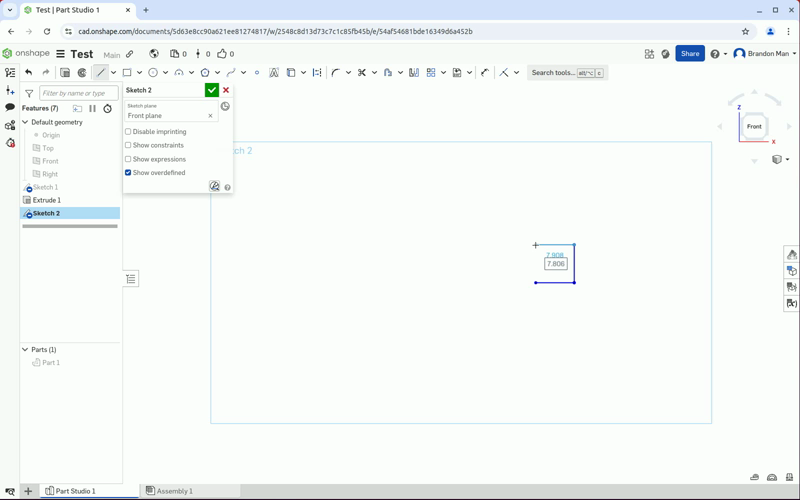
mouse_move(565, 244)
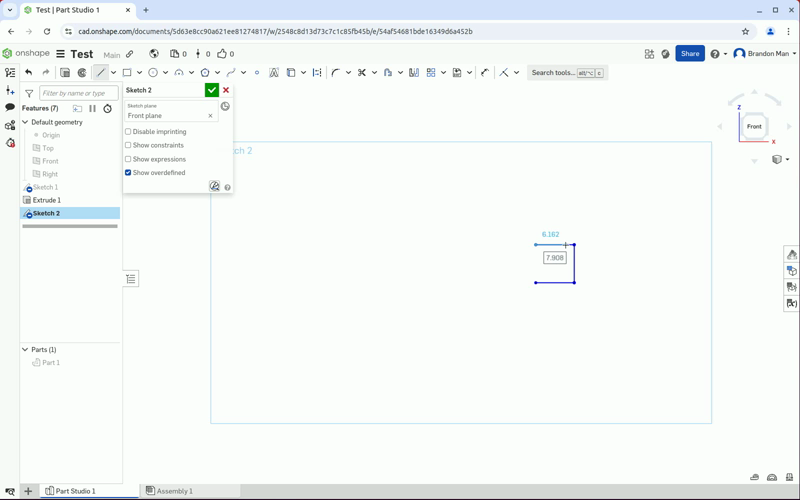
key_down(shift)
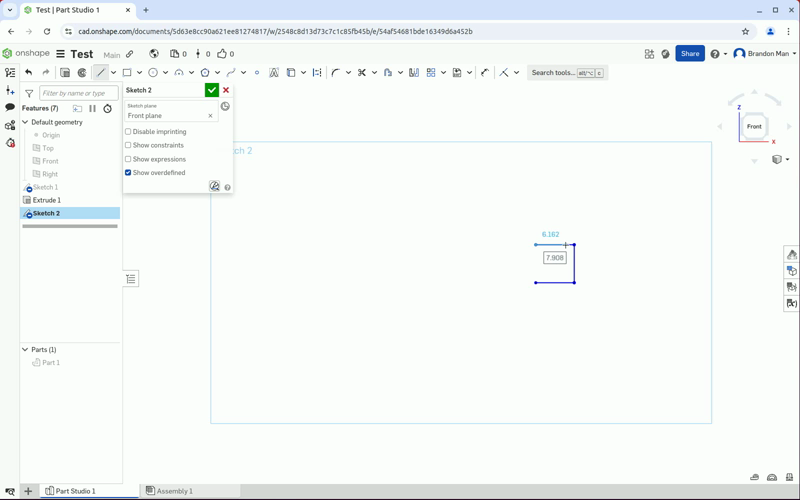
mouse_move(535, 282)
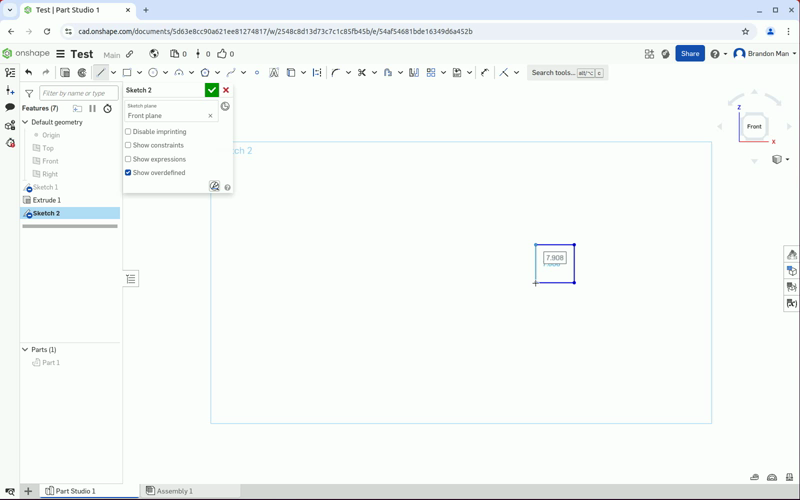
key_up(shift)
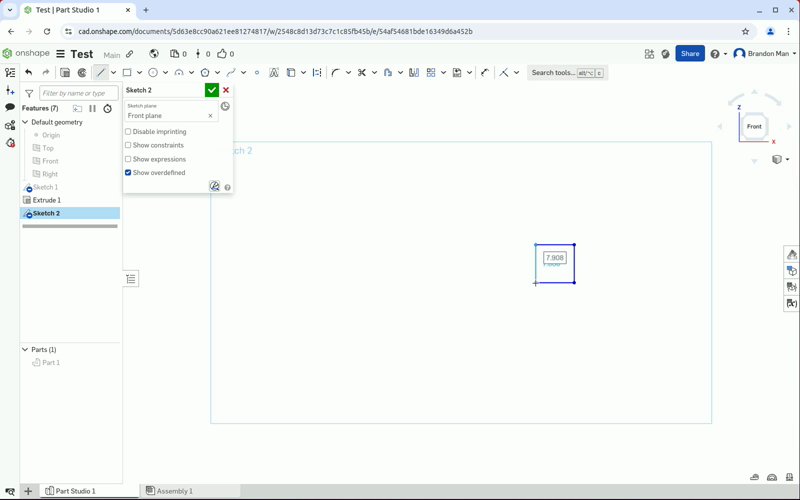
click(535, 282)
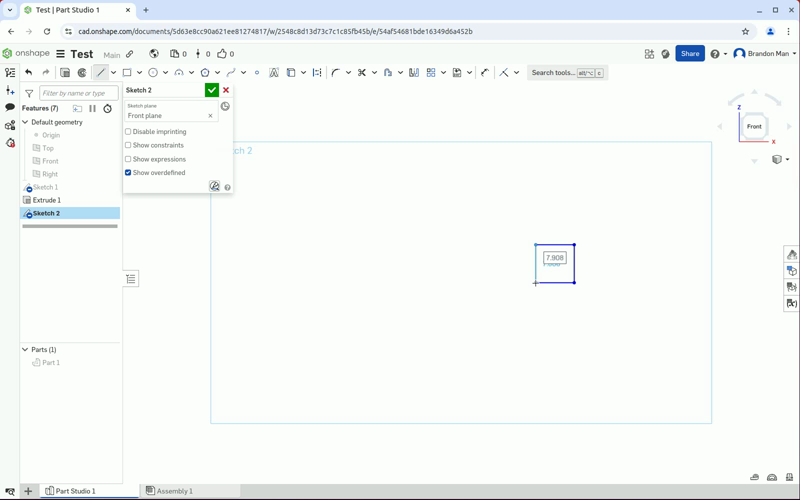
key(esc)
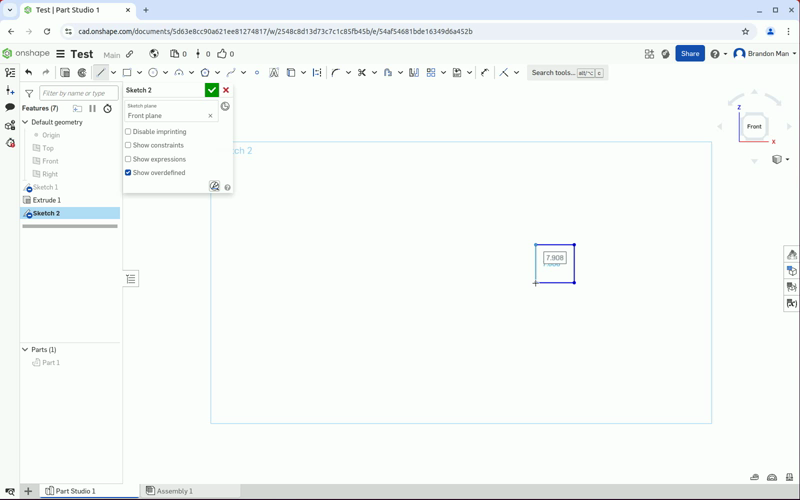
mouse_move(562, 256)
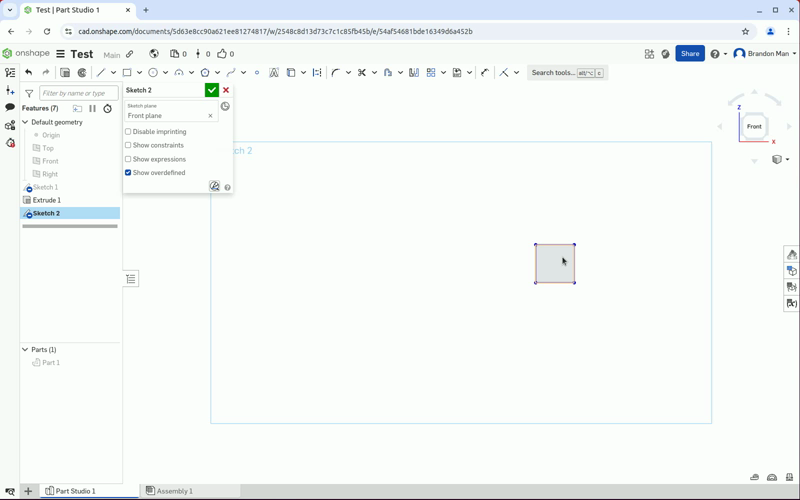
scroll(6)
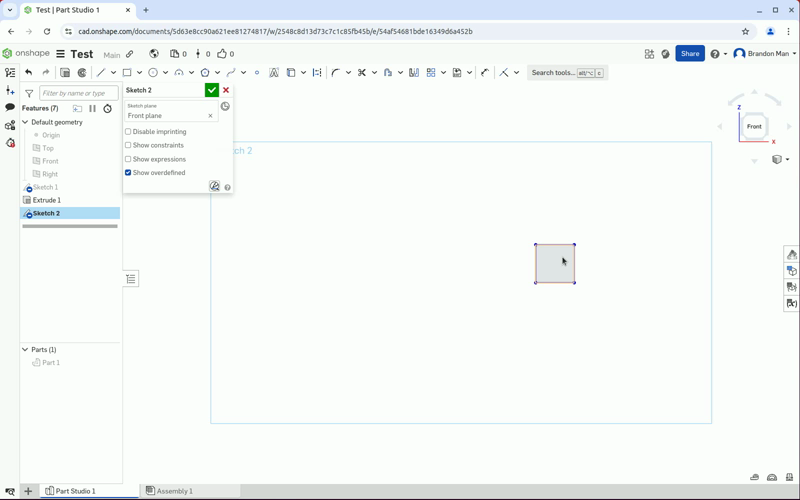
scroll(6)
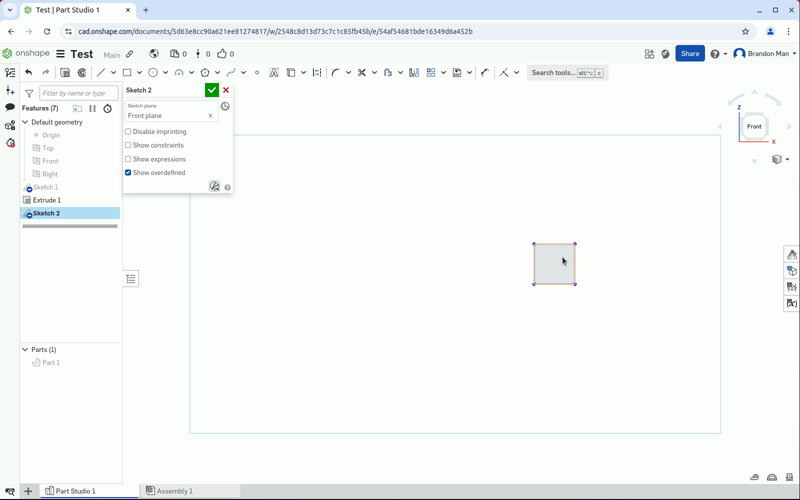
scroll(6)
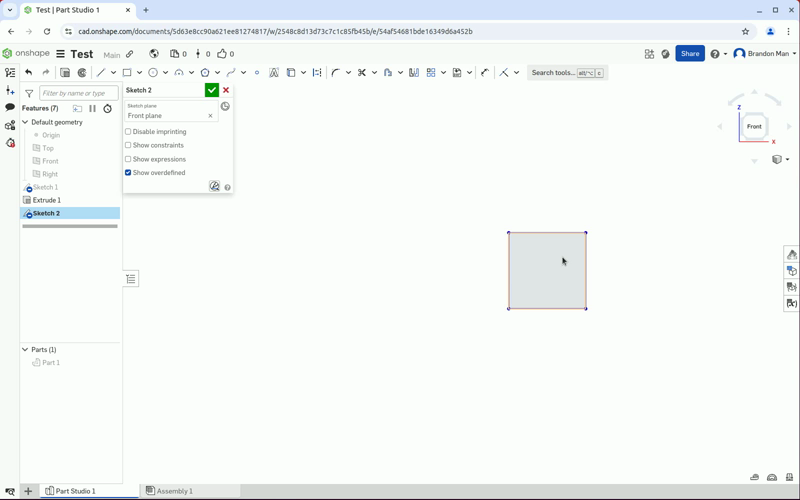
scroll(6)
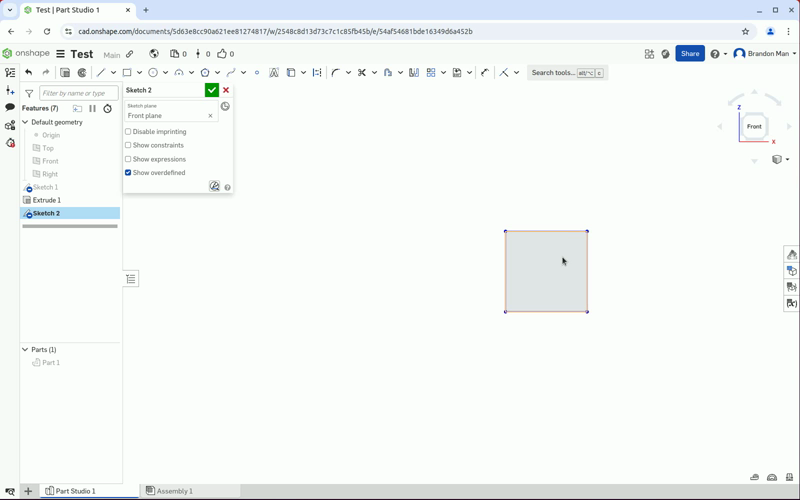
scroll(6)
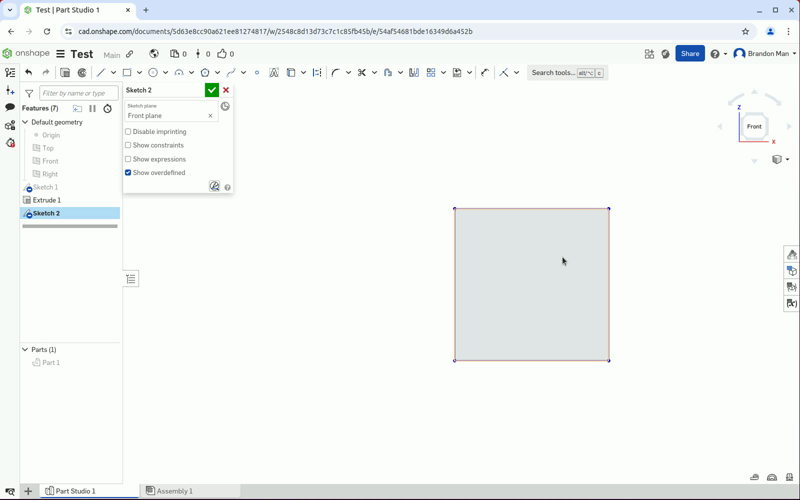
scroll(6)
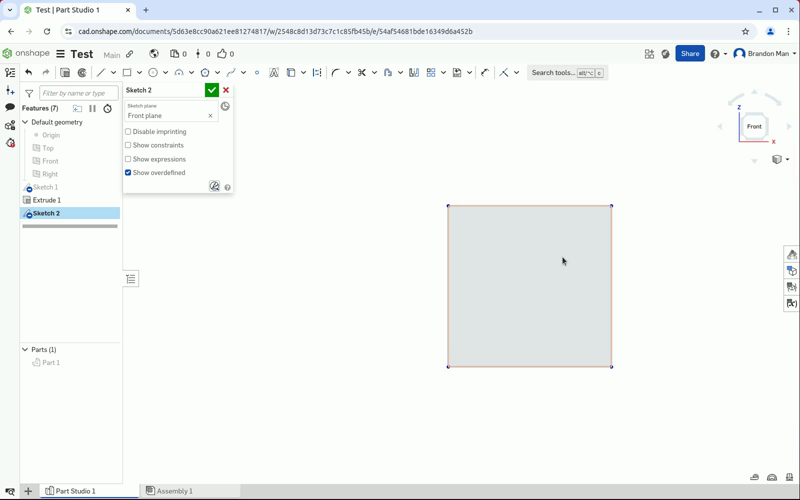
scroll(6)
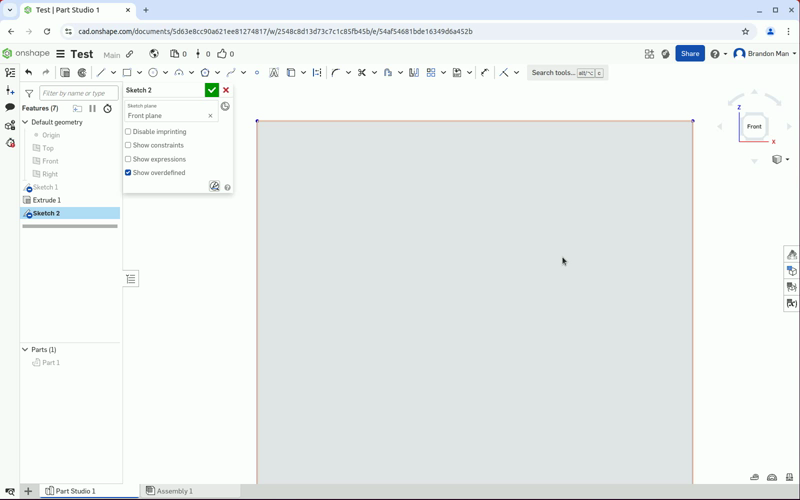
click(562, 256)
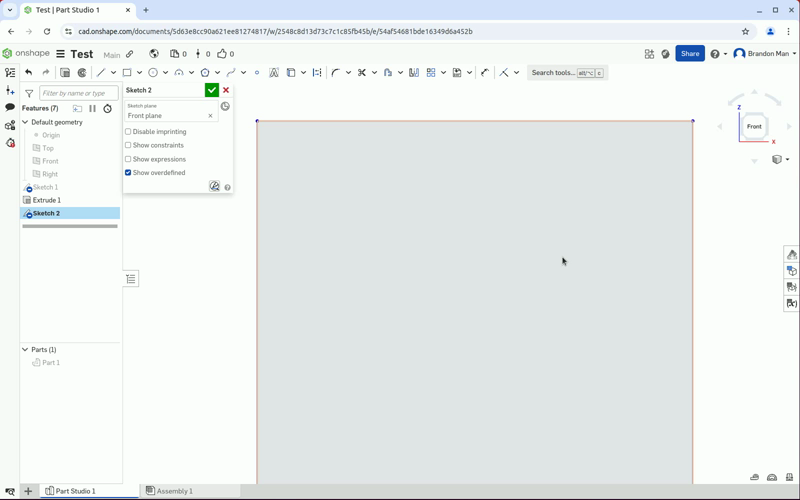
scroll(-6)
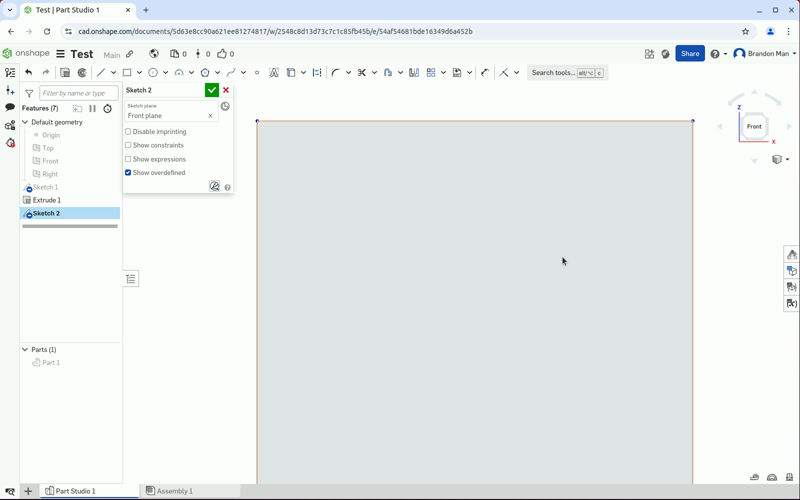
scroll(-6)
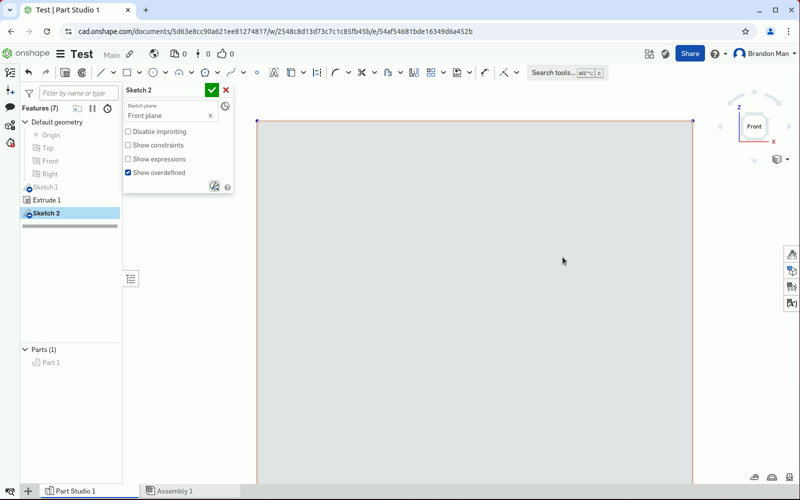
scroll(-6)
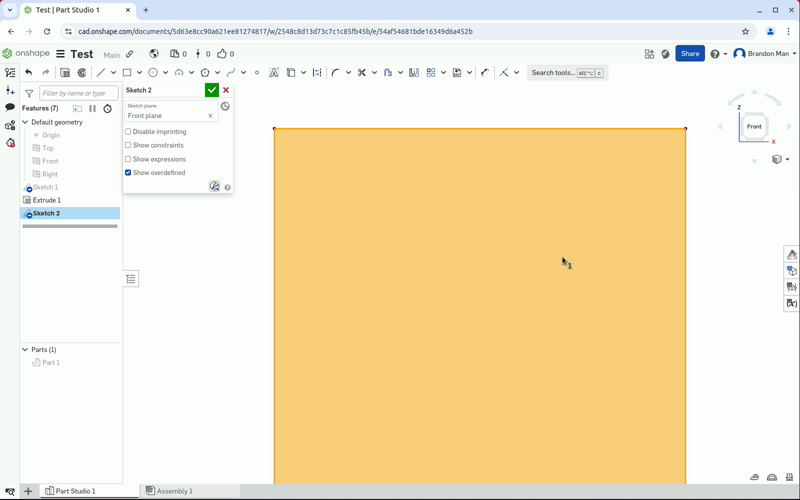
scroll(-6)
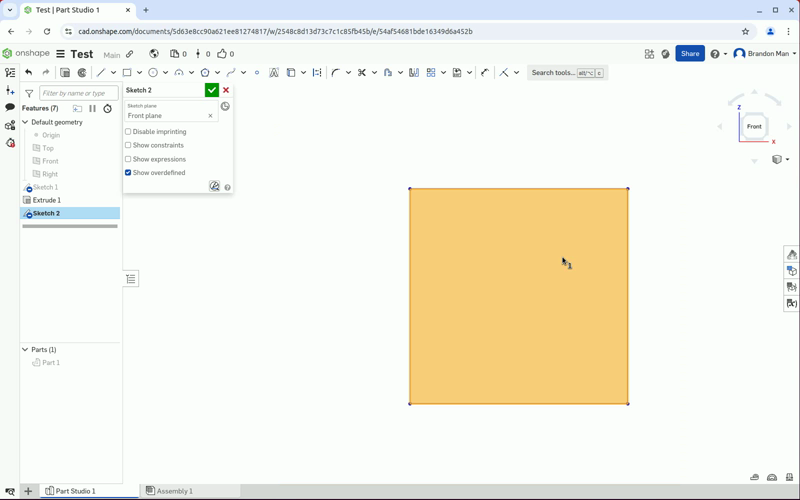
scroll(-6)
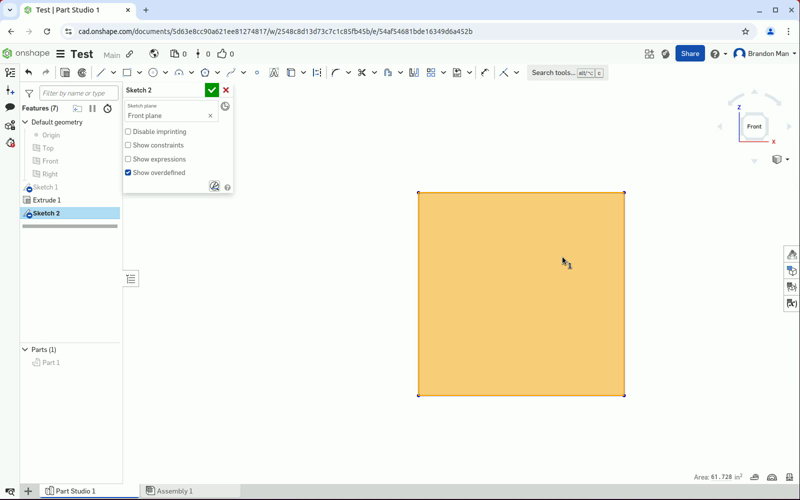
scroll(-6)
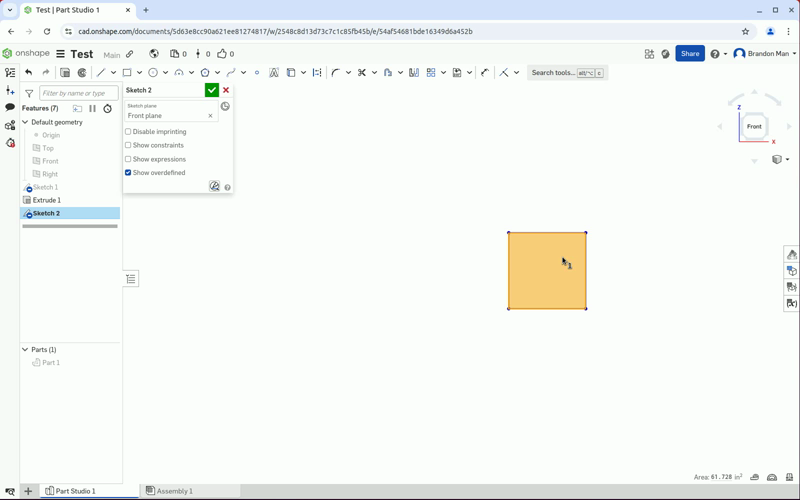
scroll(-6)
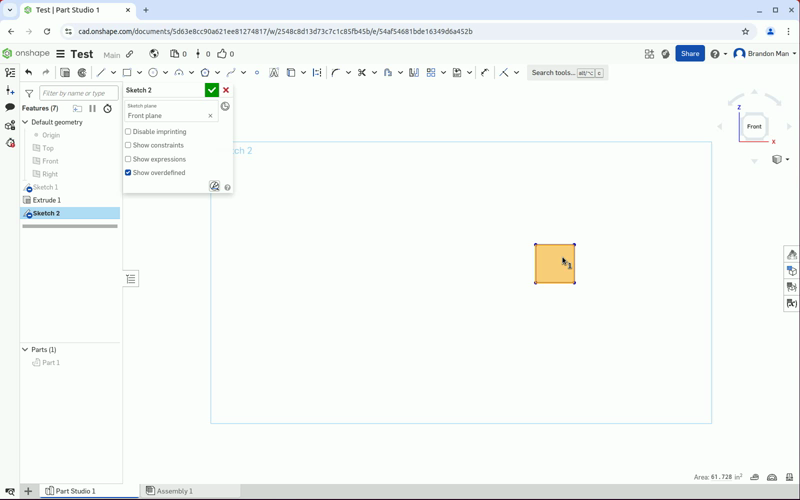
mouse_move(73, 352)
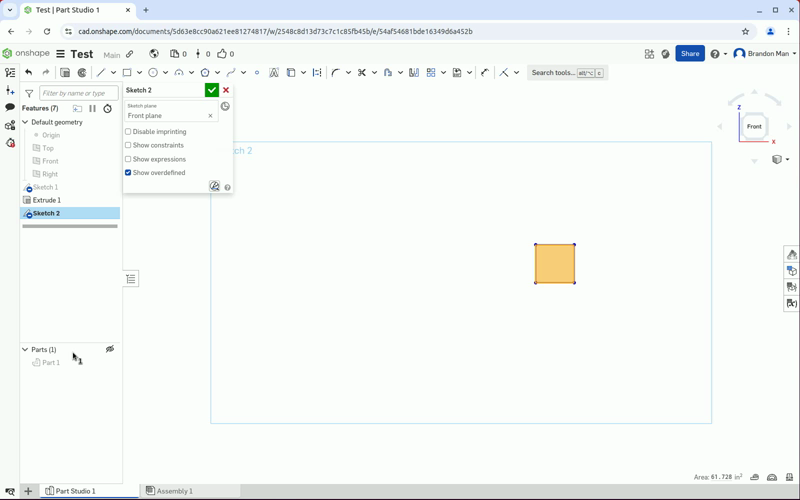
key(shift+y)
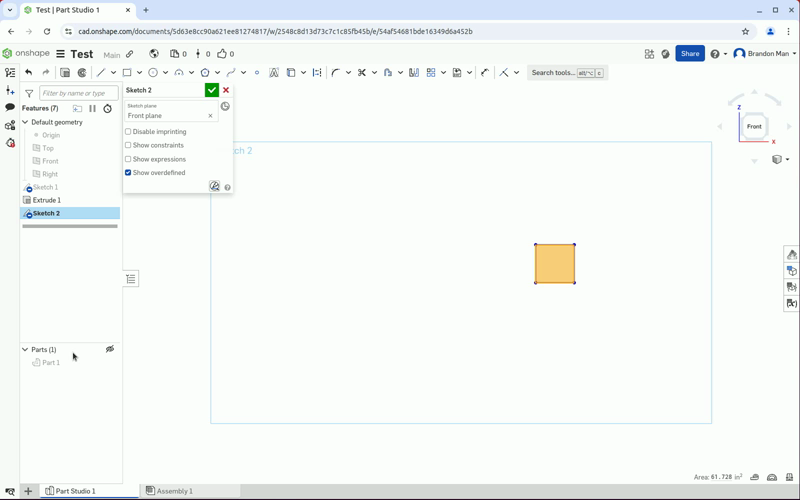
key(shift+e)
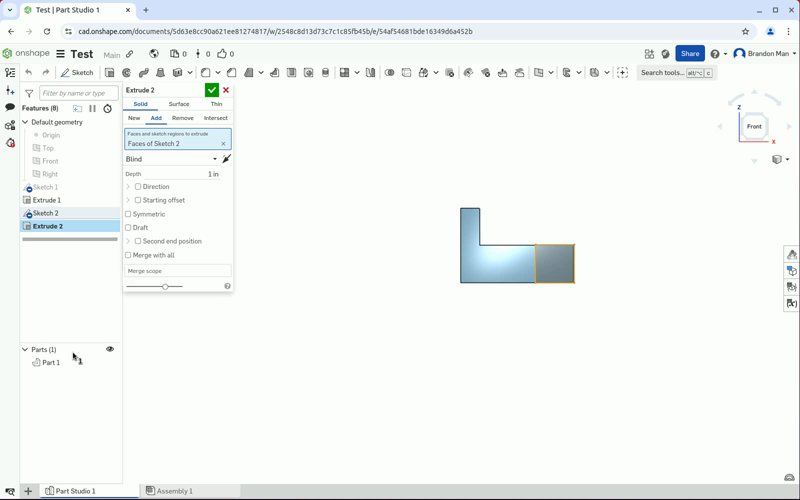
mouse_move(143, 106)
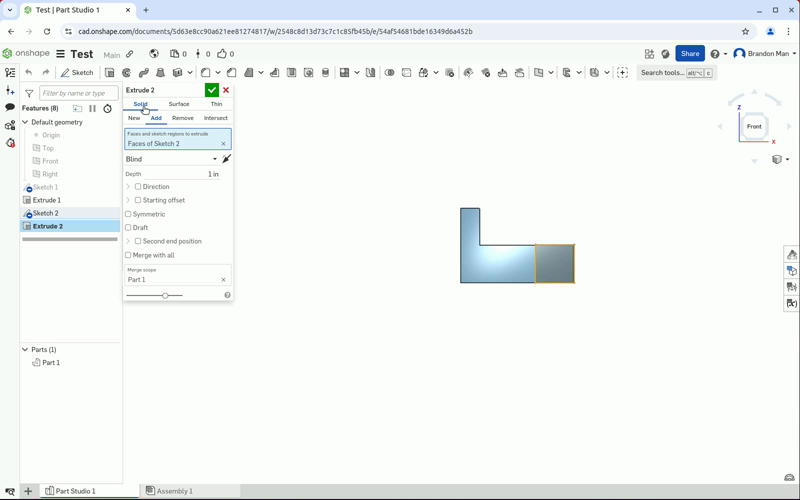
click(143, 106)
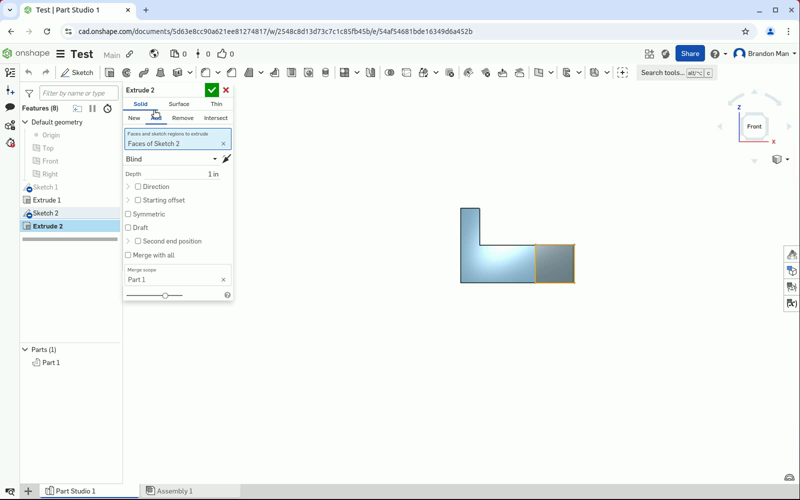
mouse_move(186, 120)
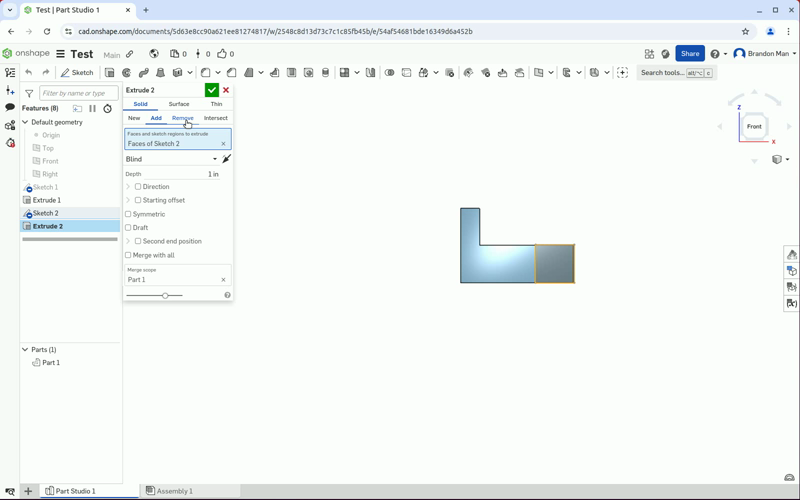
click(186, 120)
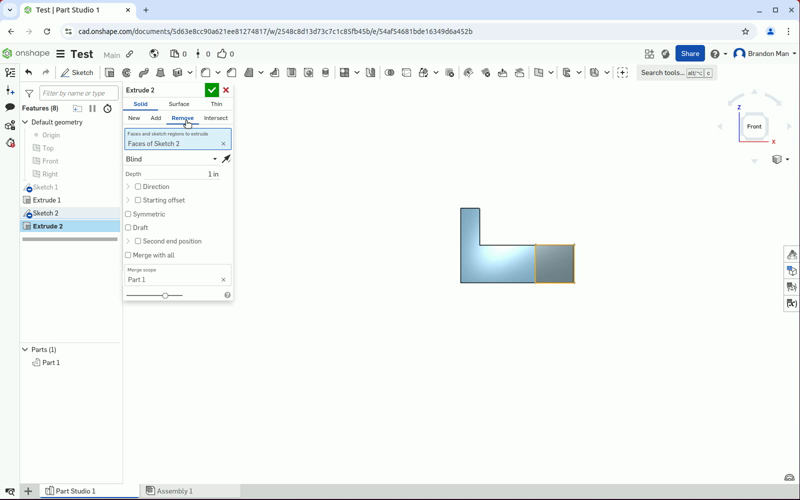
key(tab, 4)
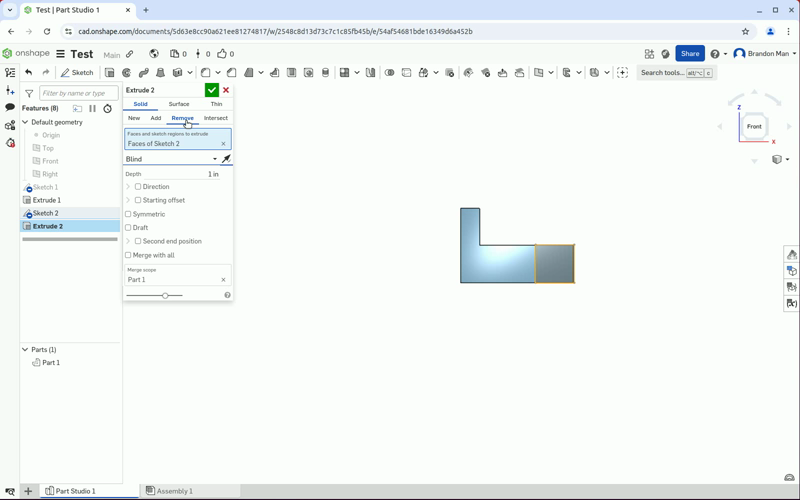
text(7.702)
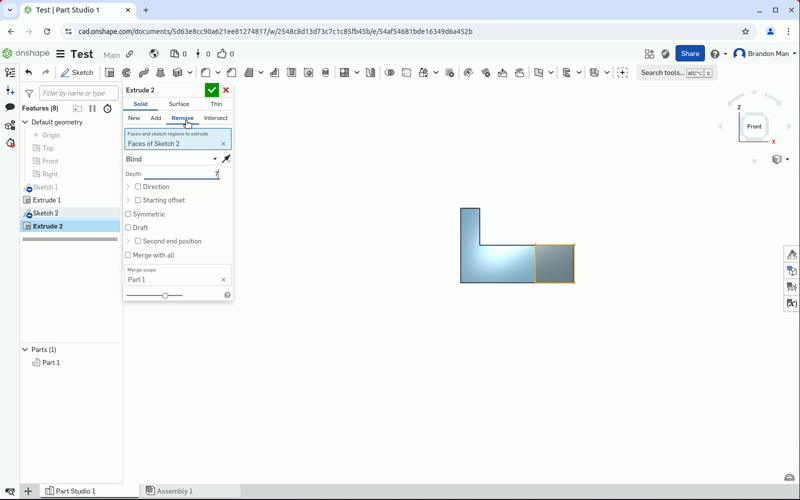
key(tab, 3)
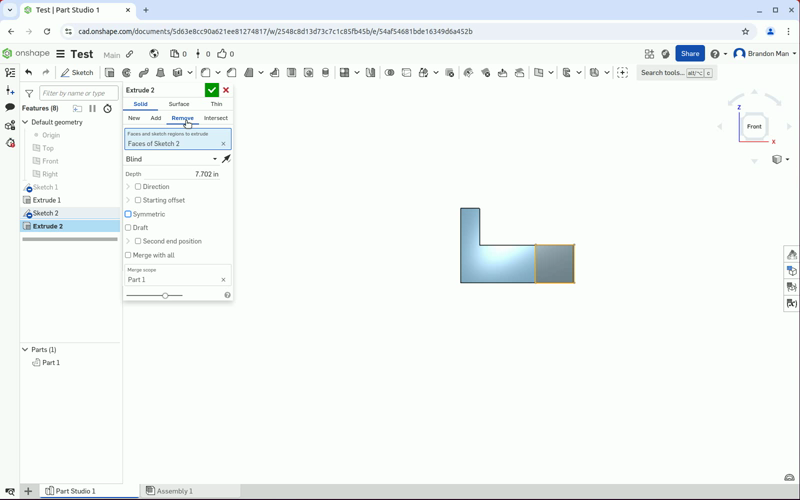
key(space)
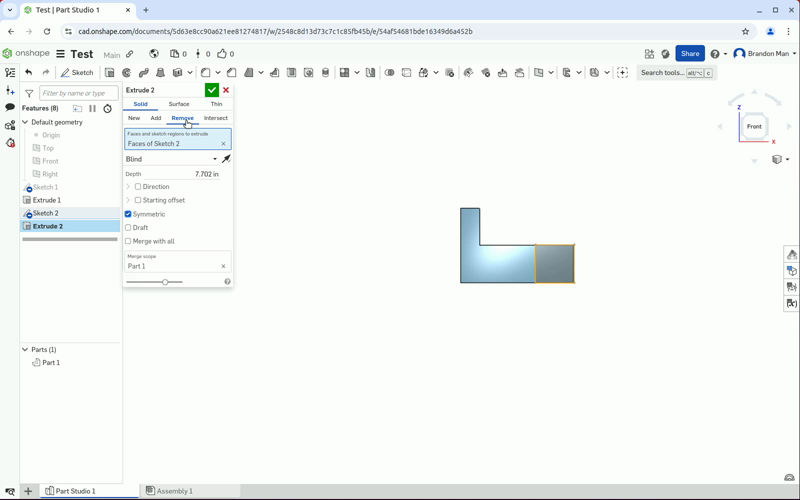
key(tab, 2)
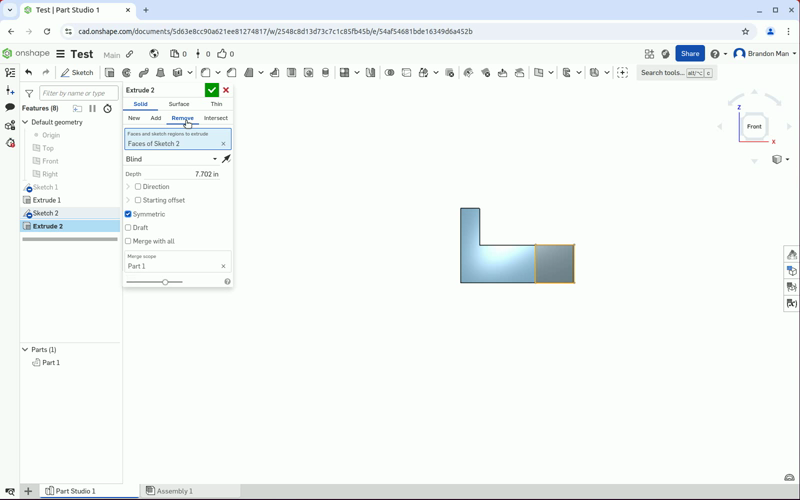
key(space)
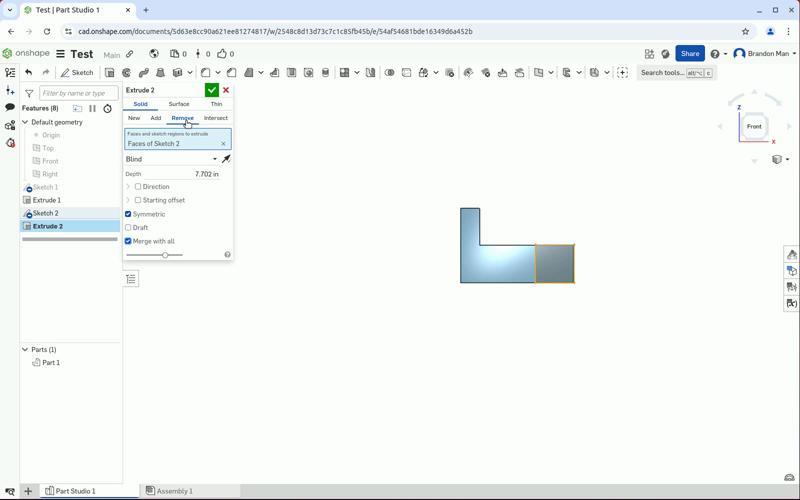
key(enter)
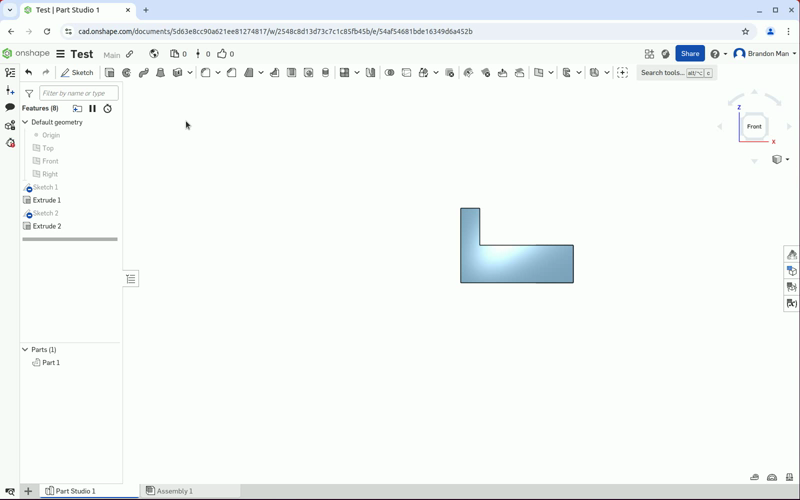
key(shift+h)
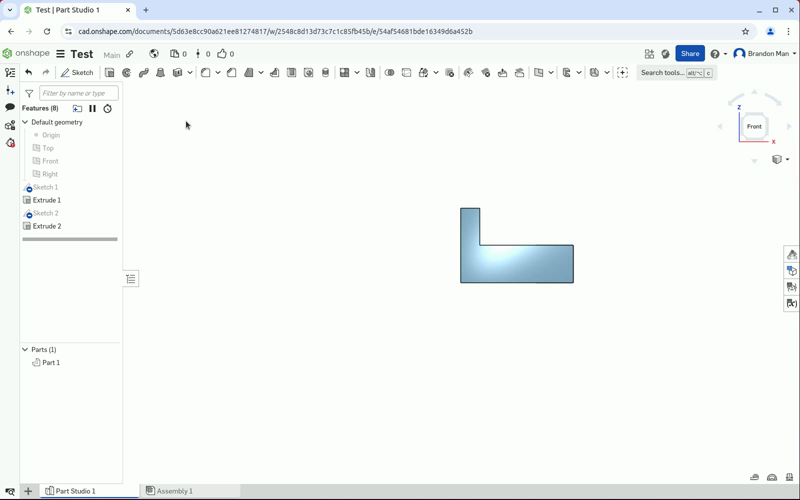
key(shift+h)
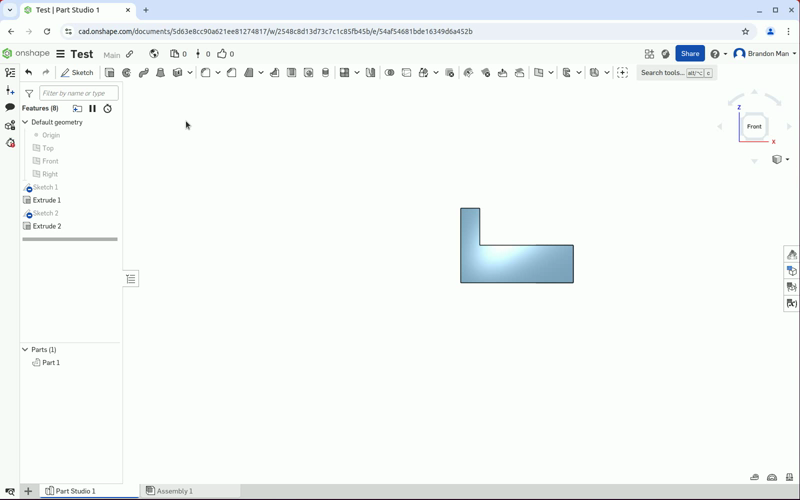
mouse_move(73, 189)
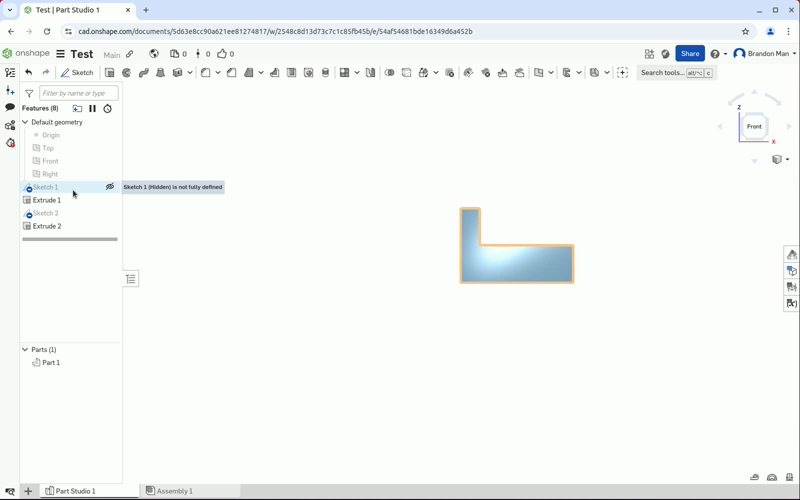
click(73, 189)
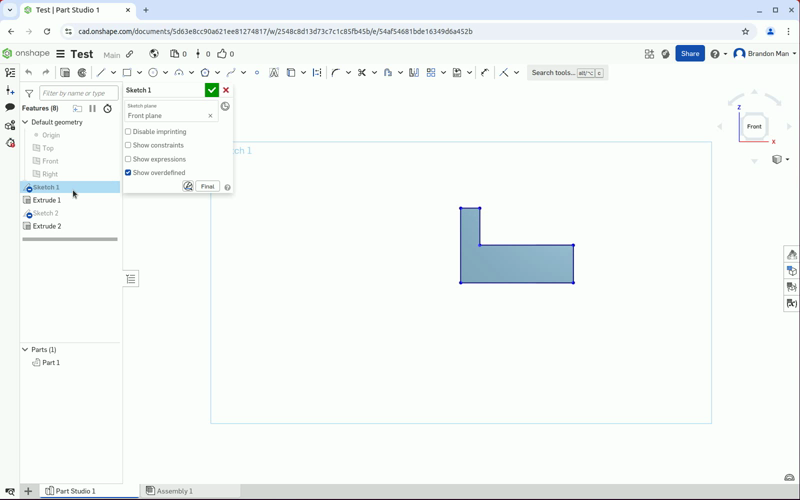
mouse_move(229, 92)
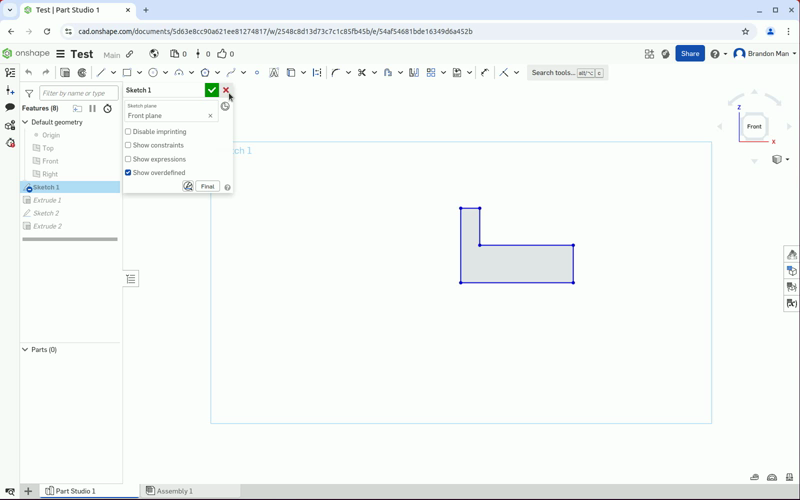
click(229, 92)
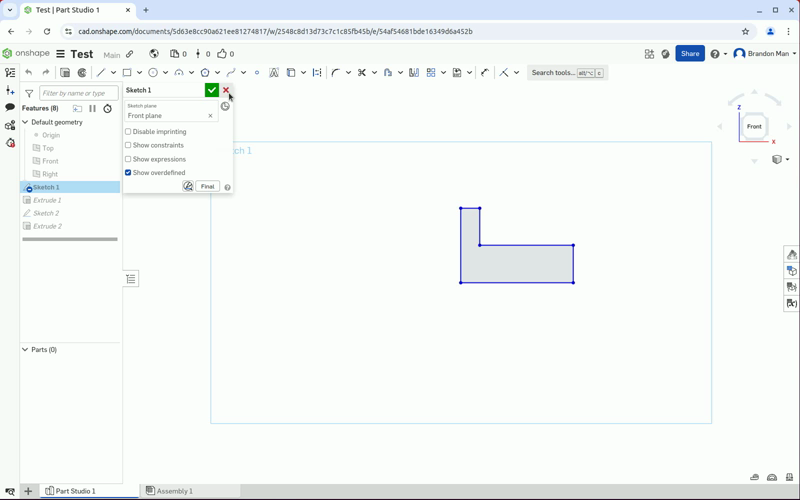
key(shift+s)
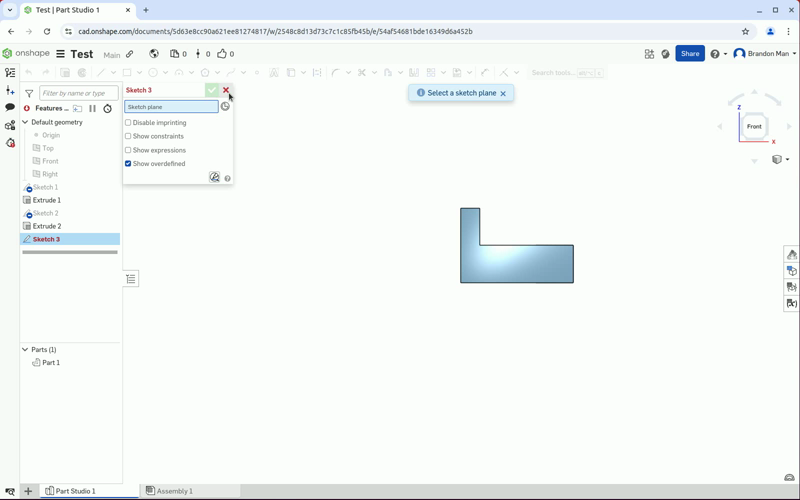
mouse_move(73, 163)
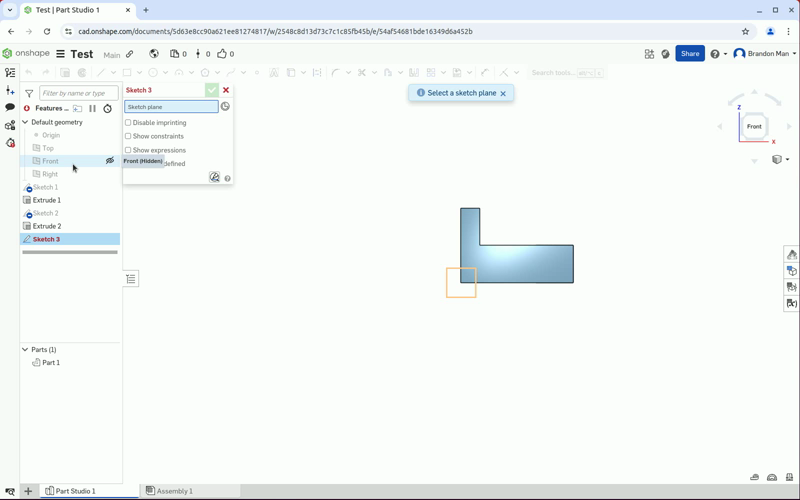
click(73, 163)
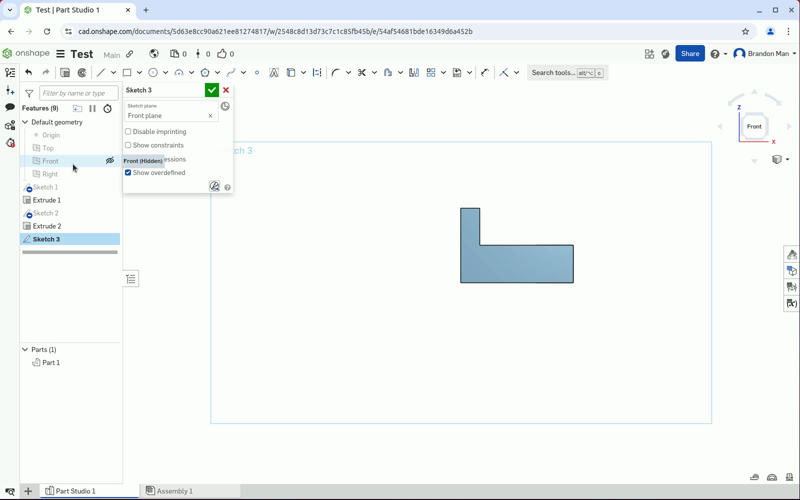
mouse_move(73, 352)
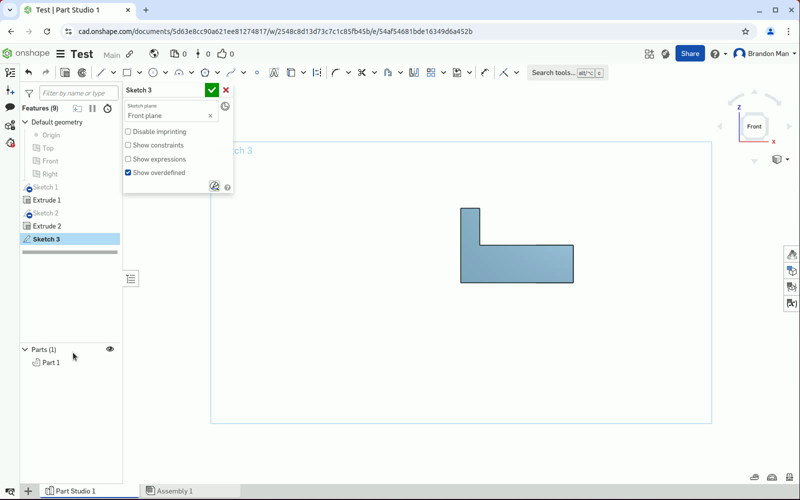
key(y)
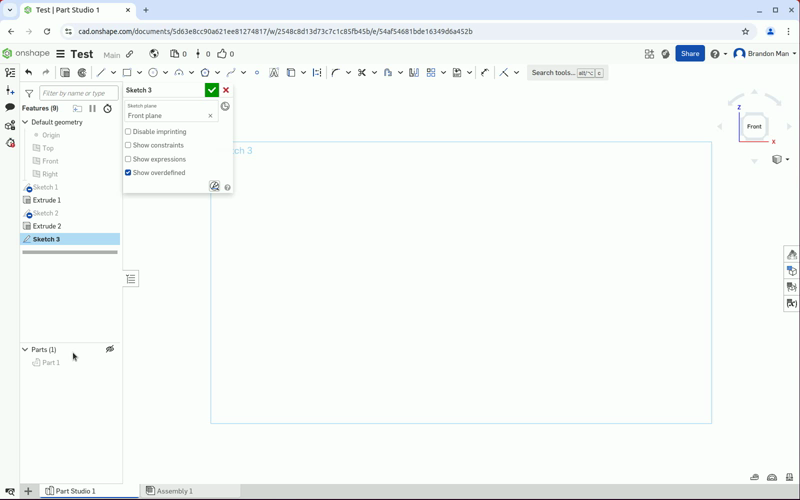
key(l)
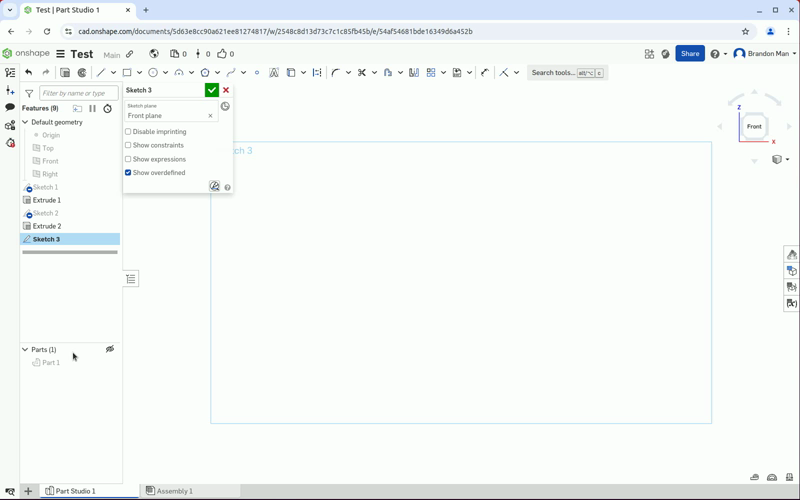
key_down(shift)
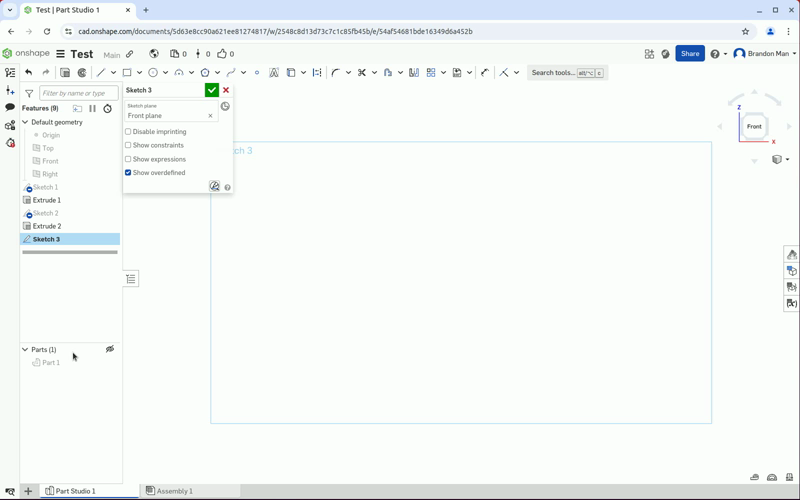
mouse_move(460, 226)
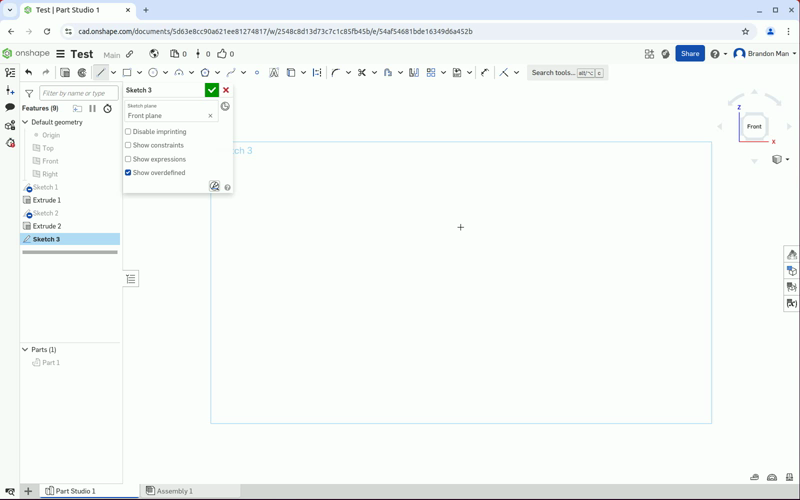
click(460, 226)
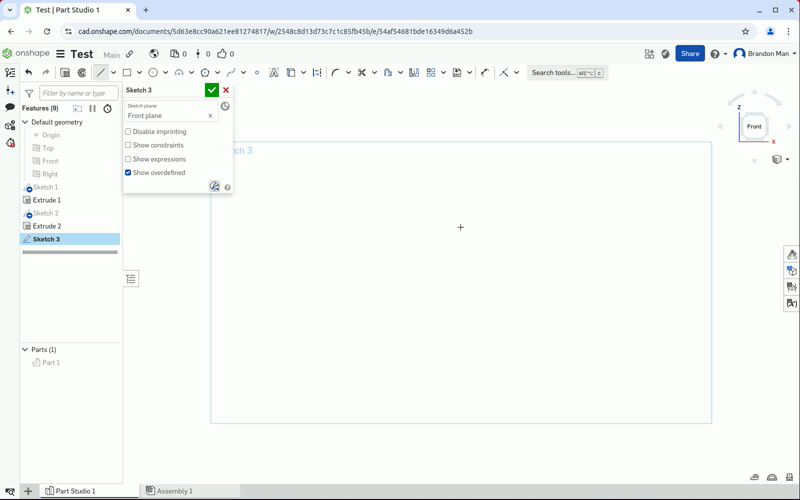
key_up(shift)
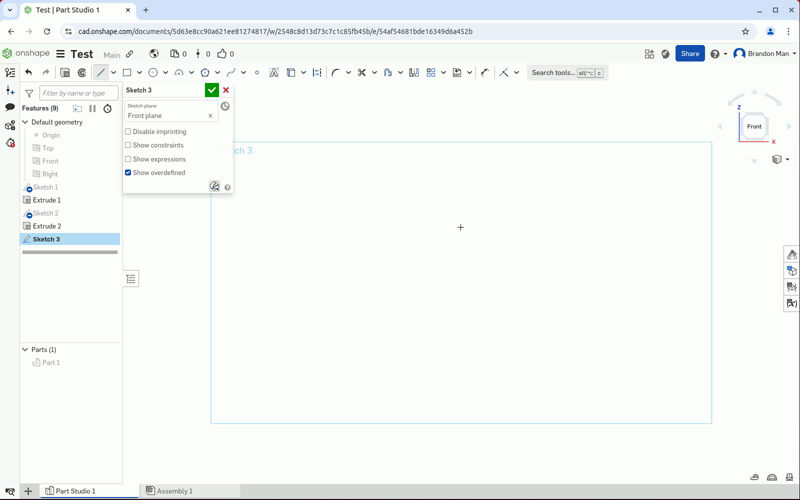
key_down(shift)
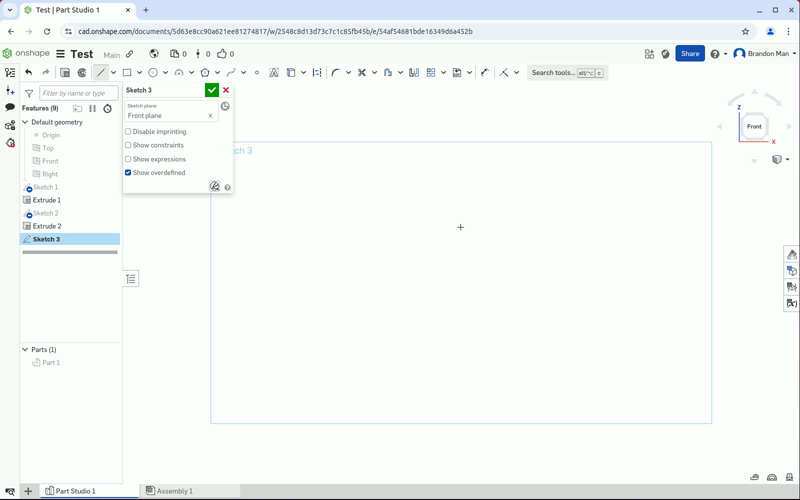
mouse_move(490, 226)
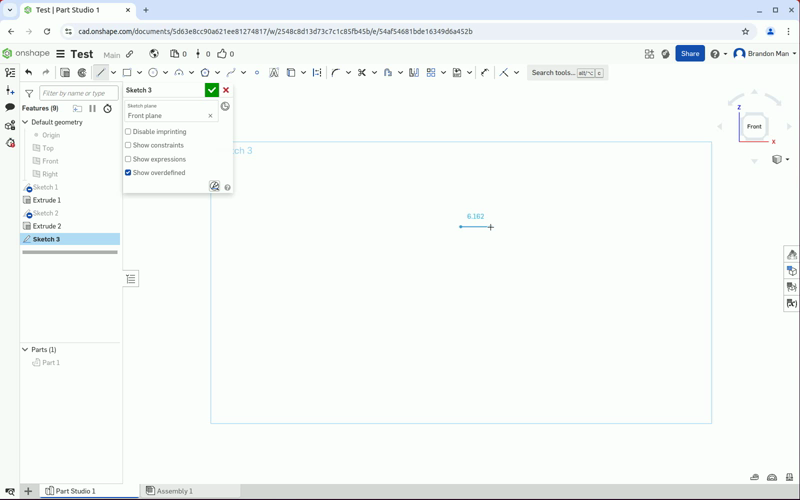
mouse_move(480, 226)
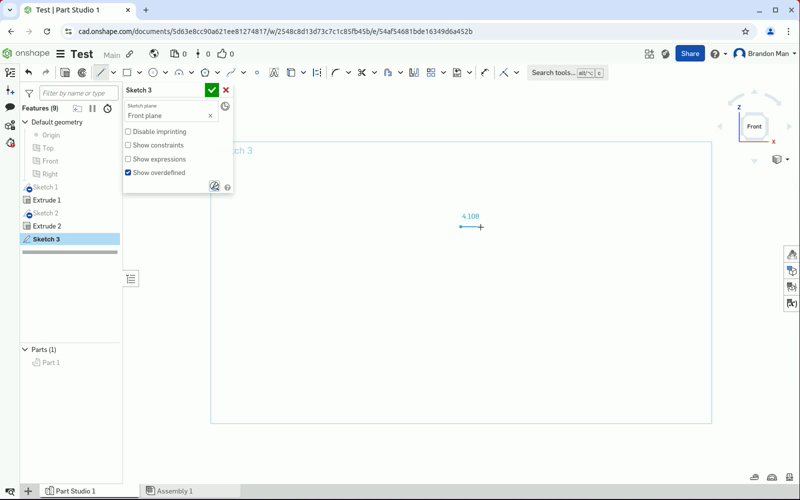
click(480, 226)
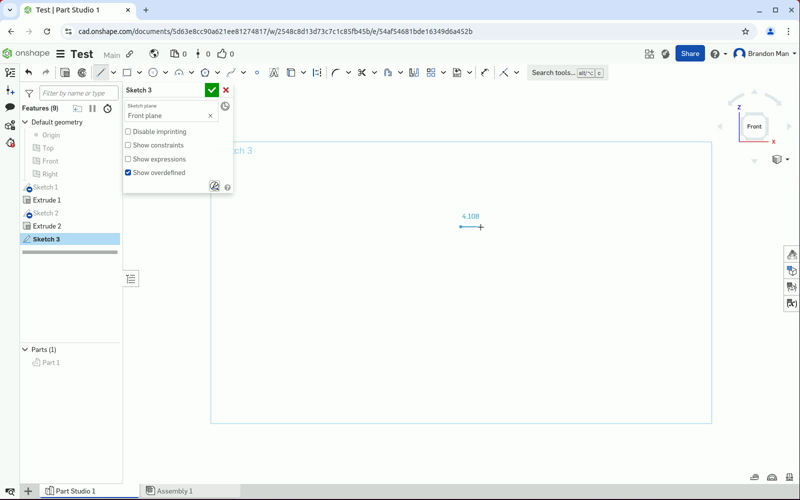
key_up(shift)
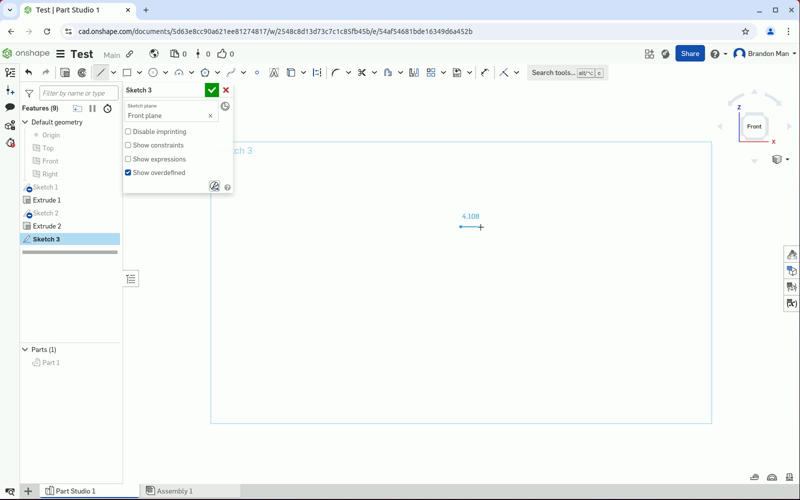
key_down(shift)
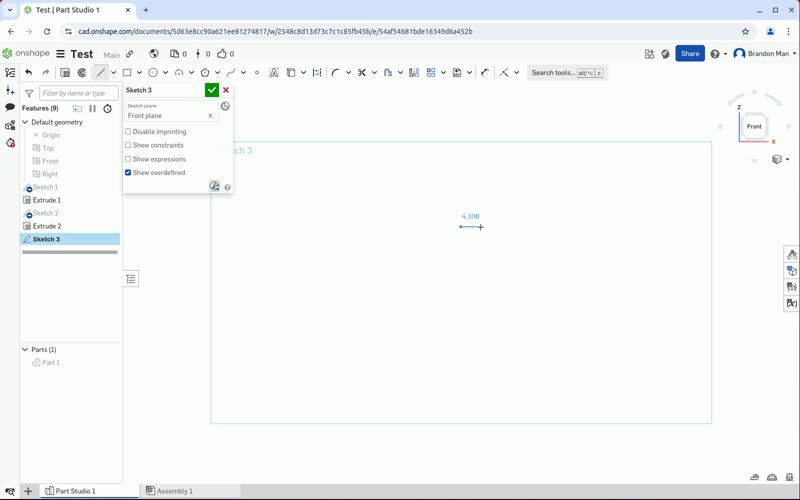
mouse_move(510, 226)
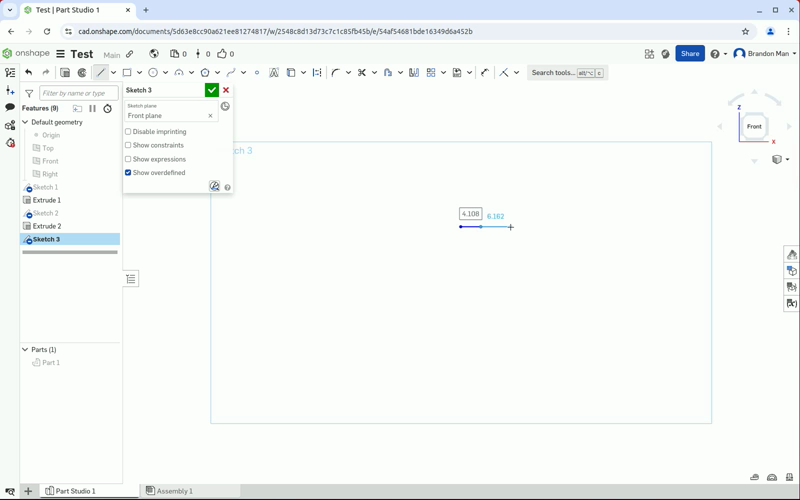
mouse_move(480, 207)
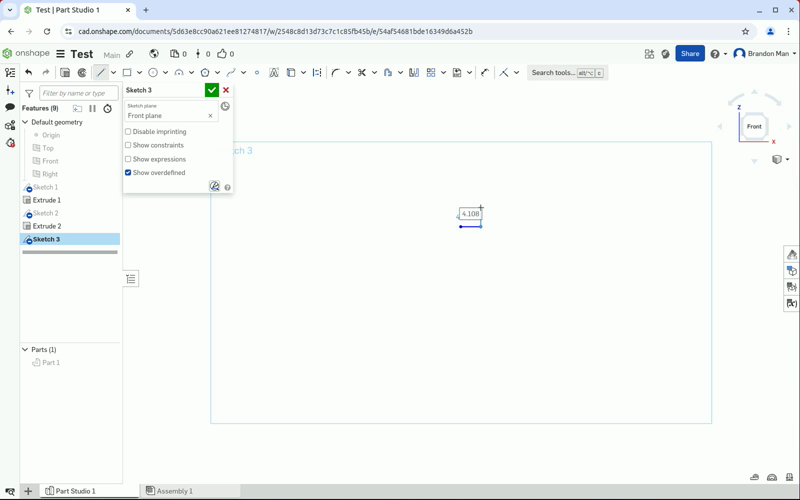
click(480, 207)
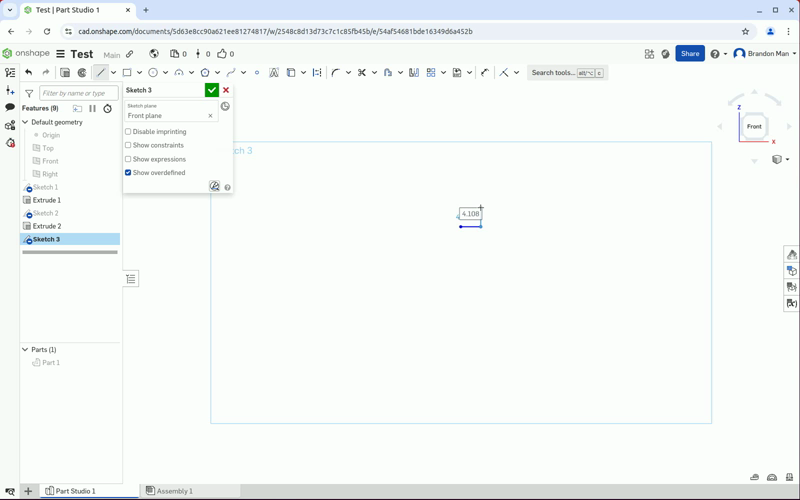
key_up(shift)
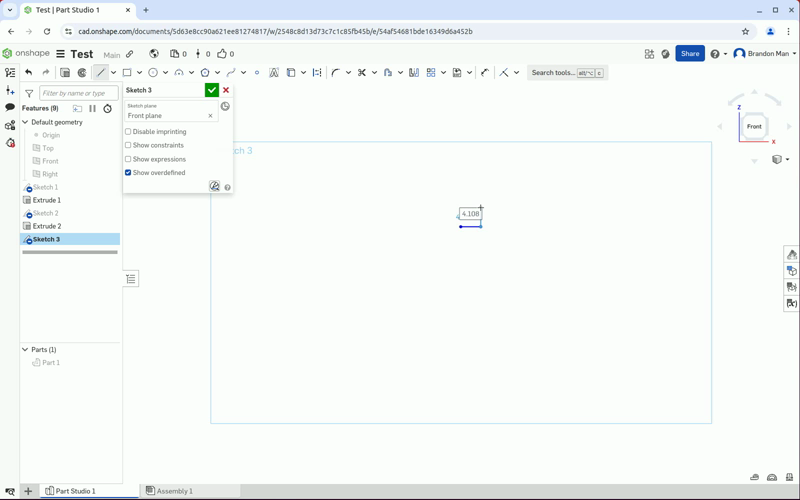
key_down(shift)
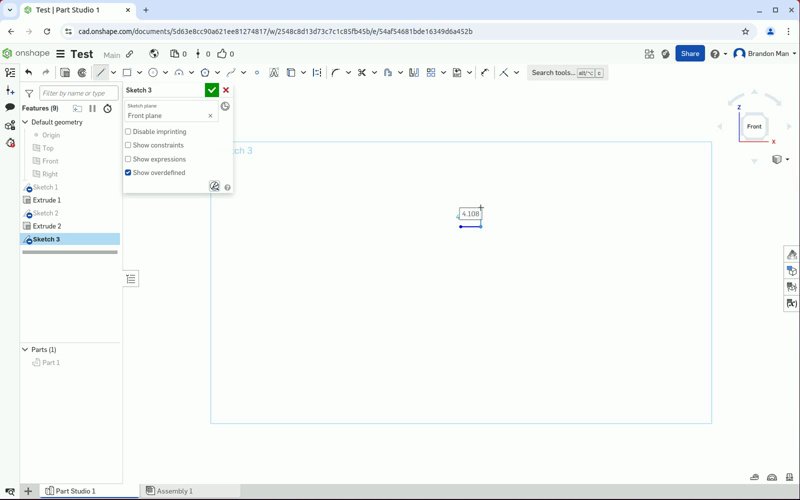
mouse_move(510, 207)
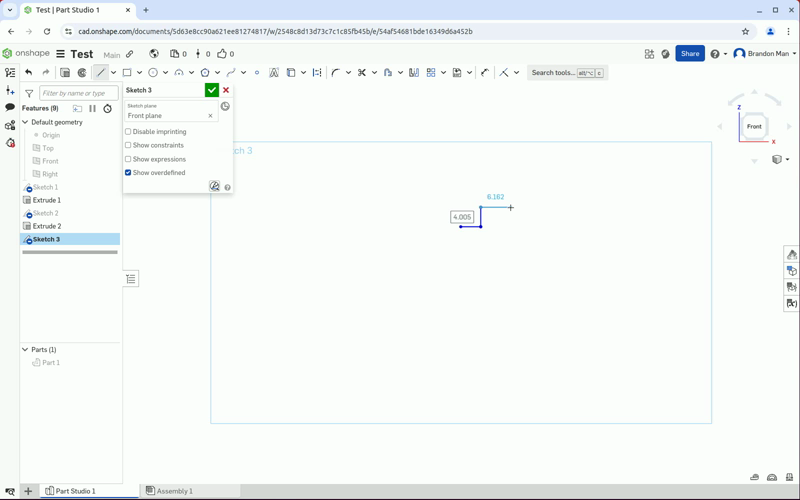
mouse_move(460, 207)
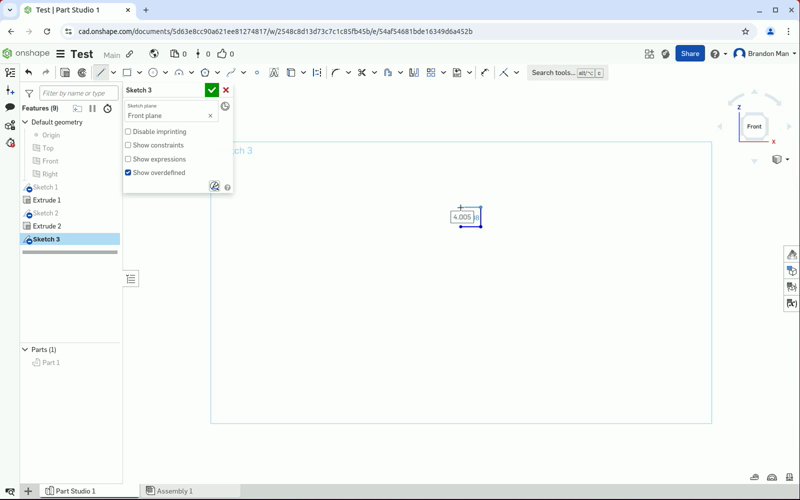
click(460, 207)
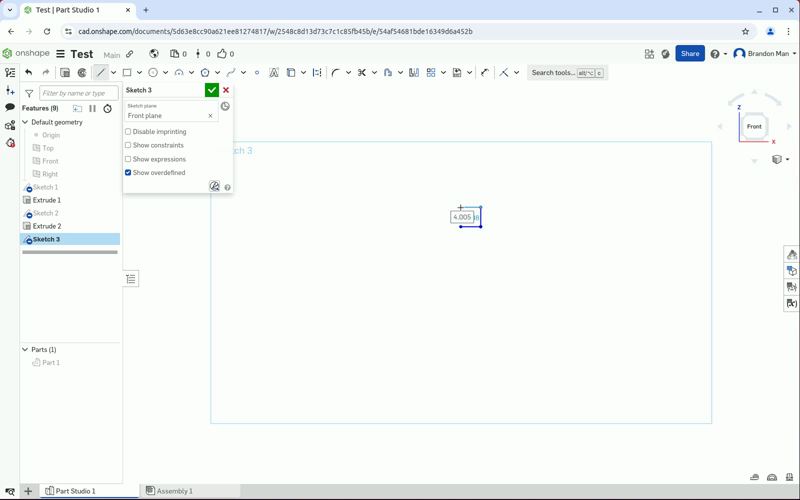
key_up(shift)
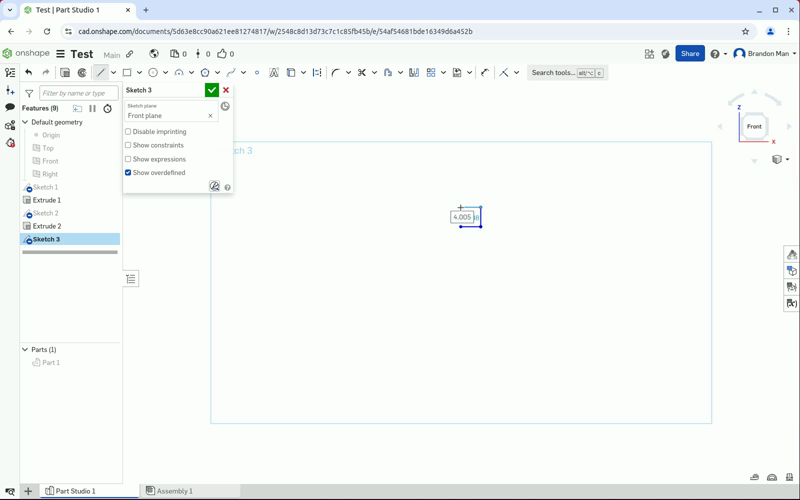
mouse_move(490, 207)
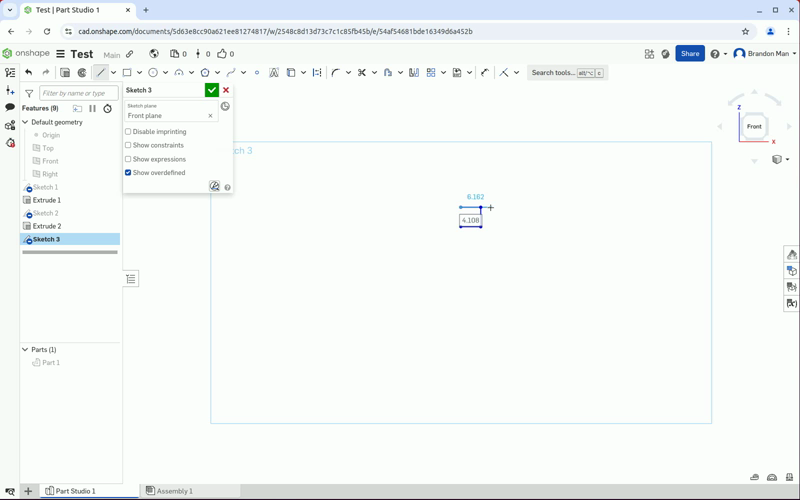
key_down(shift)
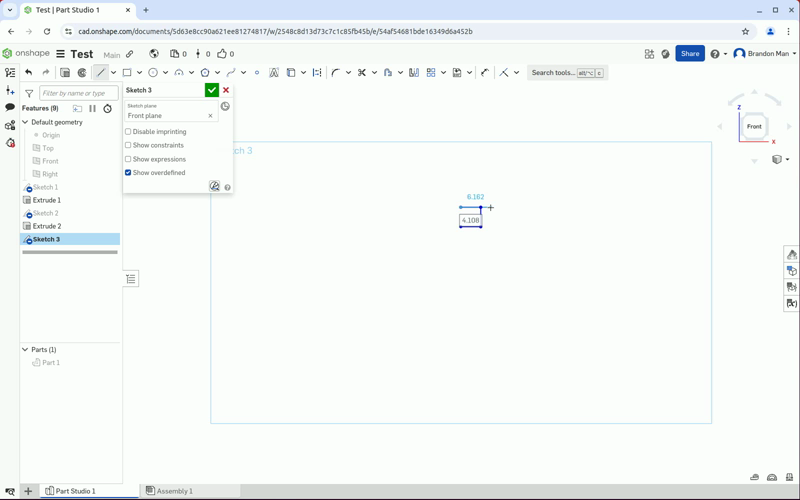
mouse_move(460, 226)
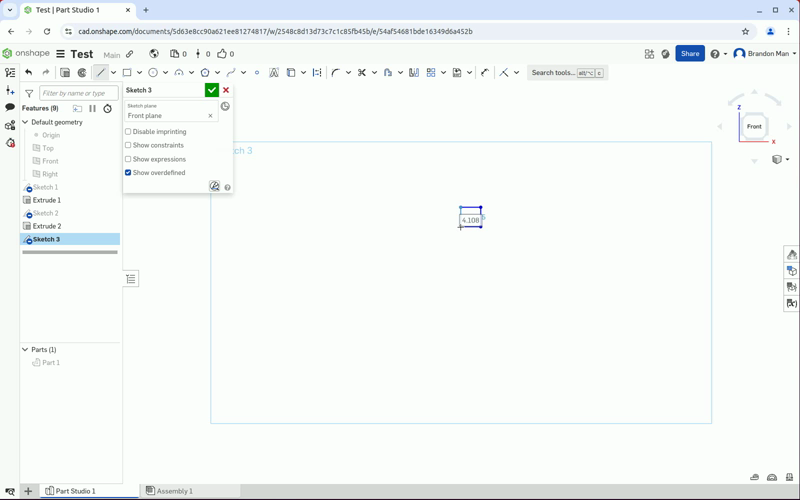
key_up(shift)
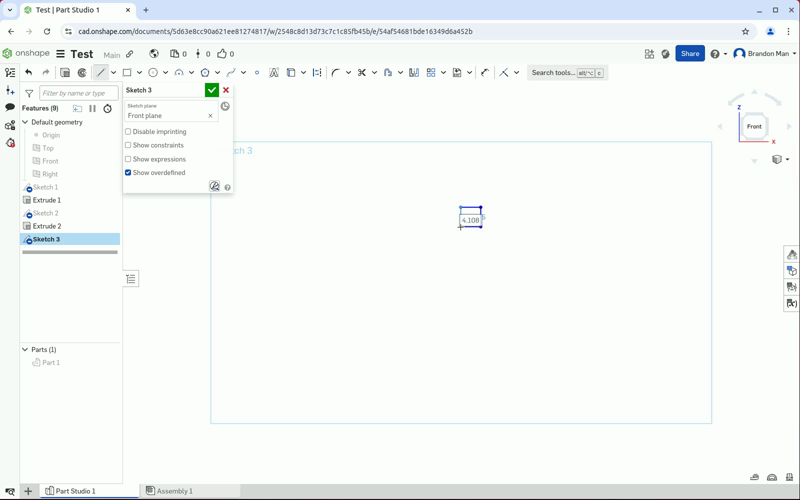
click(460, 226)
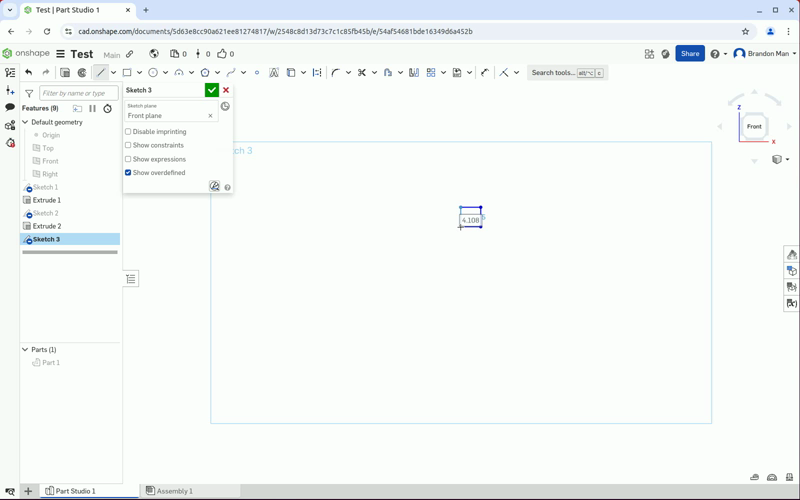
key(esc)
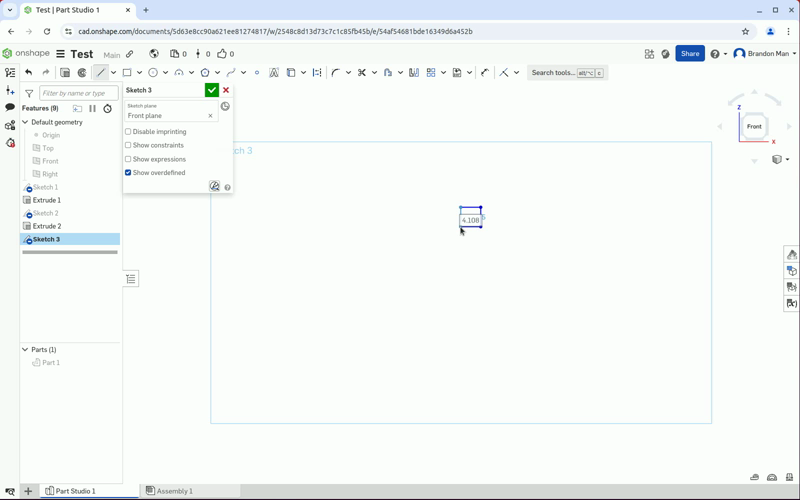
mouse_move(461, 220)
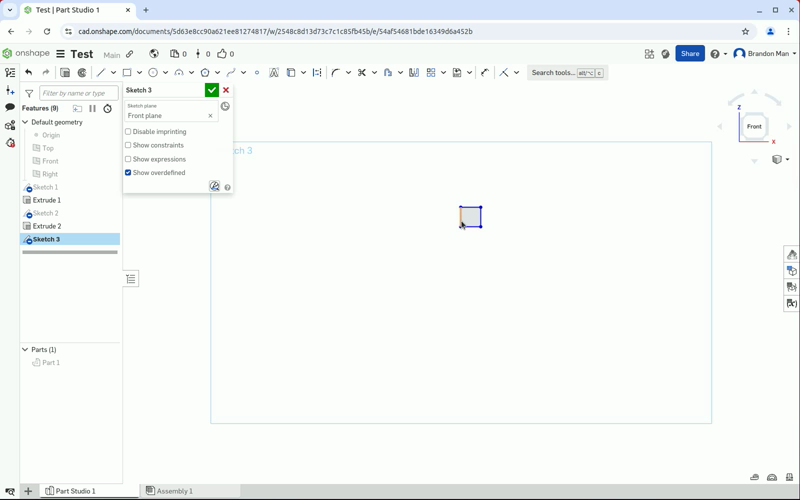
scroll(6)
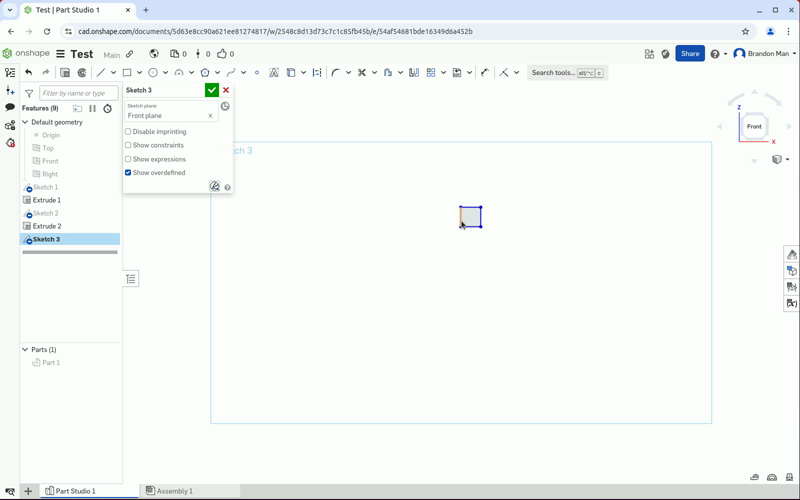
scroll(6)
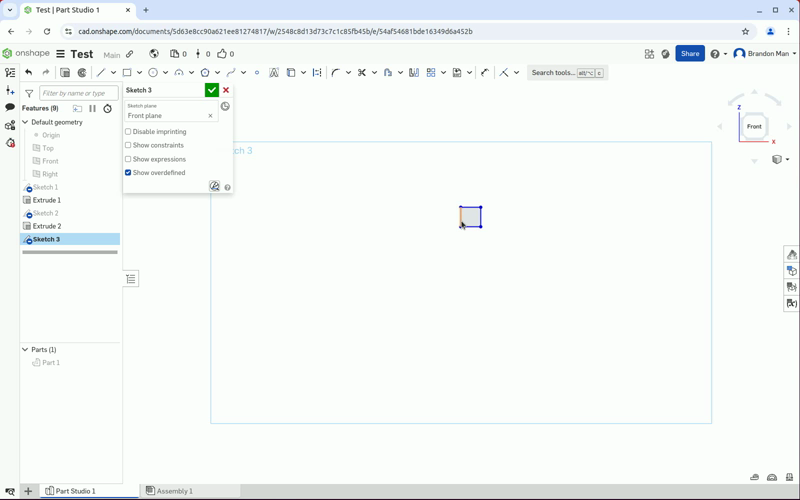
scroll(6)
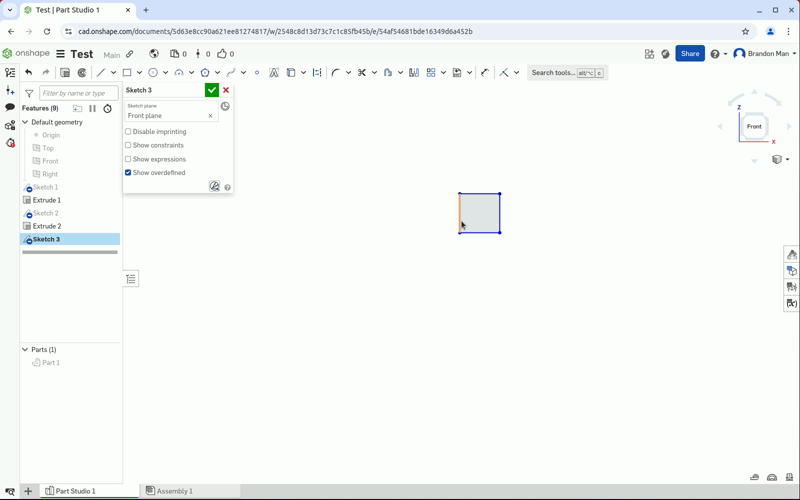
scroll(6)
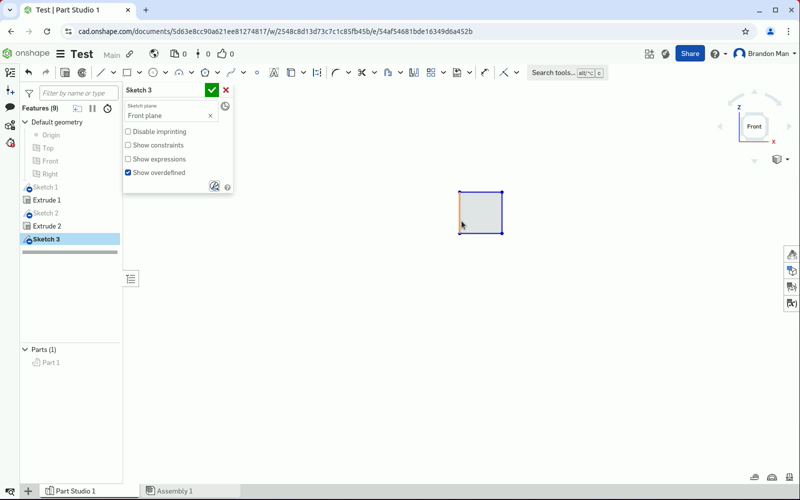
scroll(6)
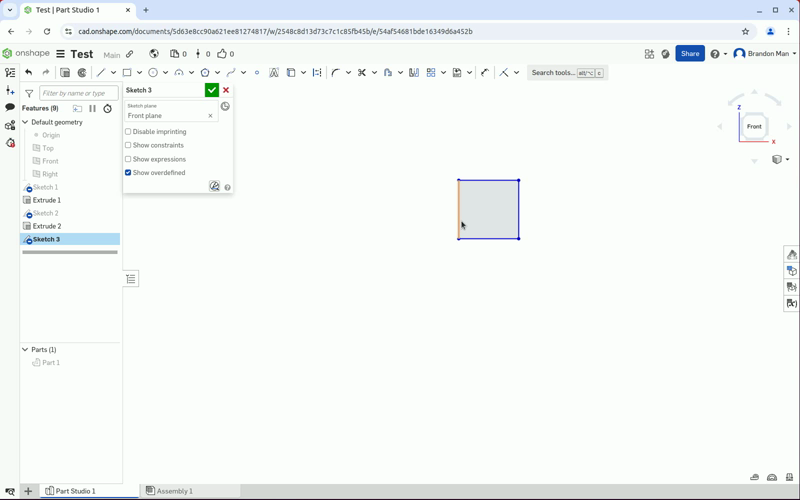
scroll(6)
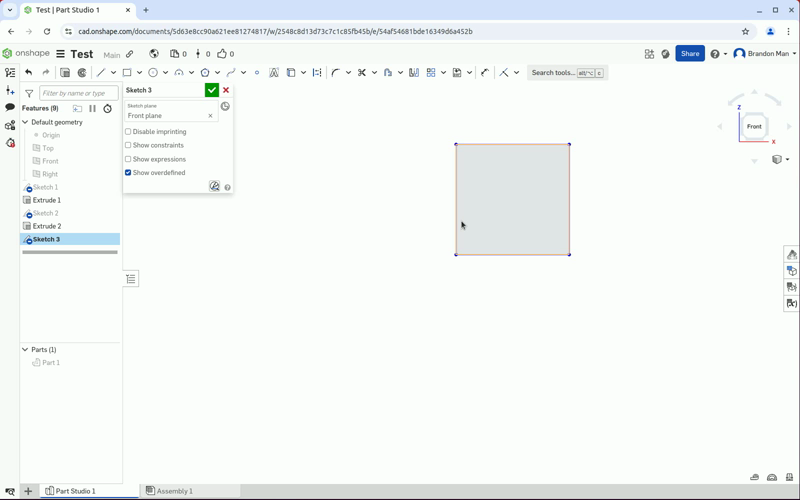
scroll(6)
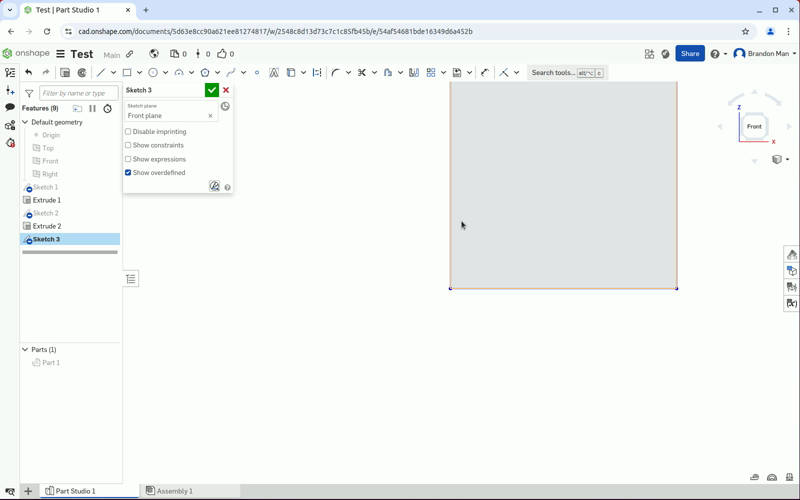
click(461, 220)
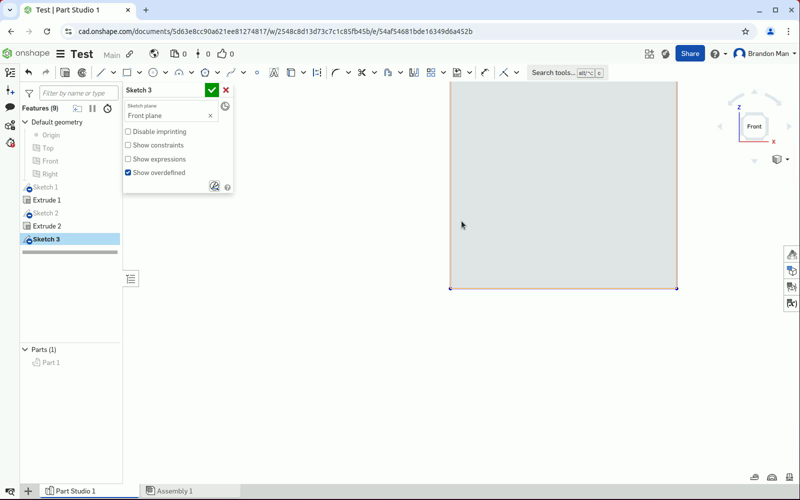
scroll(-6)
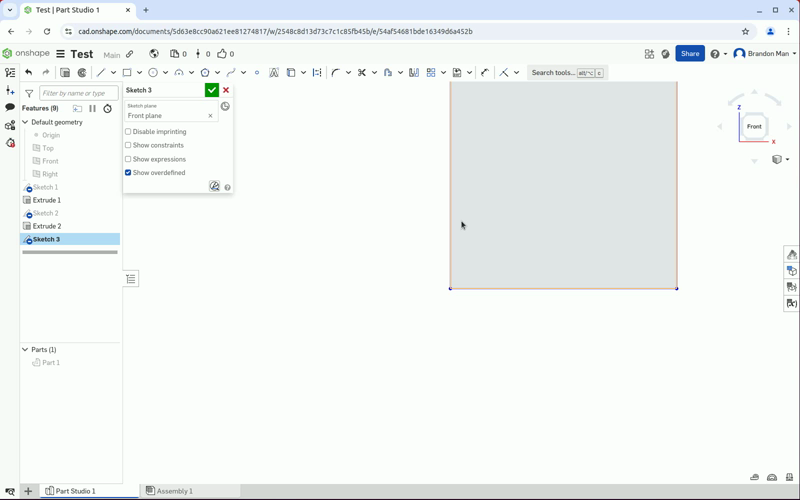
scroll(-6)
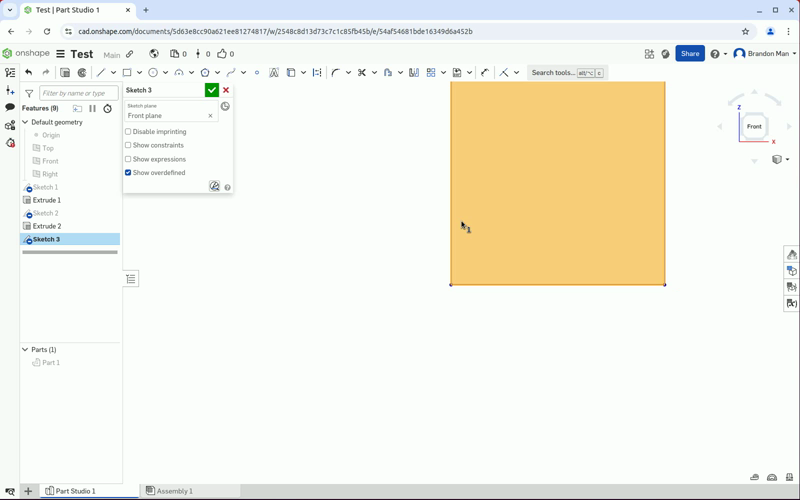
scroll(-6)
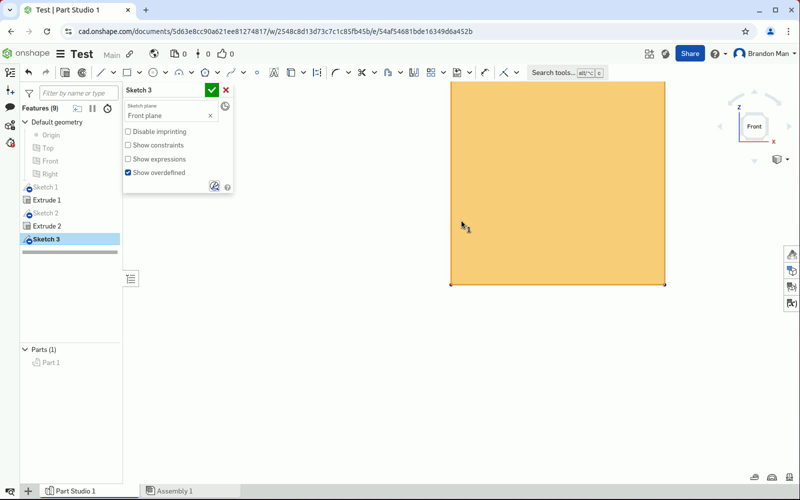
scroll(-6)
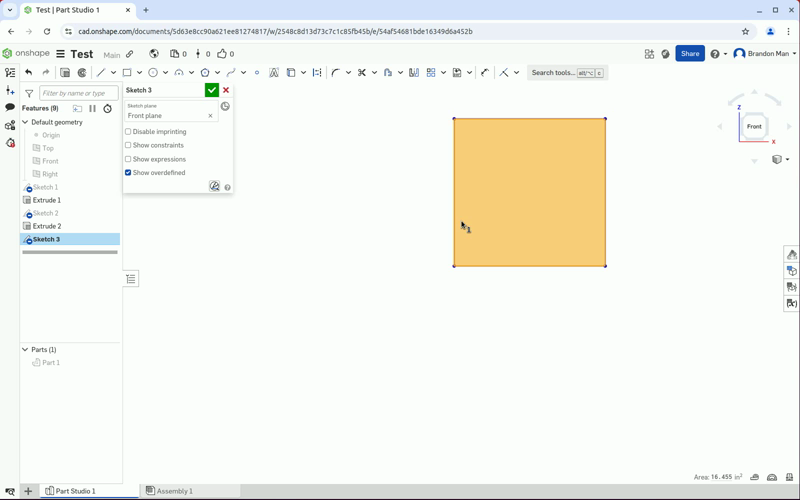
scroll(-6)
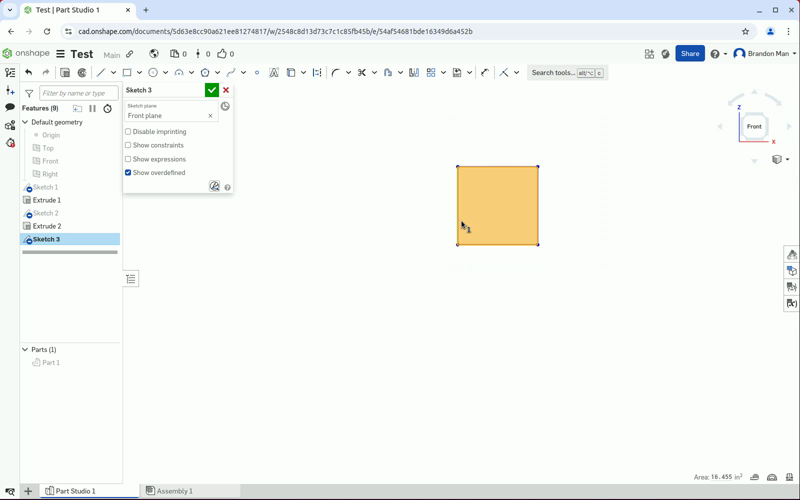
scroll(-6)
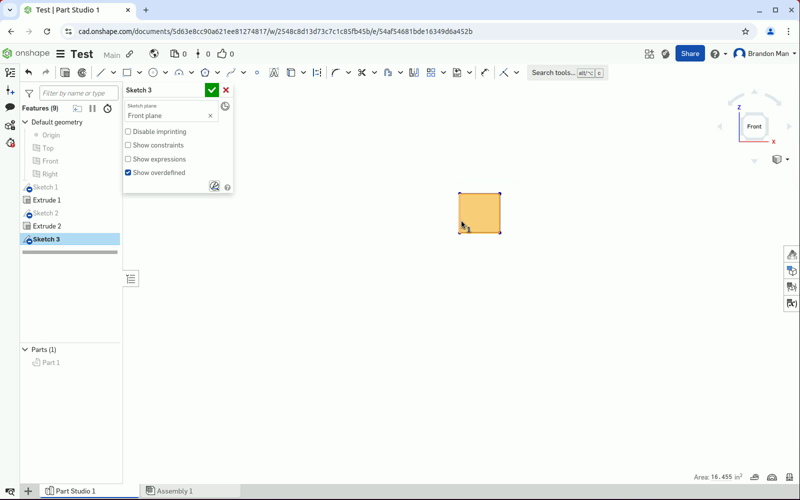
scroll(-6)
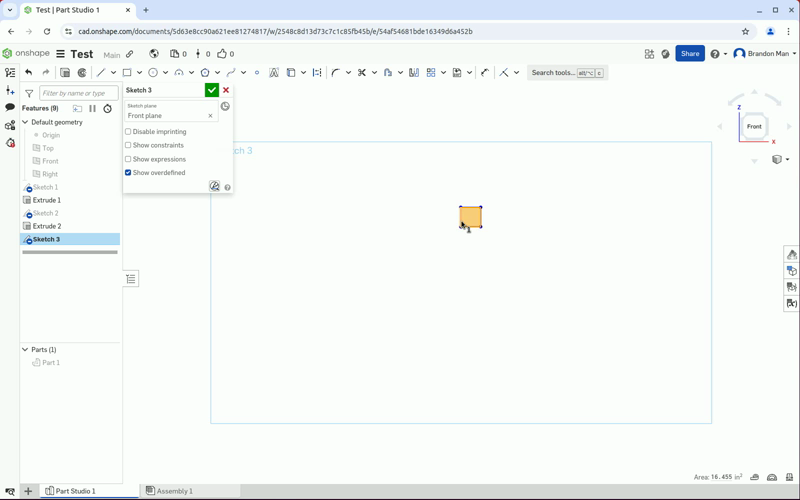
mouse_move(73, 352)
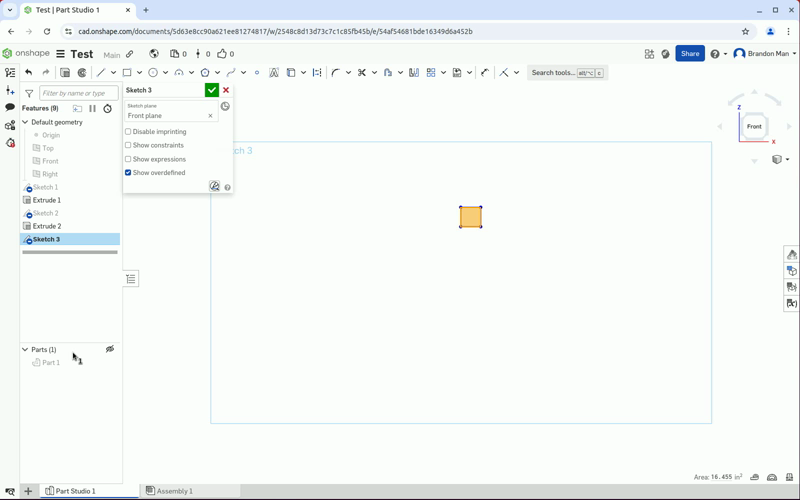
key(shift+y)
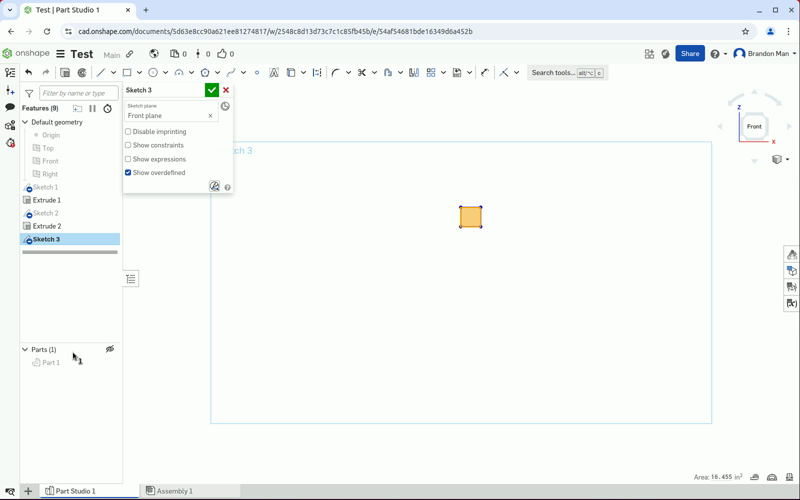
key(shift+e)
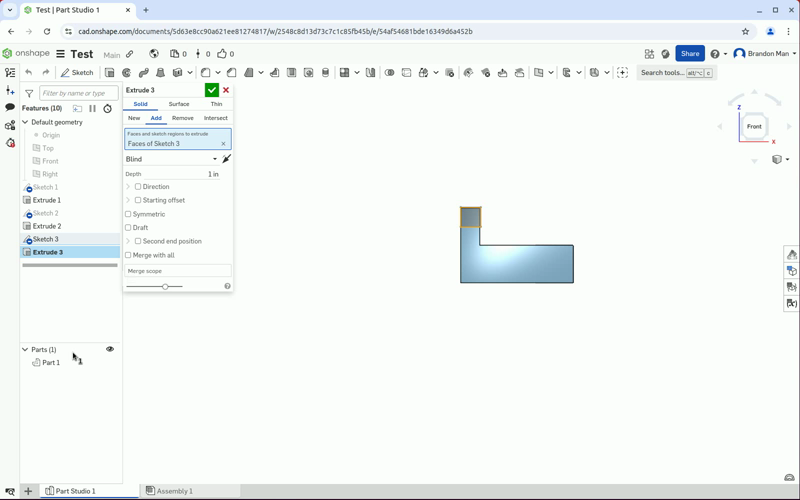
mouse_move(143, 106)
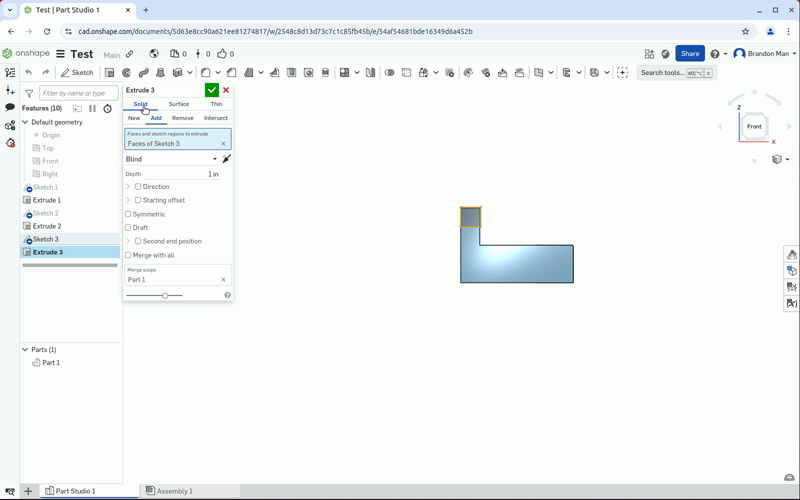
click(143, 106)
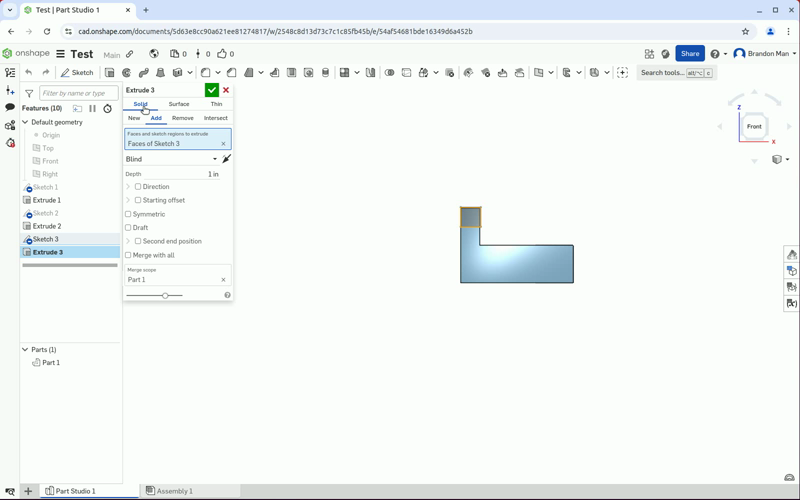
mouse_move(186, 120)
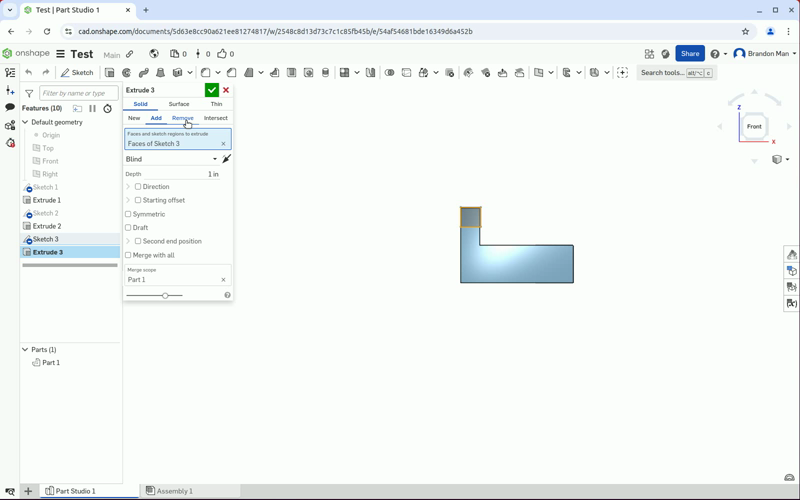
click(186, 120)
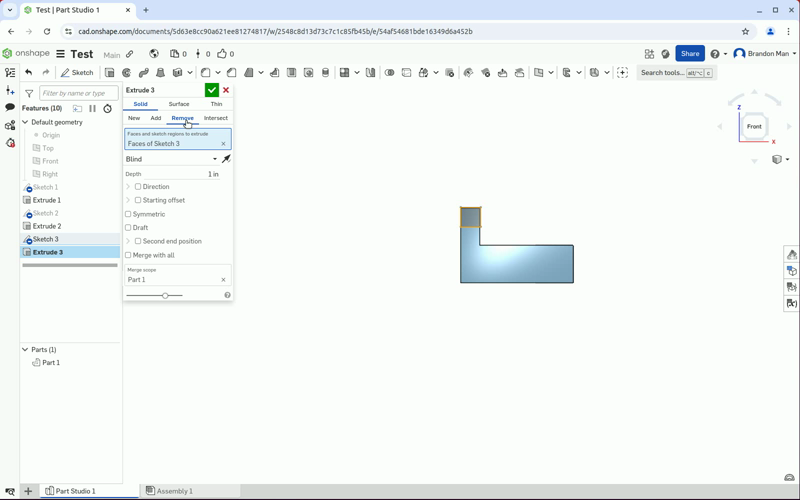
key(tab, 4)
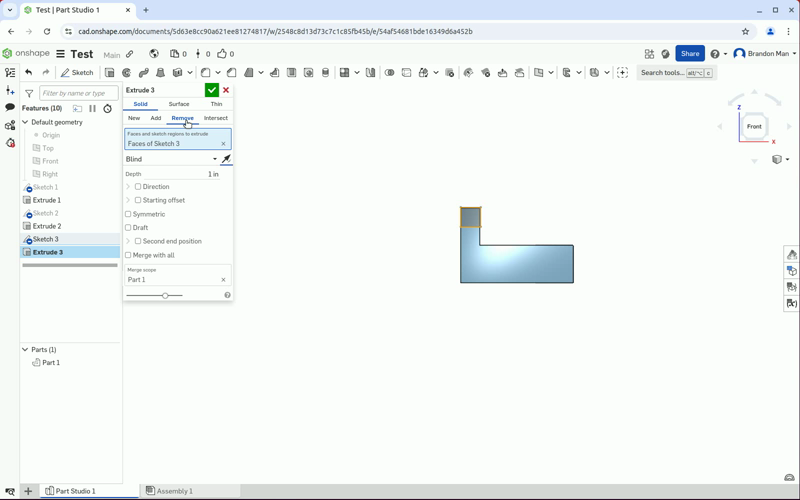
text(-7.702)
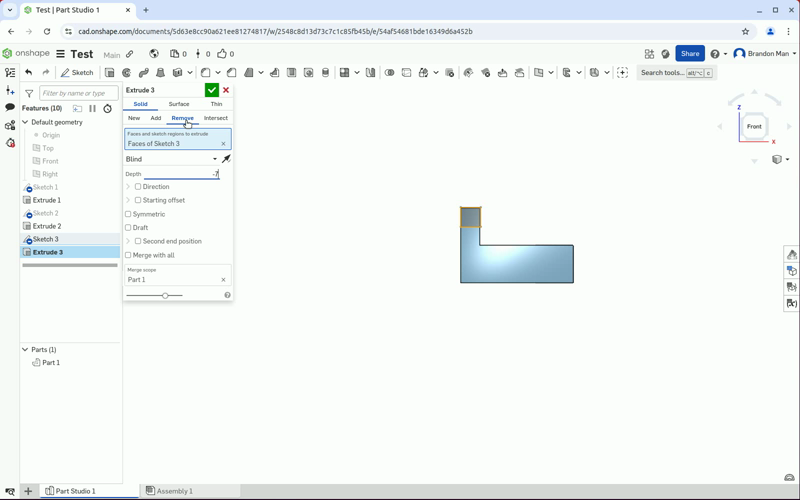
key(tab, 3)
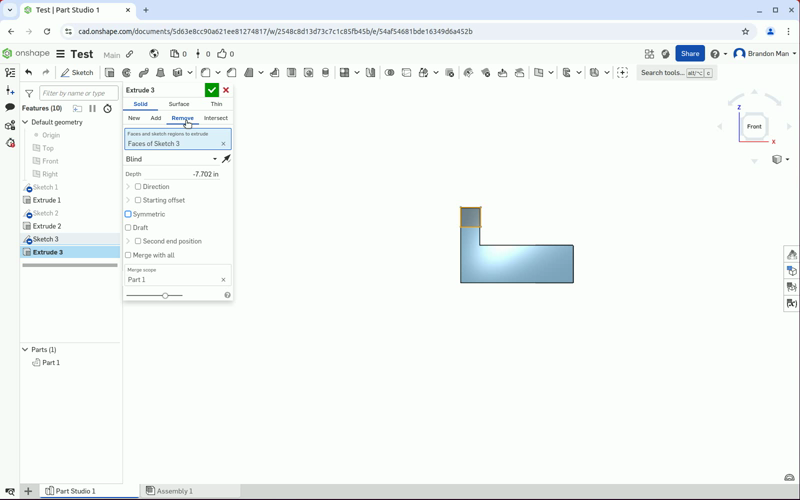
key(space)
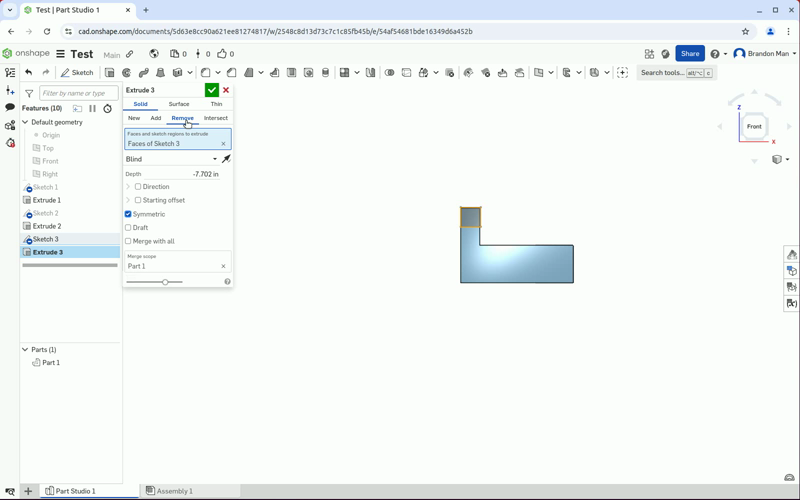
key(tab, 2)
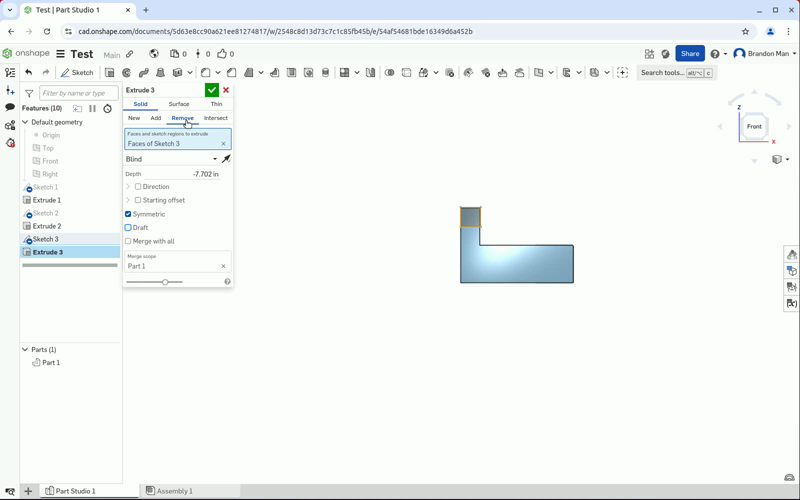
key(space)
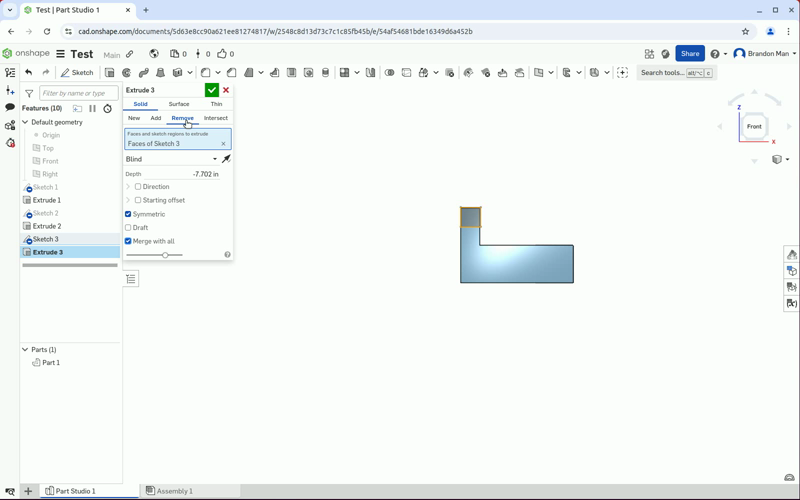
key(enter)
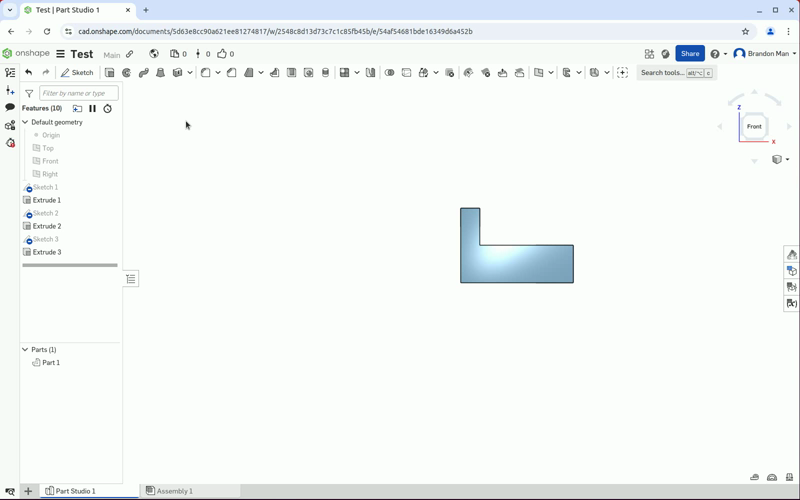
key(shift+h)
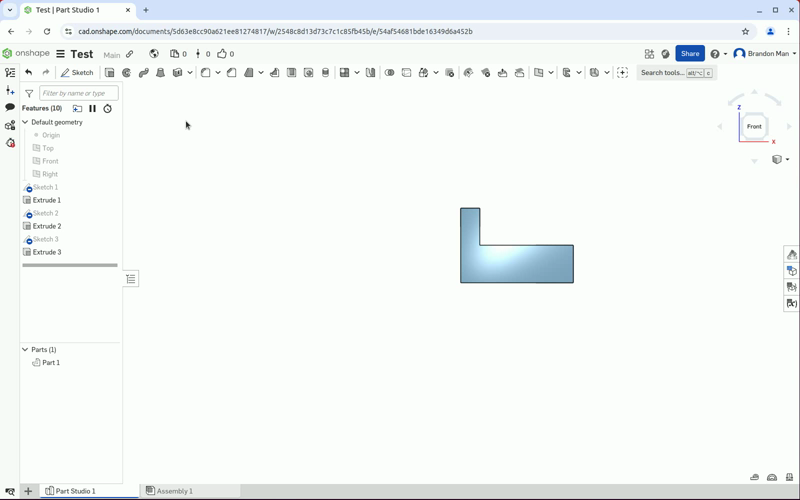
key(shift+h)
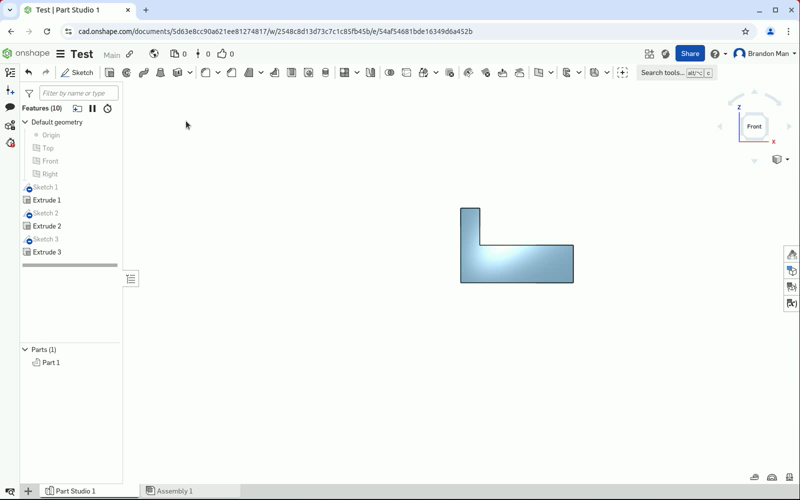
key(shift+7)
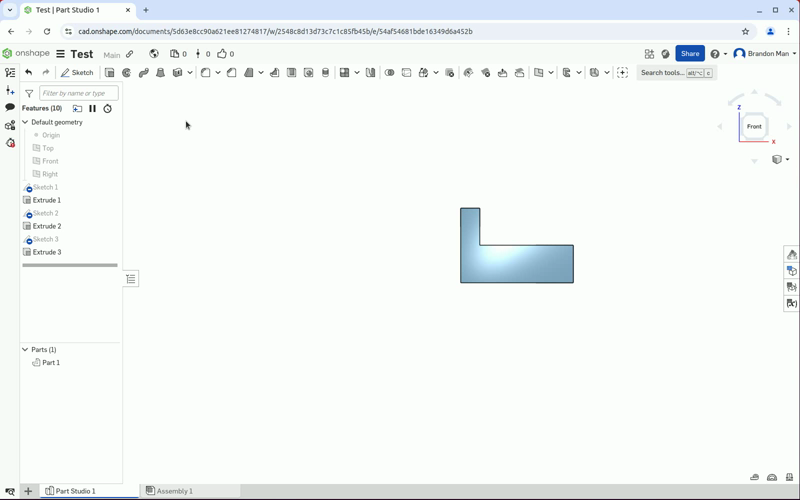
key(left, 2)
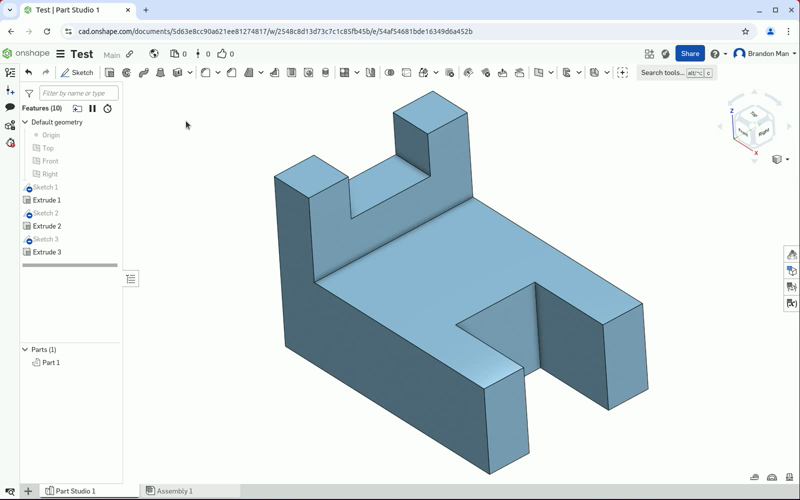
key(down, 2)
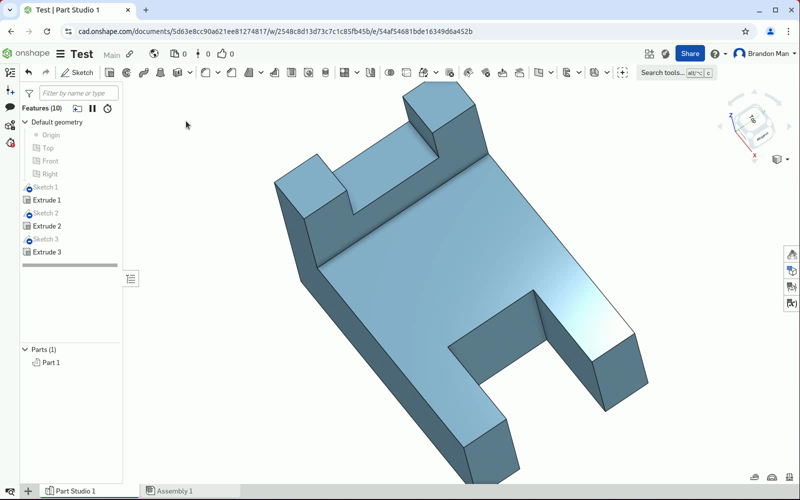
key(up, 2)
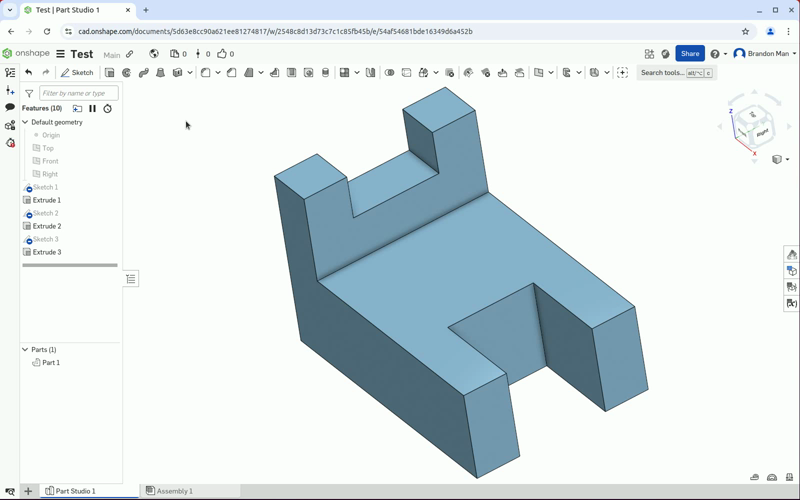
key(right, 2)
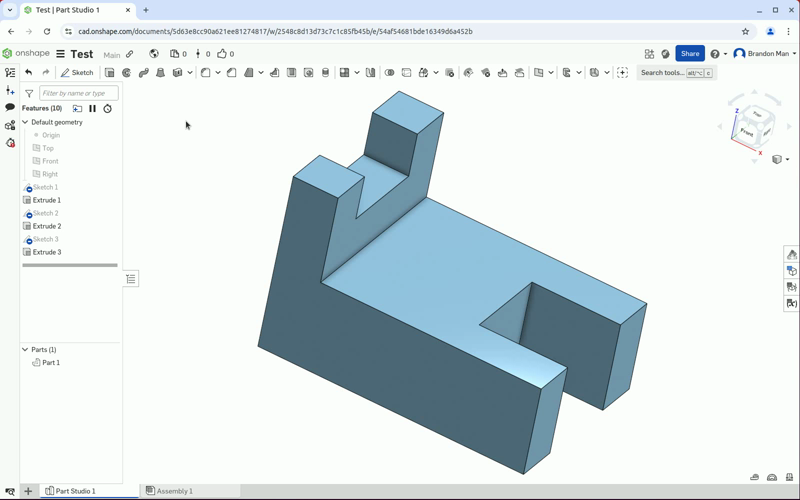
mouse_move(73, 189)
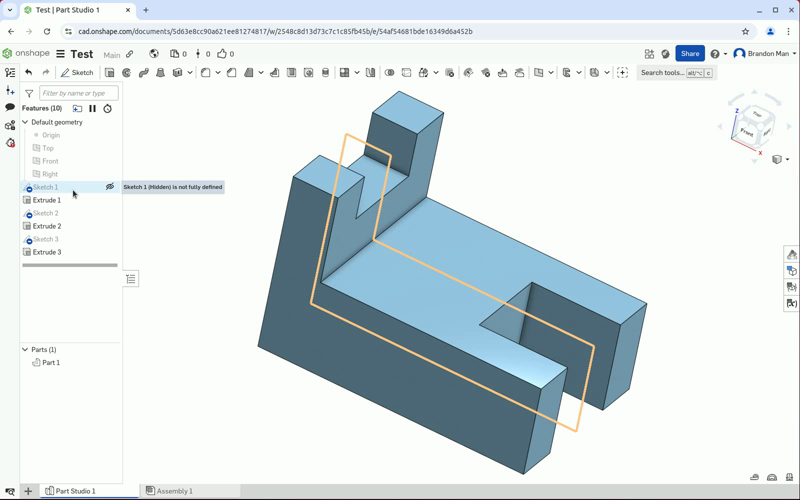
click(73, 189)